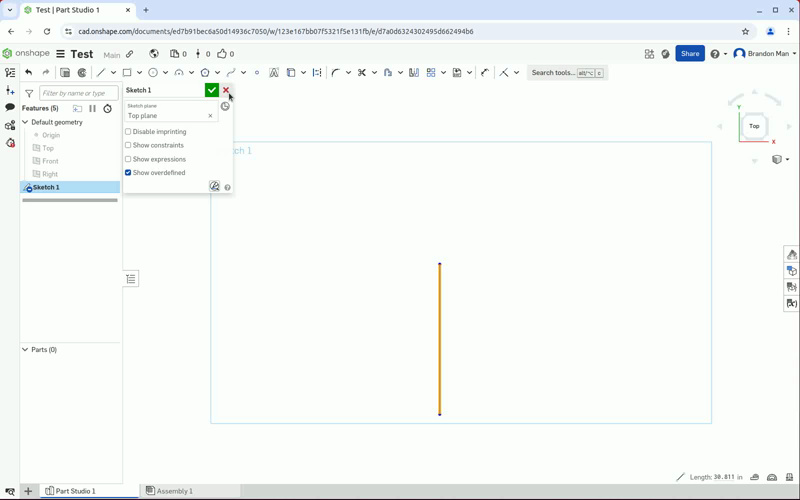
key(shift+h)
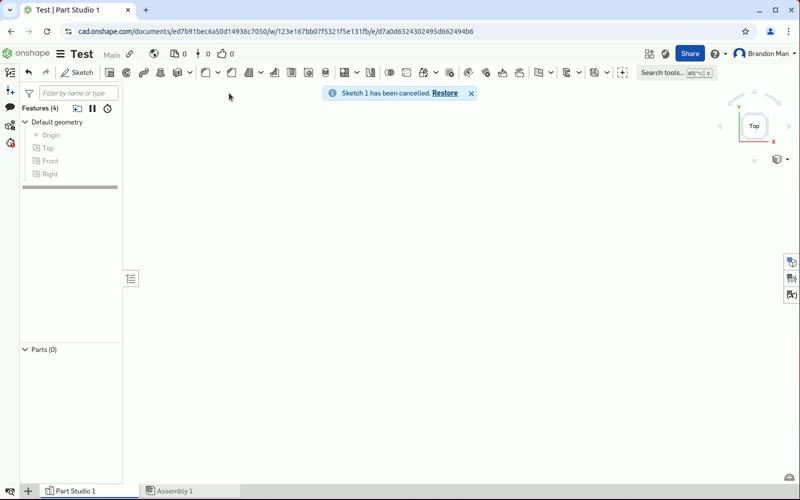
mouse_move(73, 352)
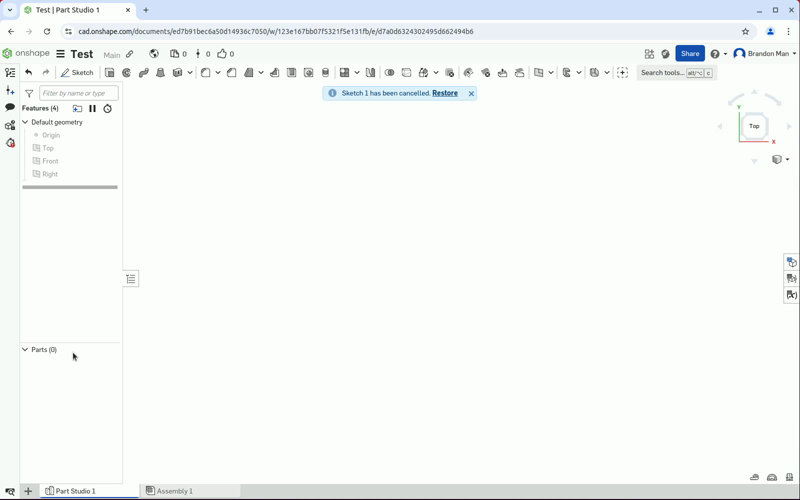
key(y)
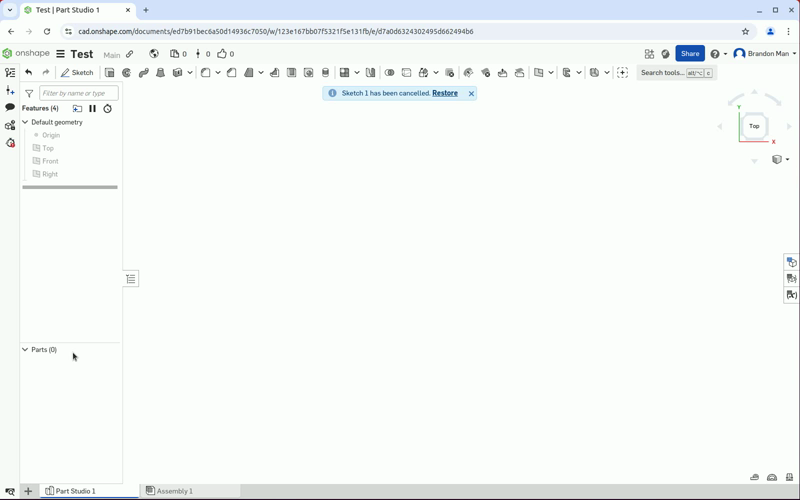
key(shift+p)
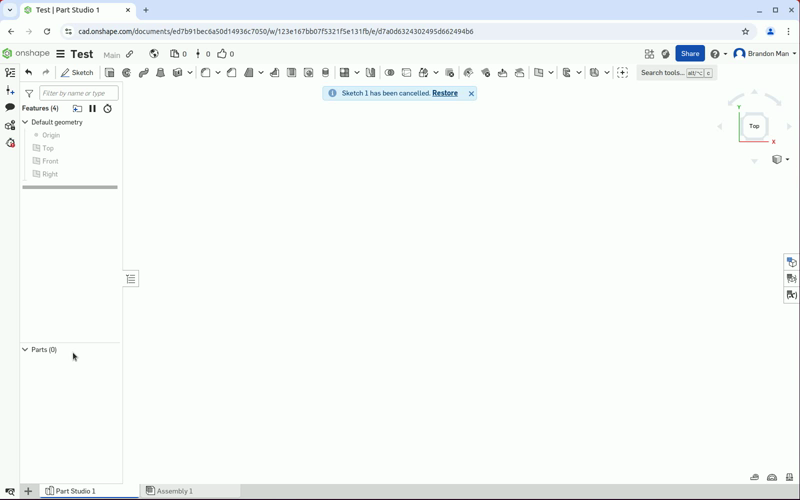
key(space)
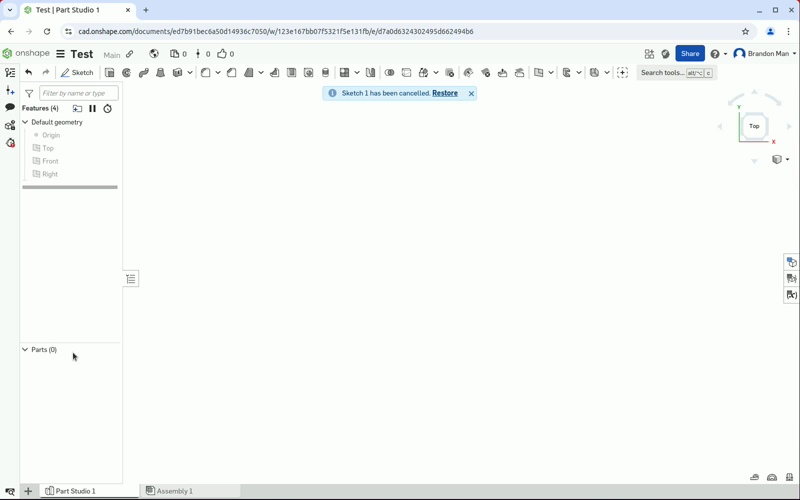
key_down(shift)
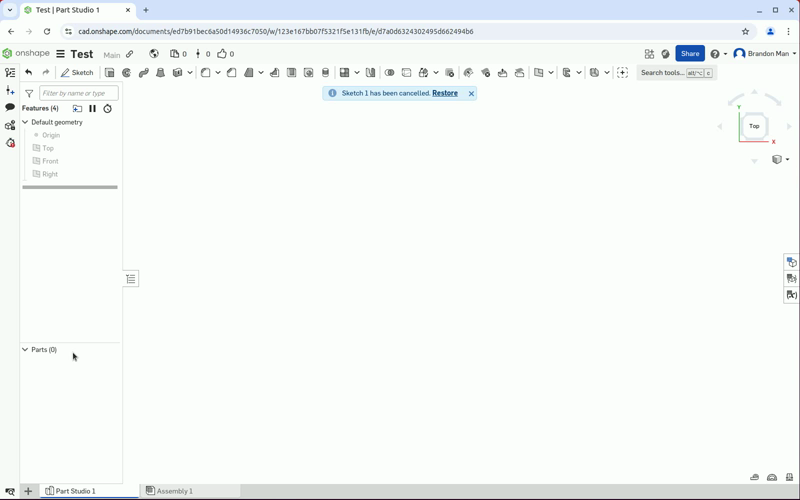
key(up)
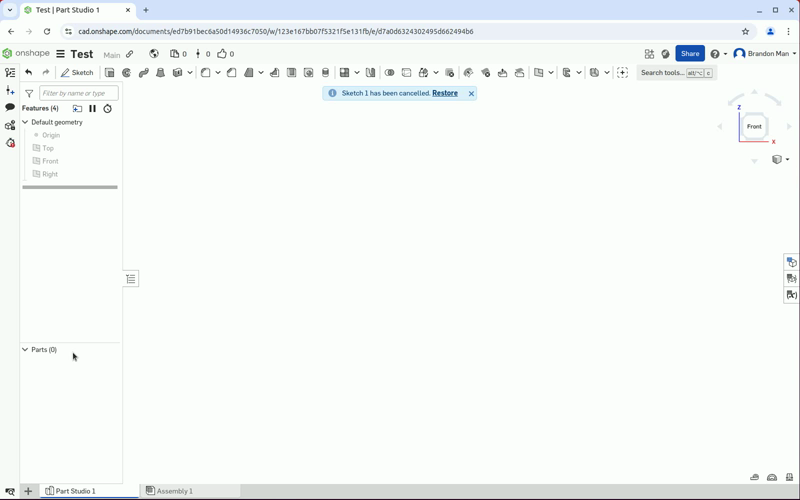
key_up(shift)
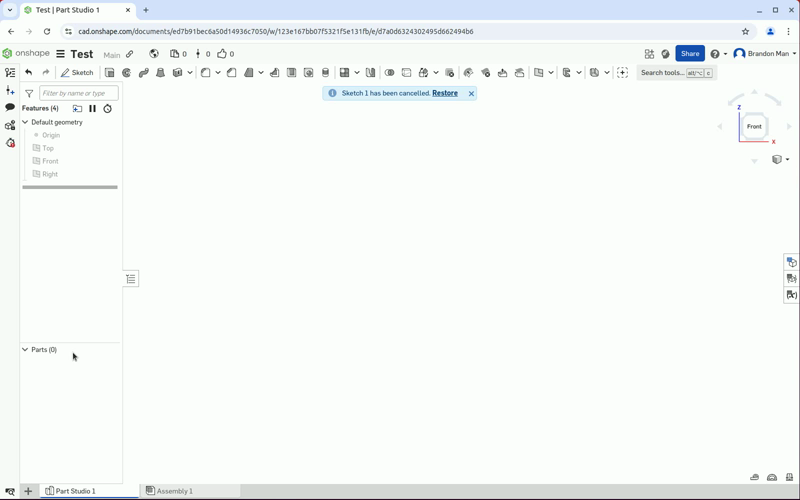
key(space)
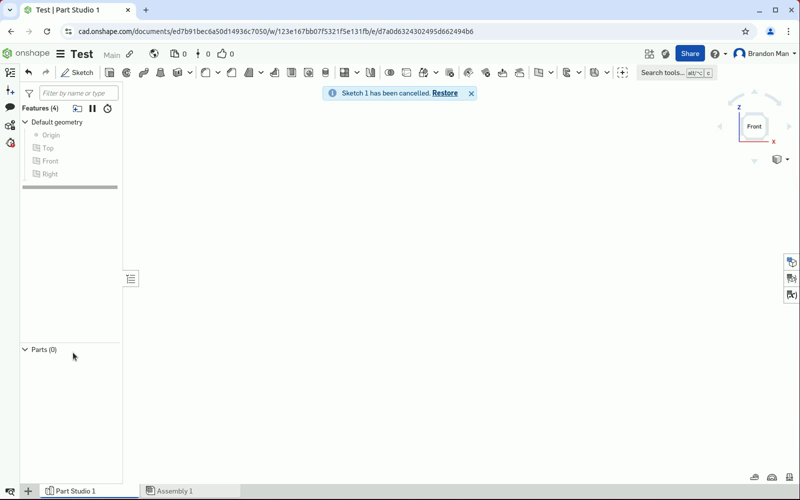
key_down(shift)
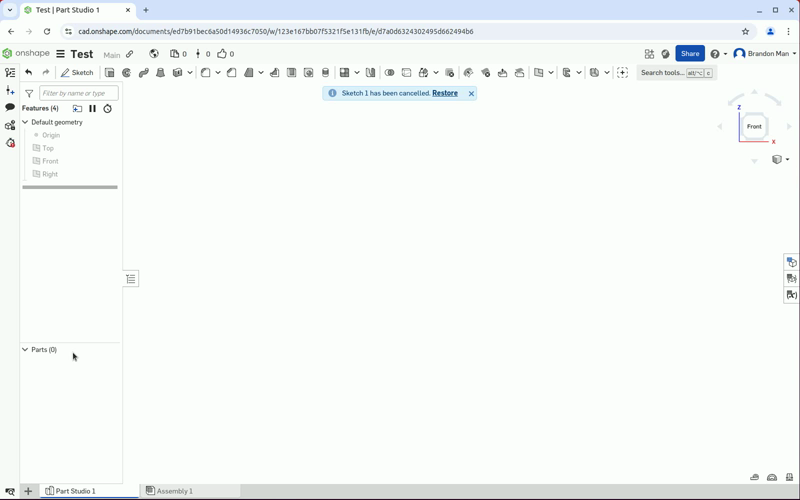
key(left)
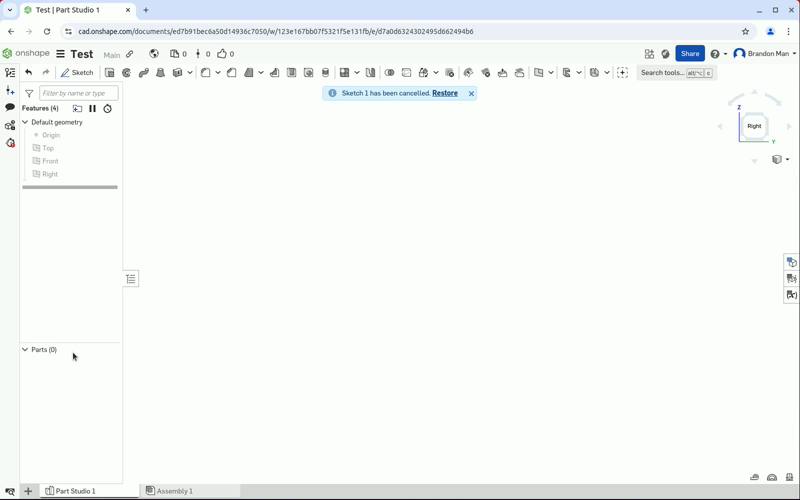
key_up(shift)
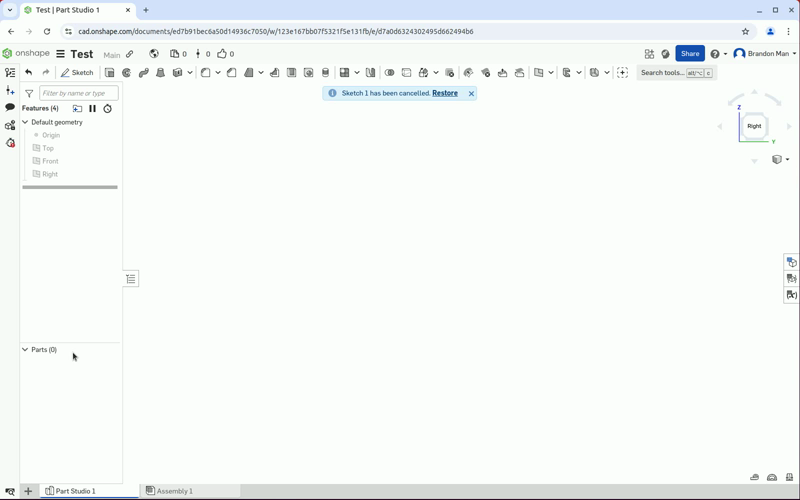
mouse_move(73, 352)
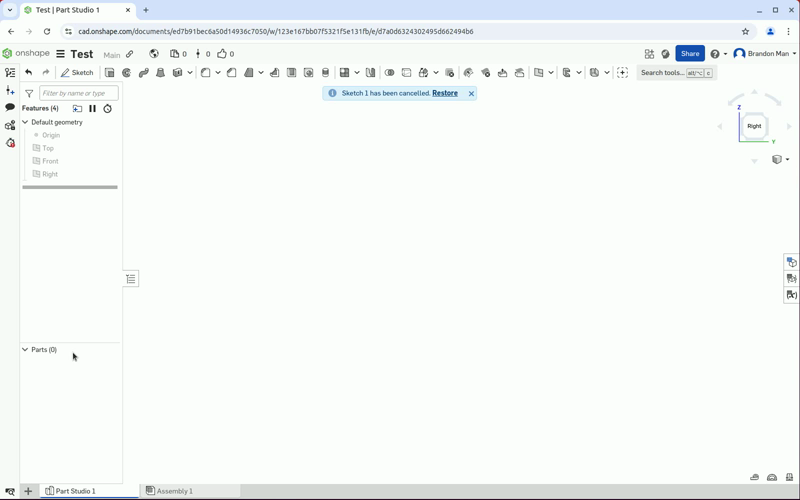
key(shift+y)
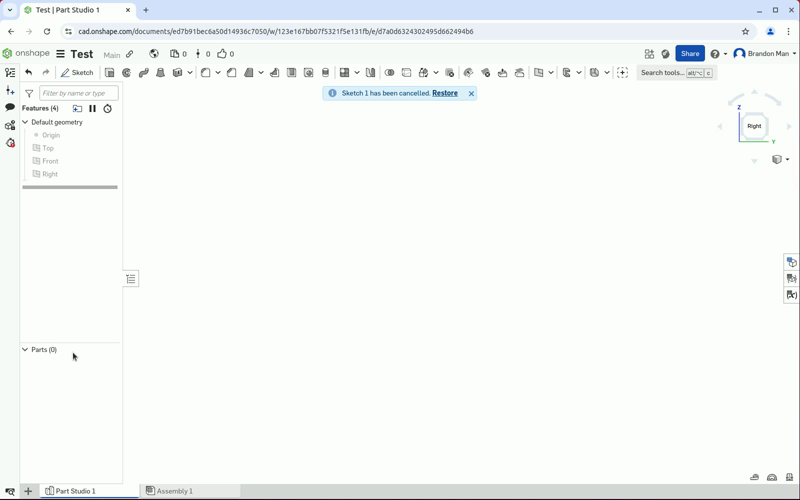
key(shift+s)
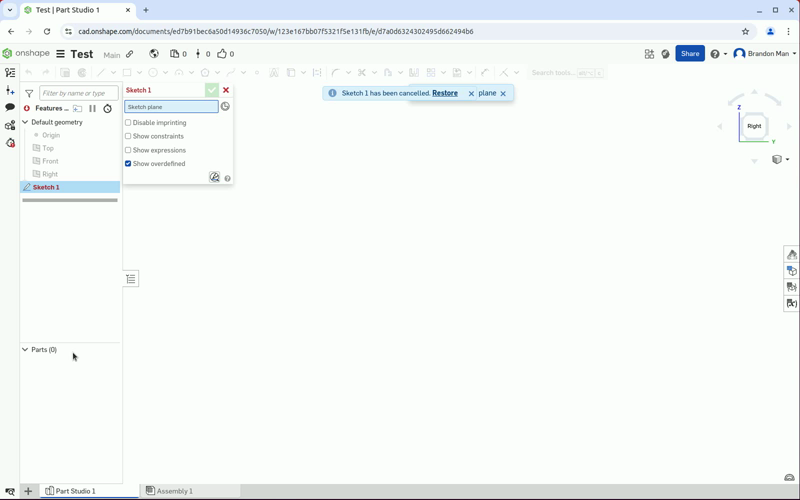
mouse_move(73, 176)
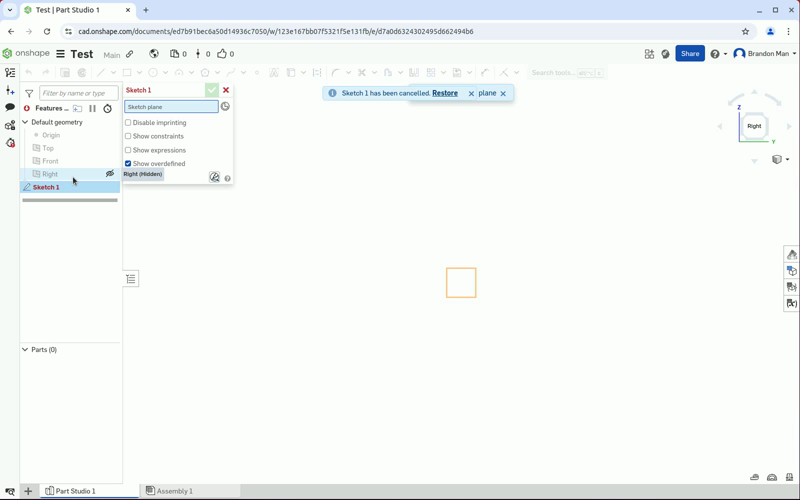
click(73, 176)
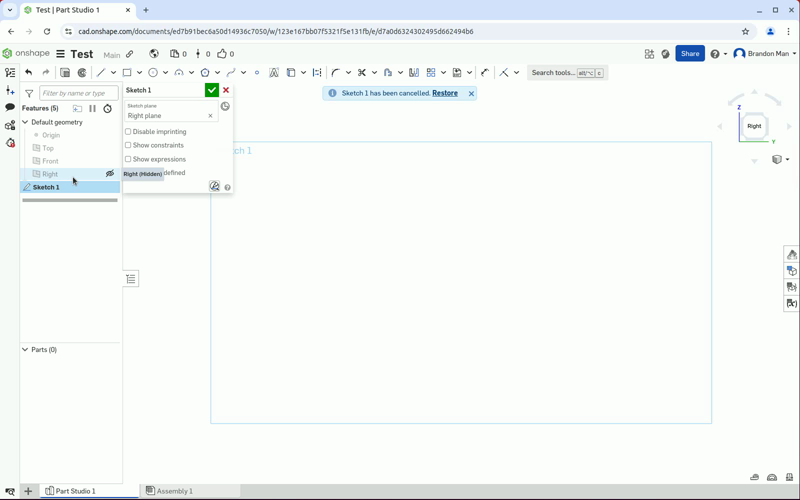
mouse_move(73, 352)
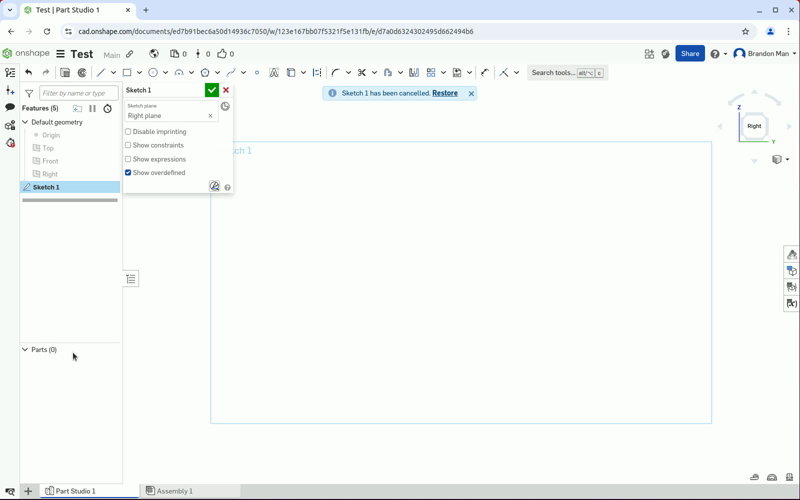
key(y)
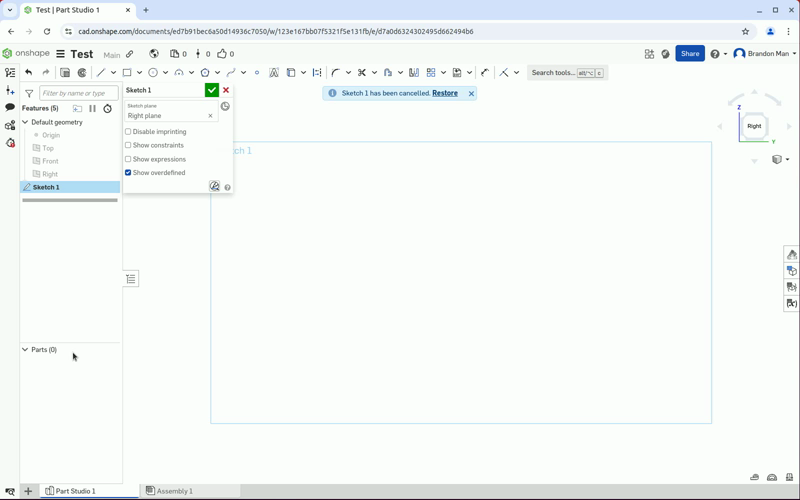
key(l)
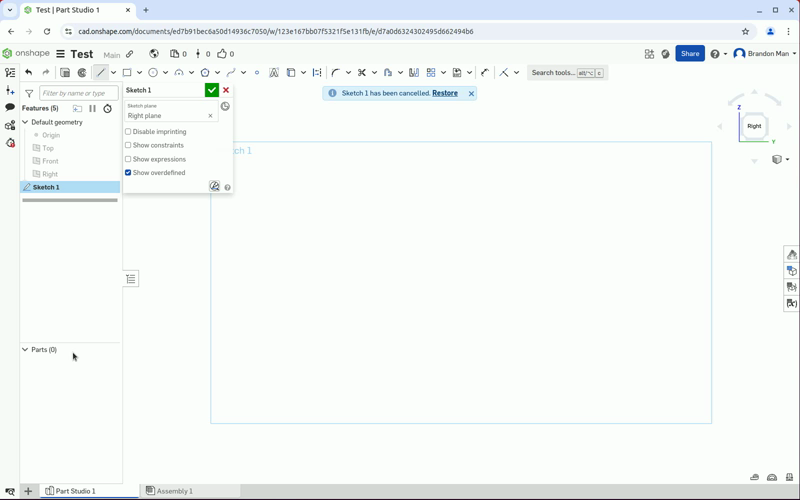
key_down(shift)
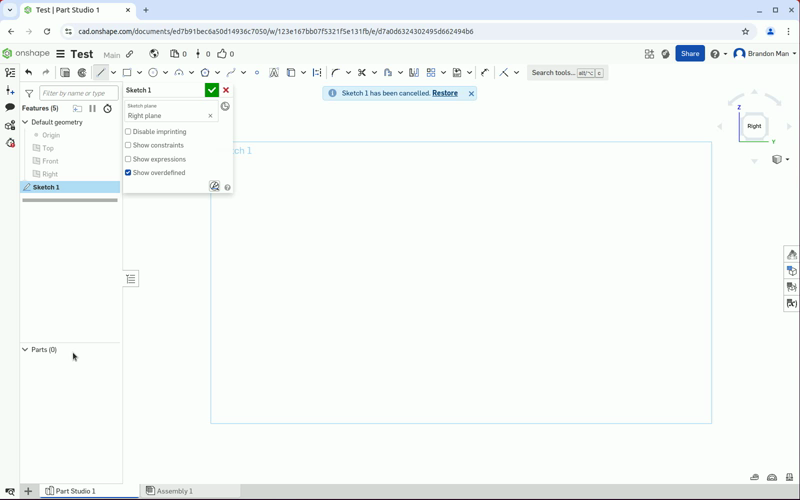
mouse_move(460, 282)
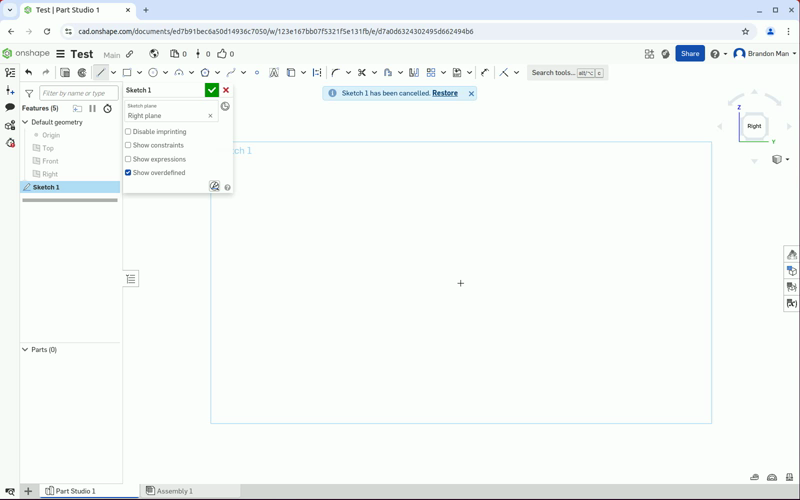
click(460, 282)
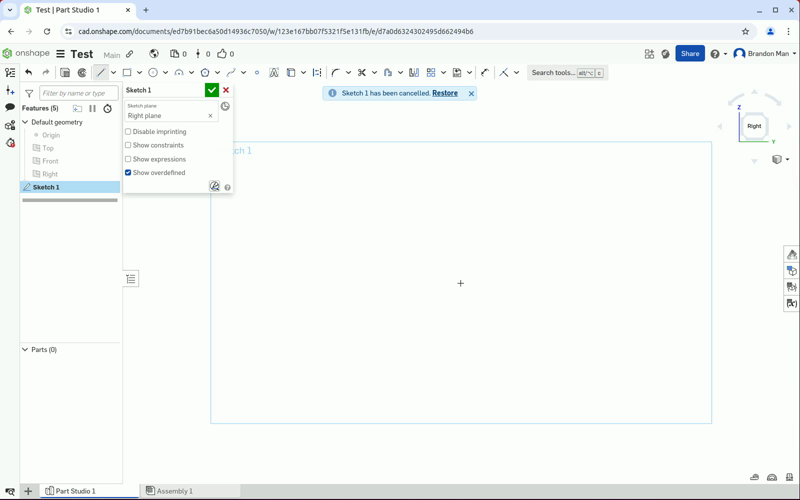
key_up(shift)
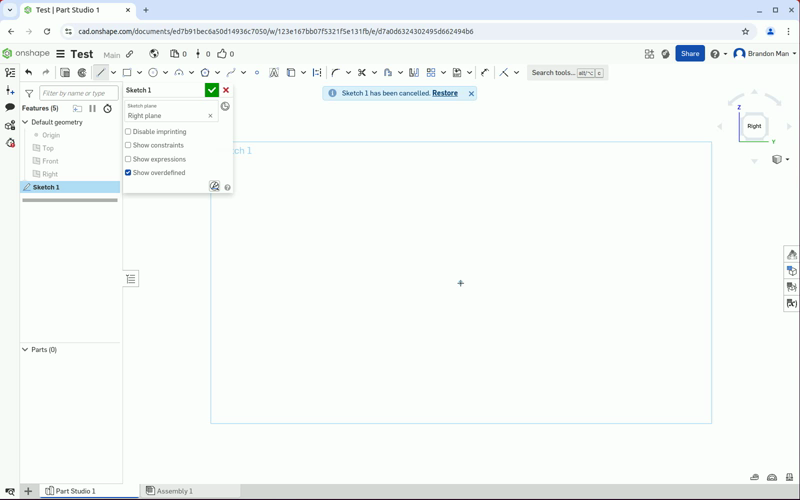
key_down(shift)
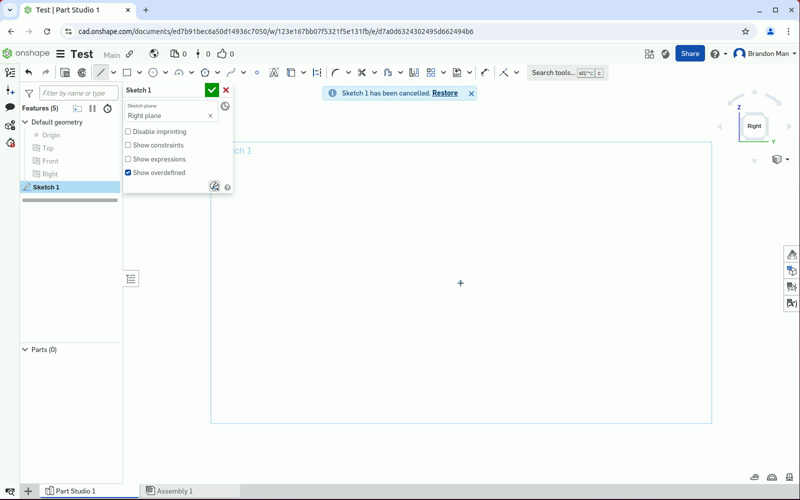
mouse_move(490, 282)
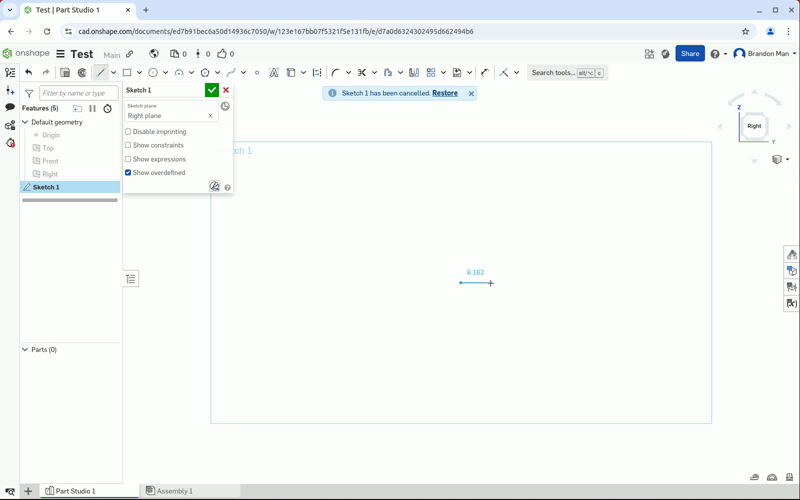
mouse_move(466, 282)
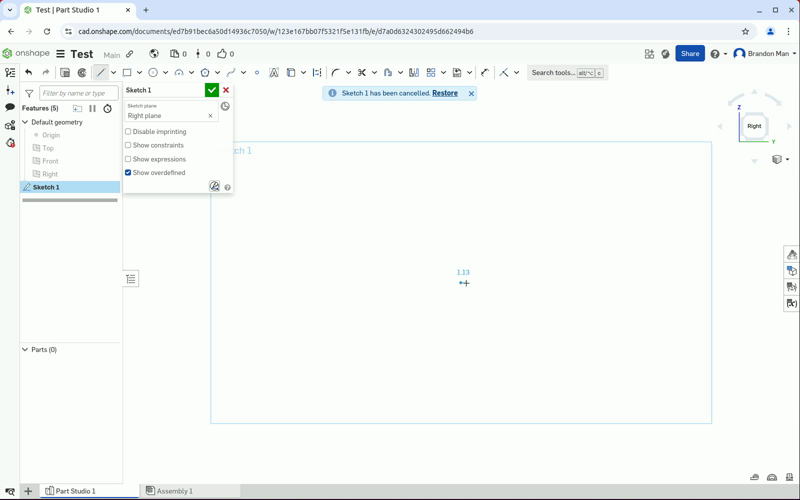
scroll(6)
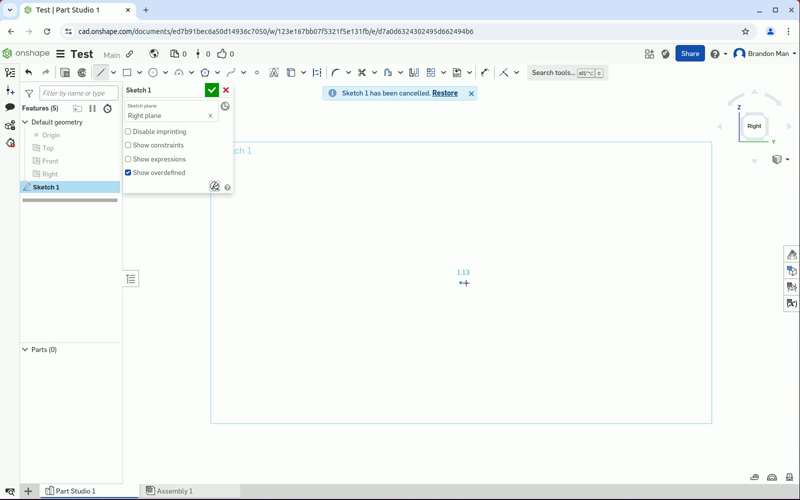
scroll(6)
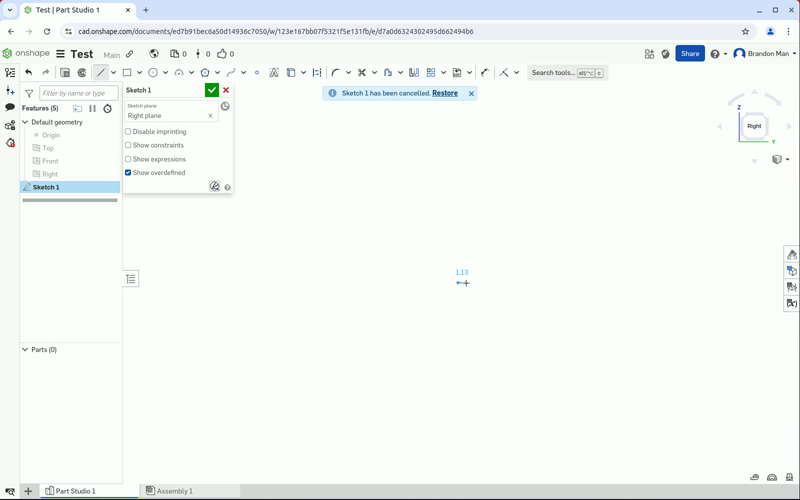
scroll(6)
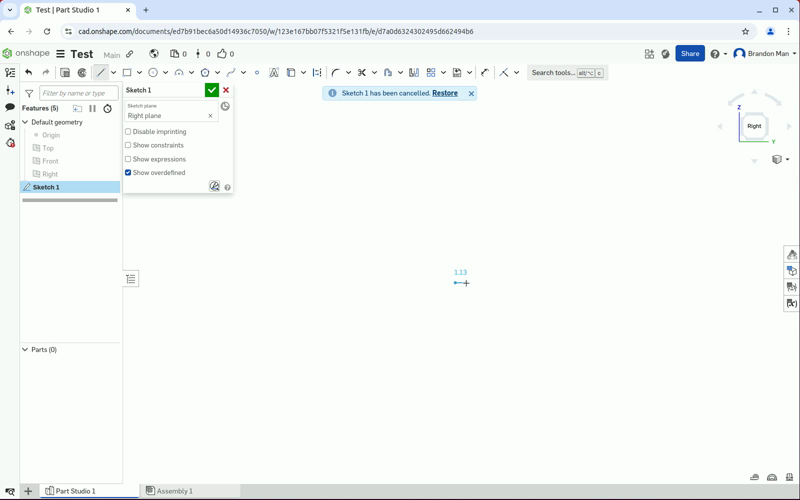
scroll(6)
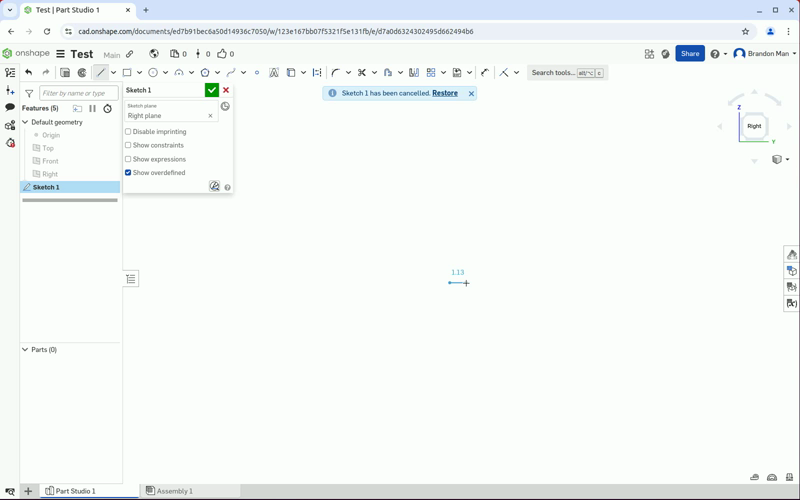
scroll(6)
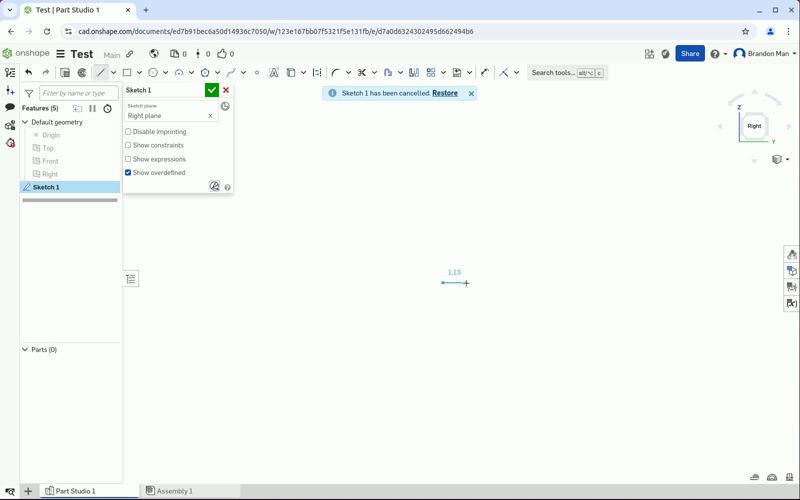
scroll(6)
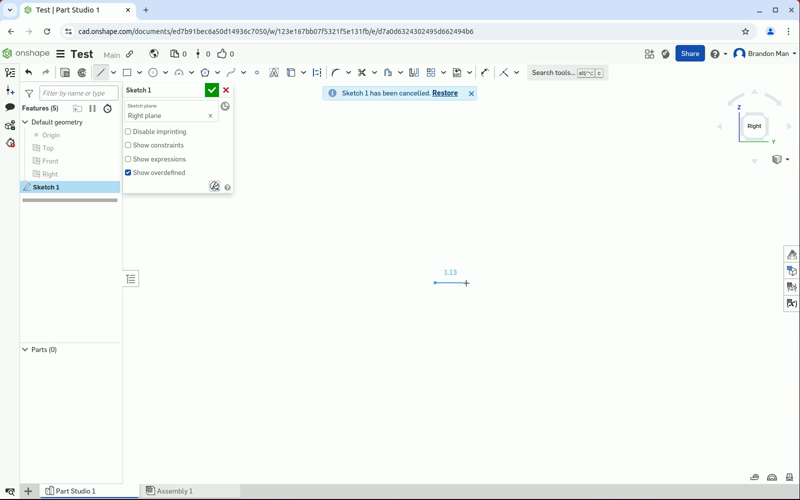
scroll(6)
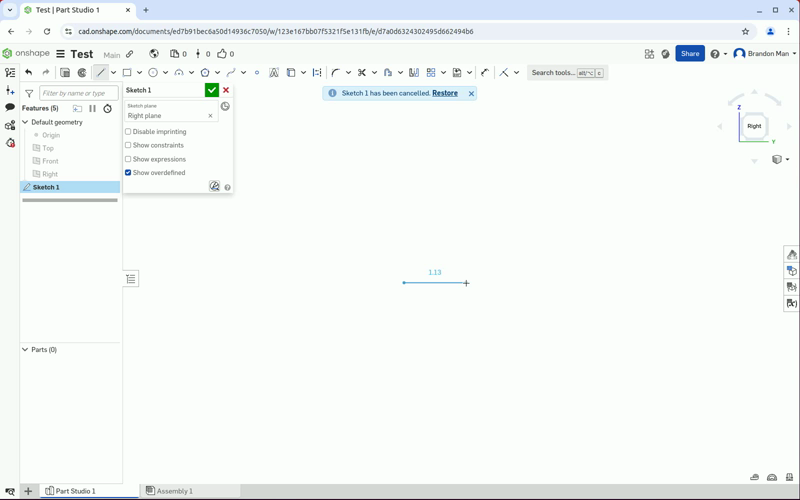
click(466, 282)
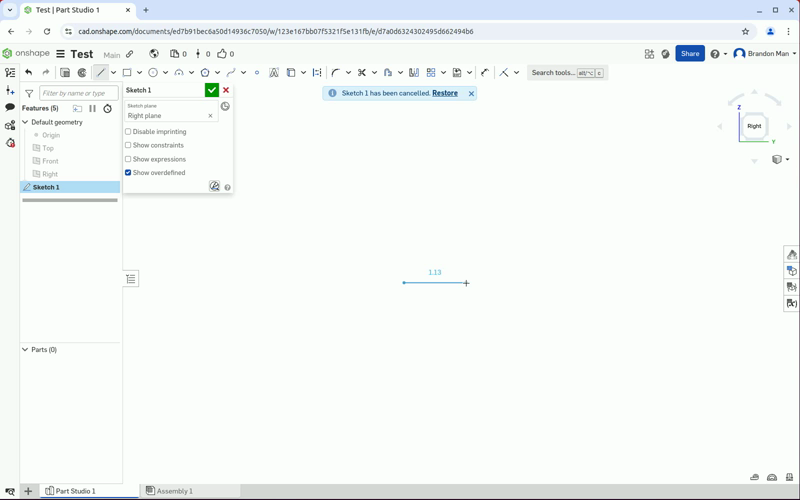
scroll(-6)
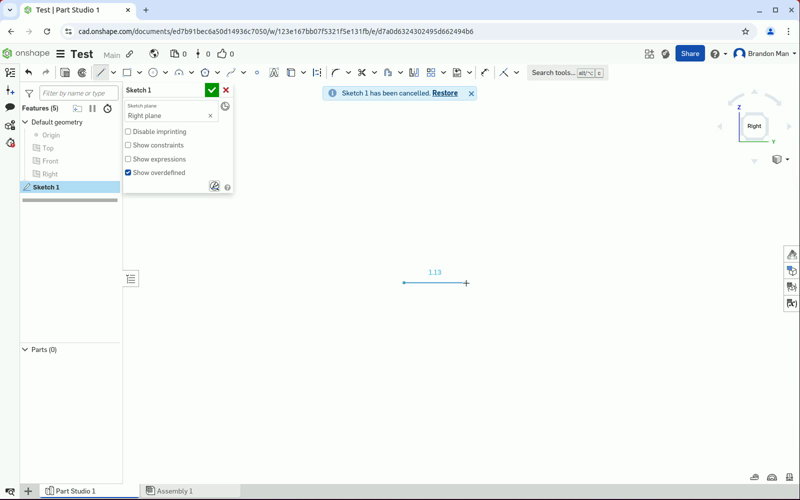
scroll(-6)
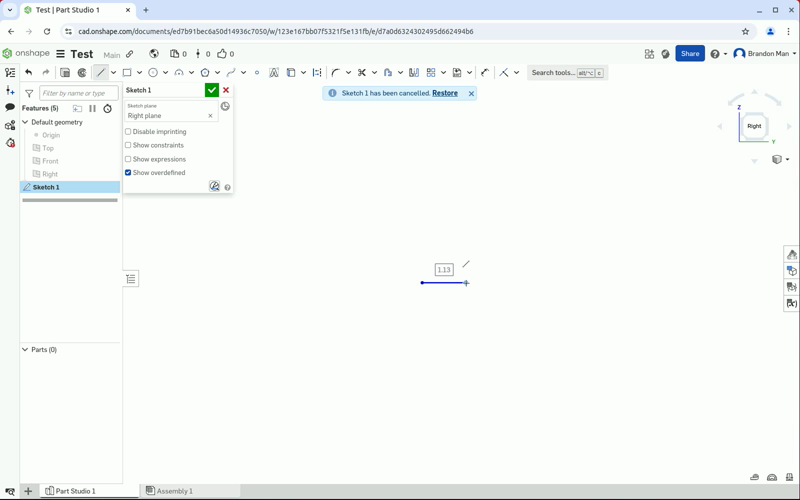
scroll(-6)
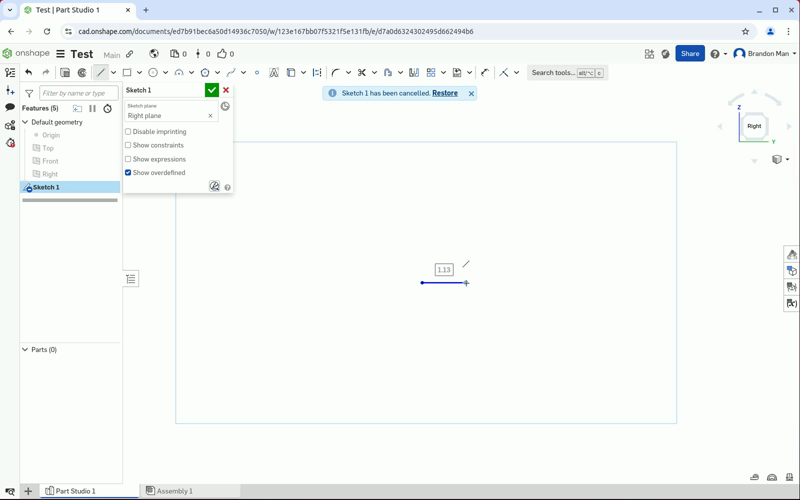
scroll(-6)
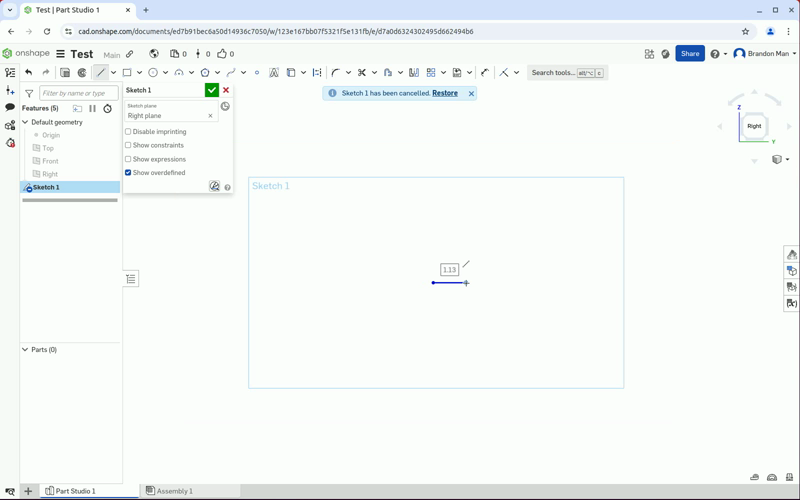
scroll(-6)
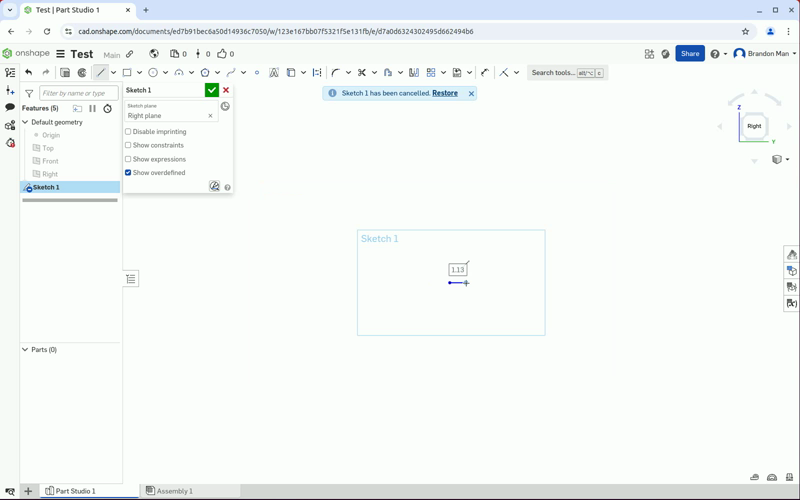
scroll(-6)
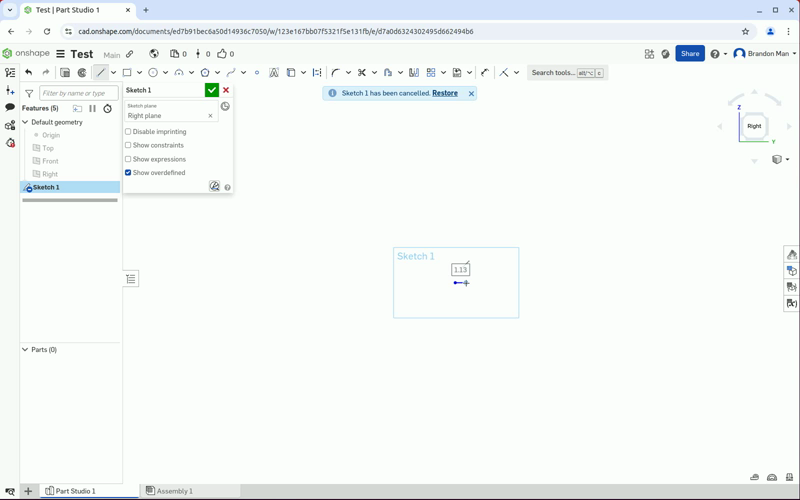
scroll(-6)
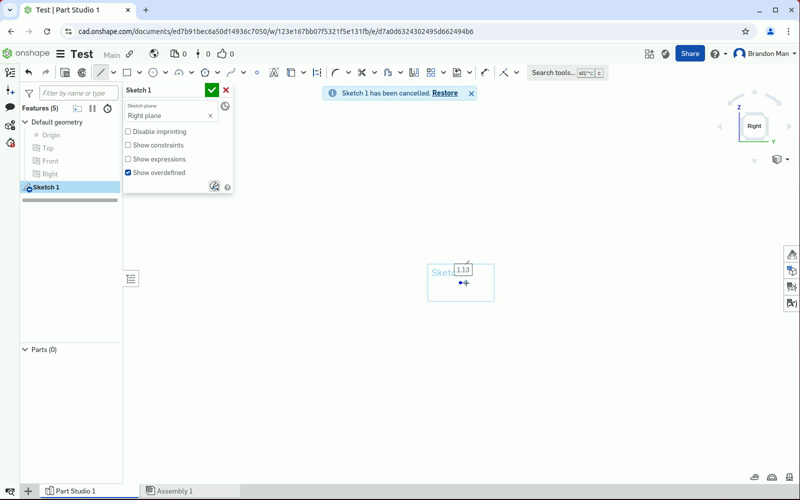
key_up(shift)
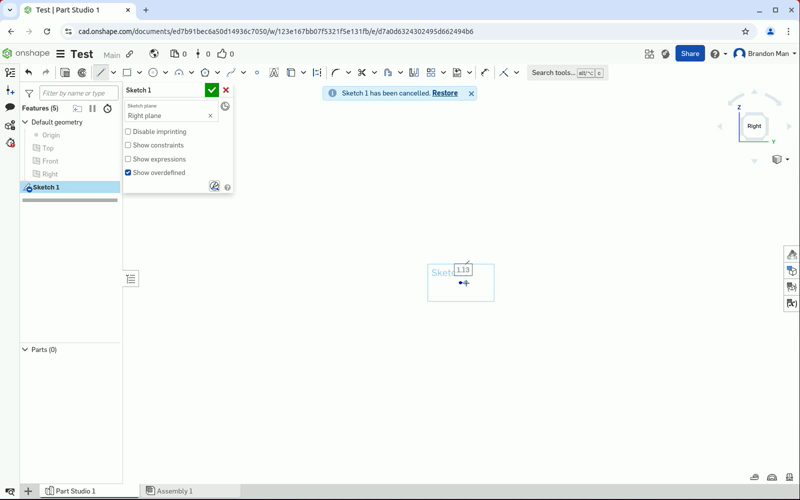
key_down(shift)
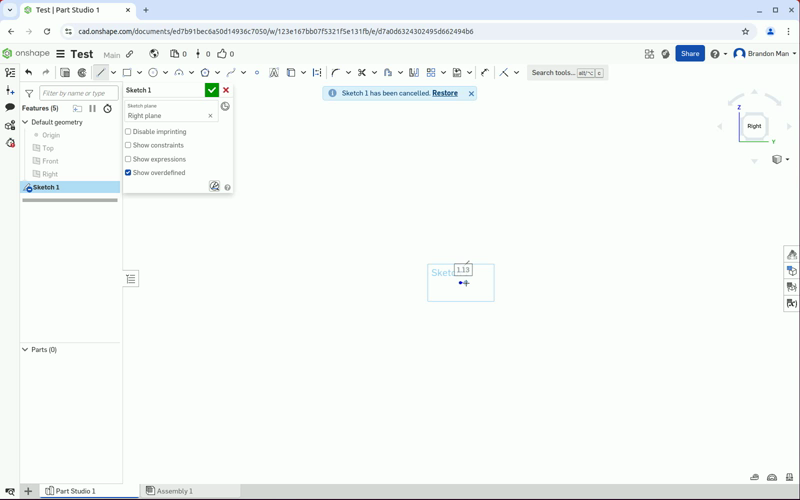
mouse_move(496, 282)
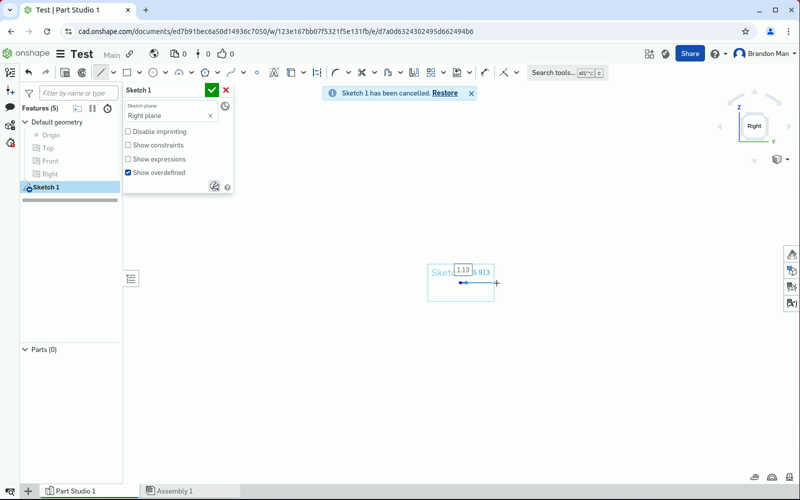
mouse_move(466, 277)
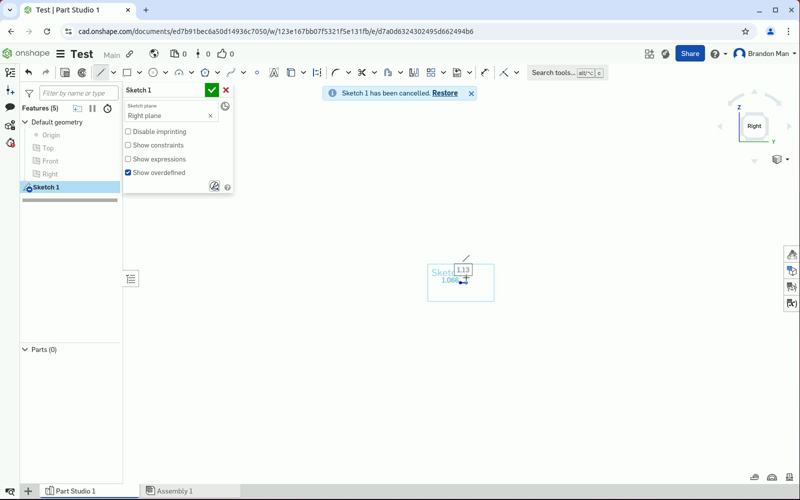
scroll(6)
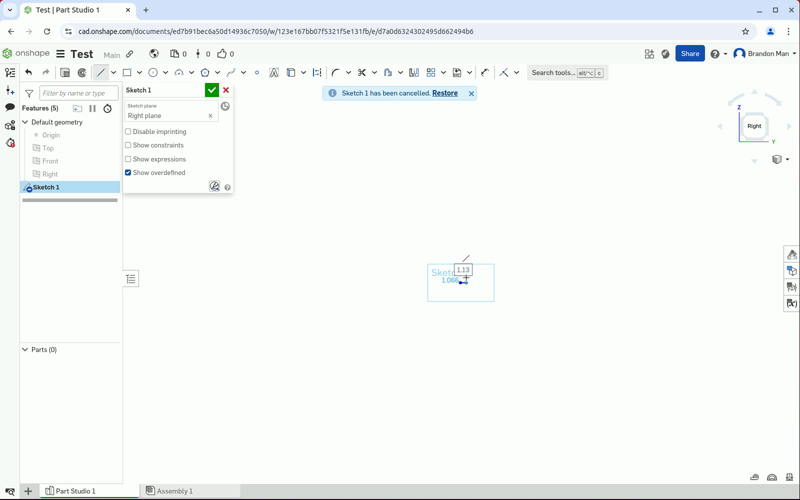
scroll(6)
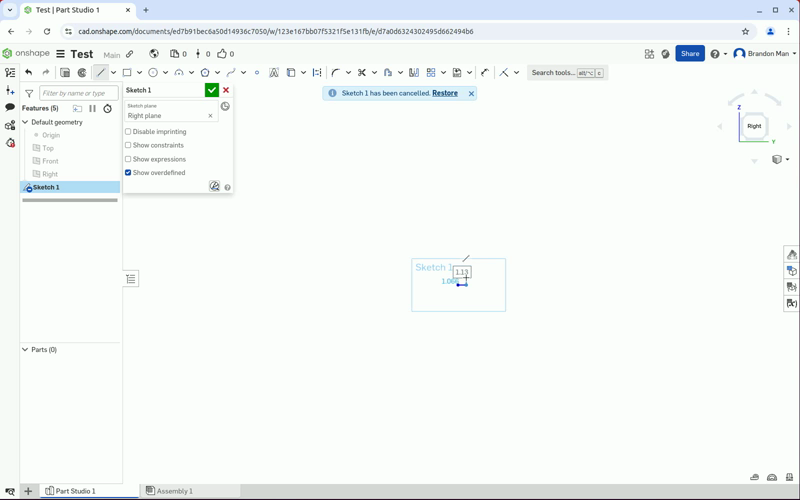
scroll(6)
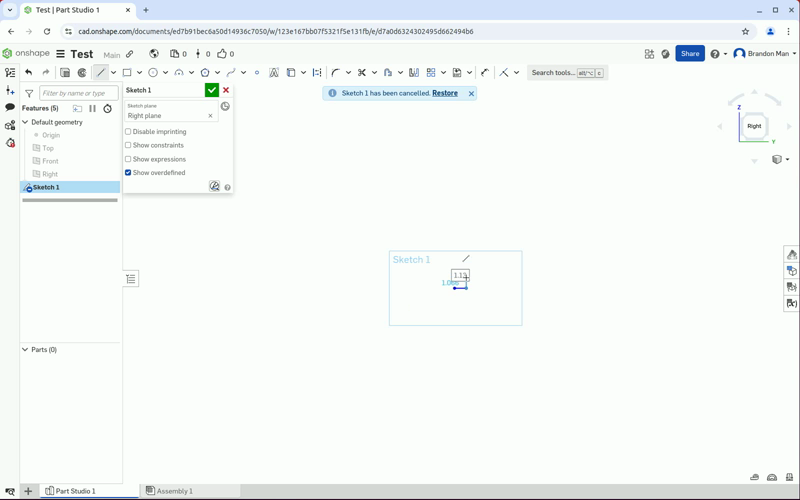
scroll(6)
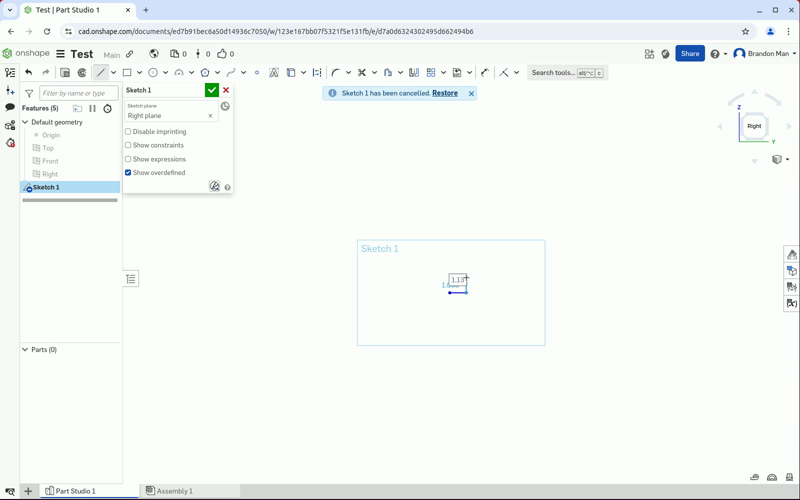
scroll(6)
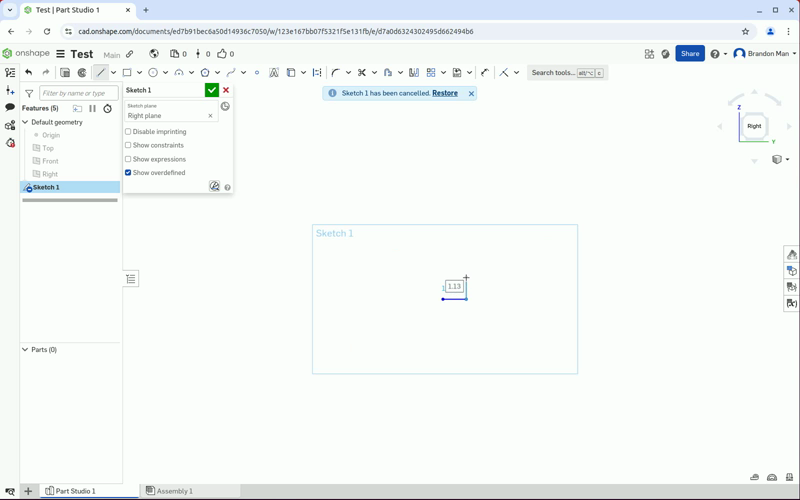
scroll(6)
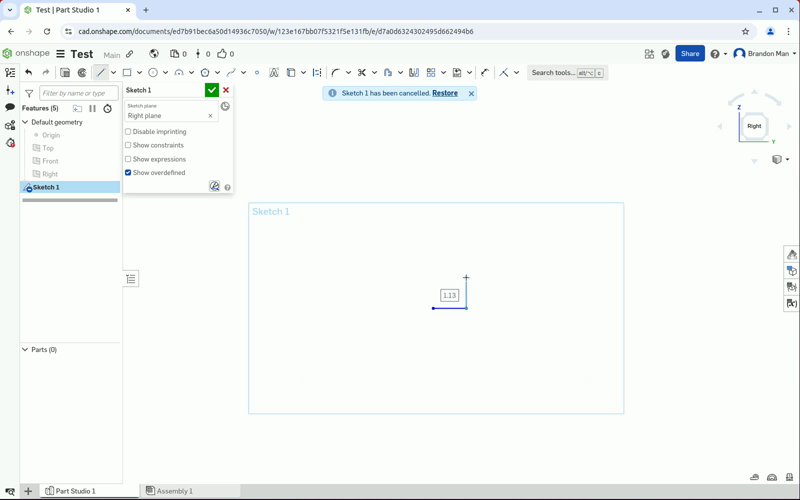
scroll(6)
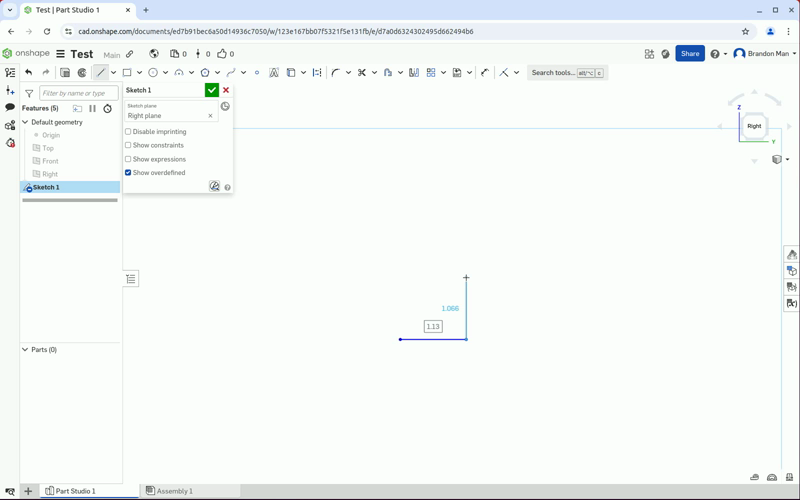
click(466, 277)
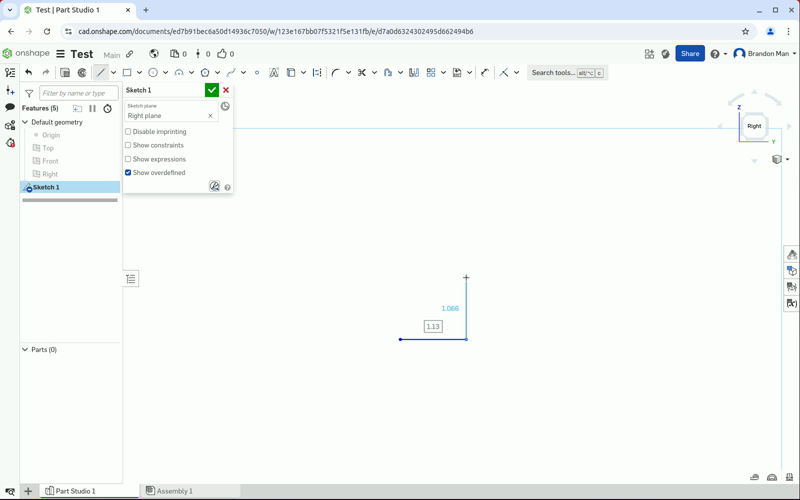
scroll(-6)
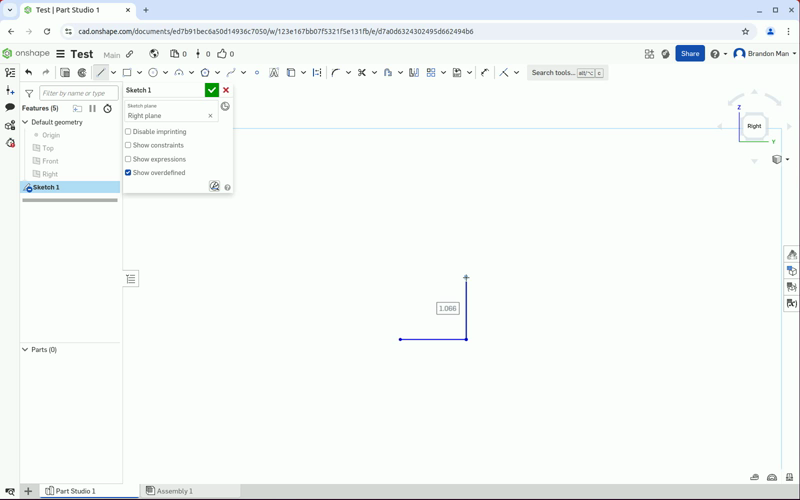
scroll(-6)
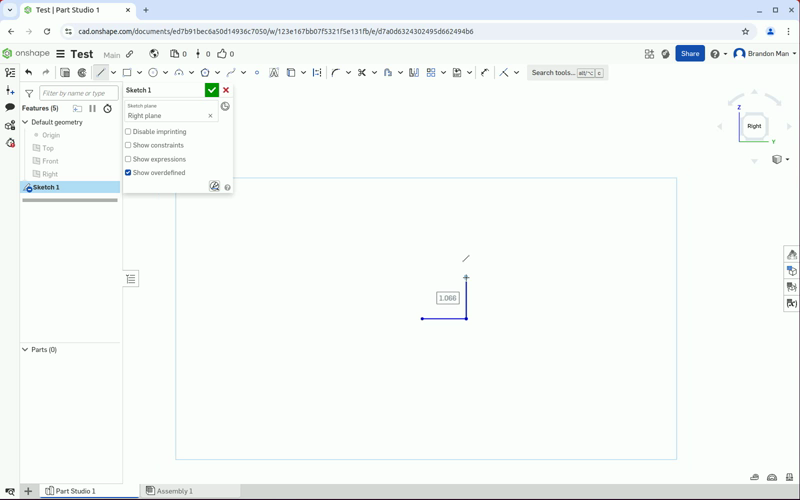
scroll(-6)
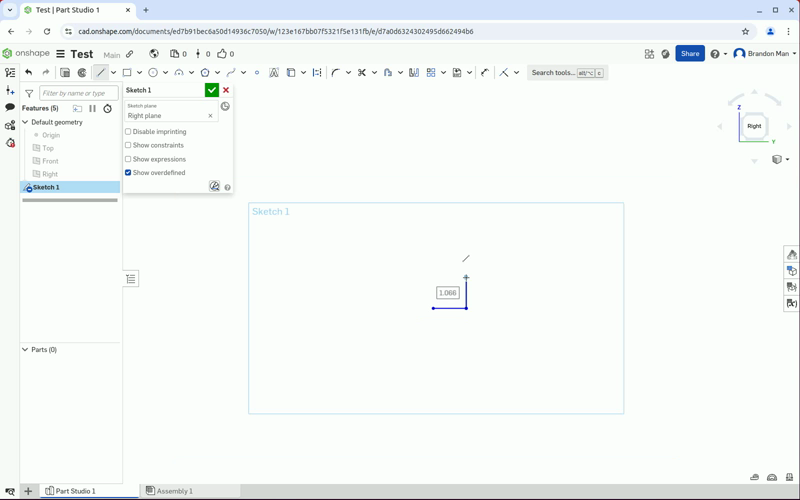
scroll(-6)
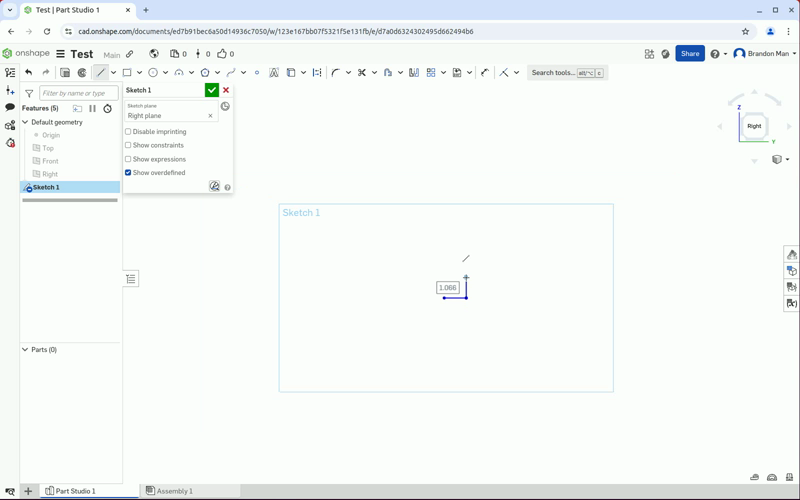
scroll(-6)
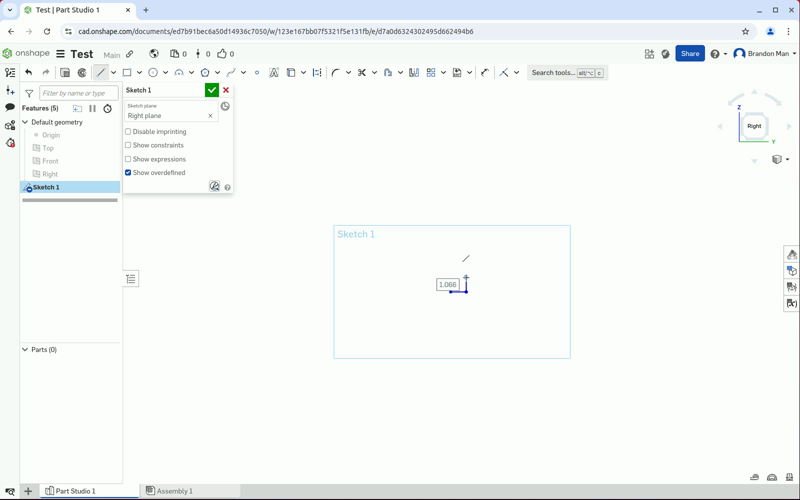
scroll(-6)
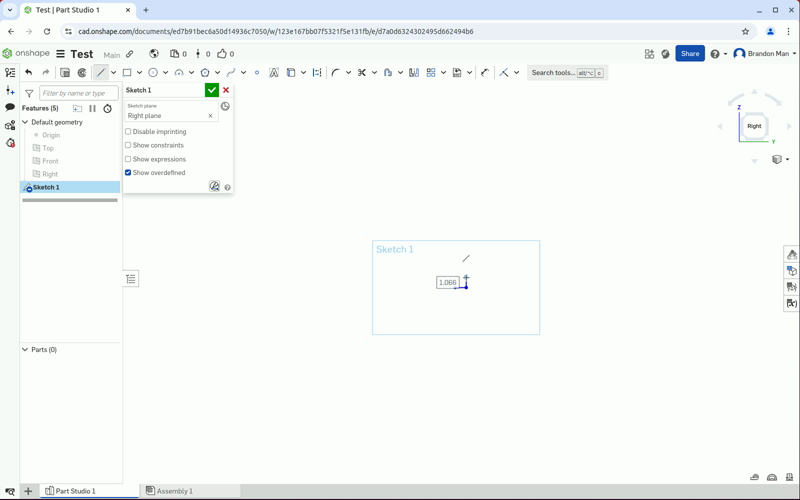
scroll(-6)
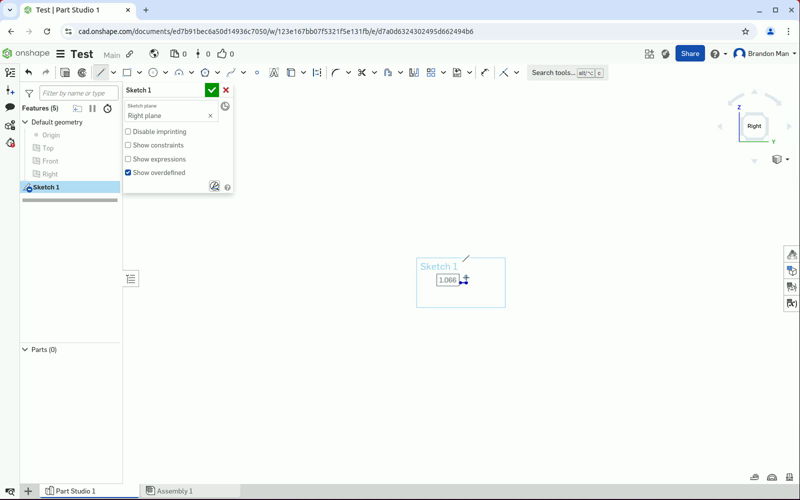
key_up(shift)
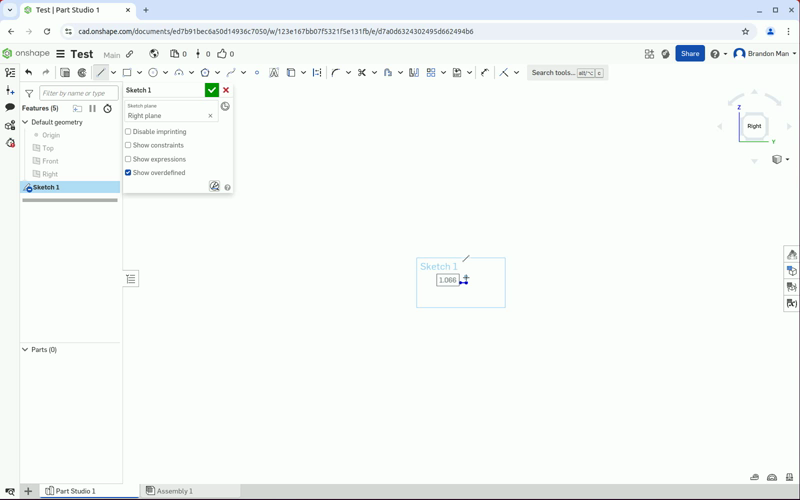
key_down(shift)
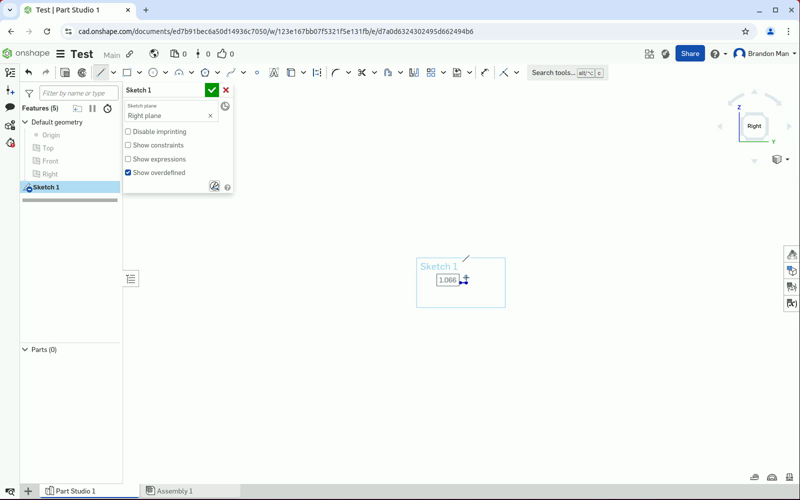
mouse_move(496, 277)
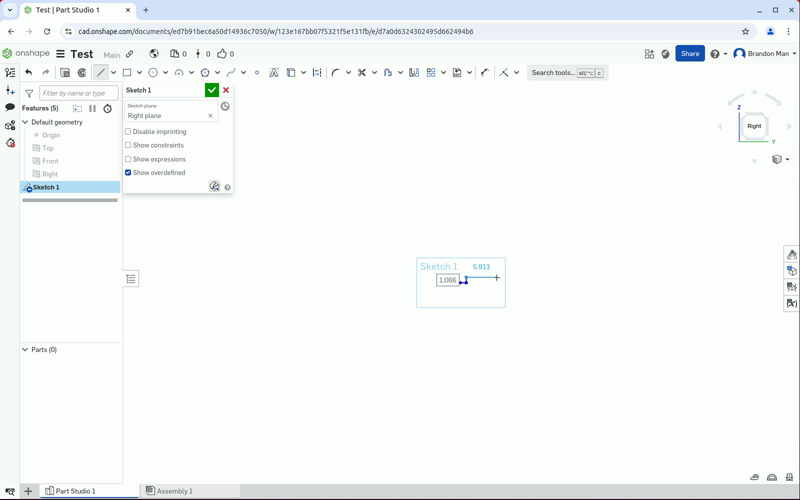
mouse_move(460, 277)
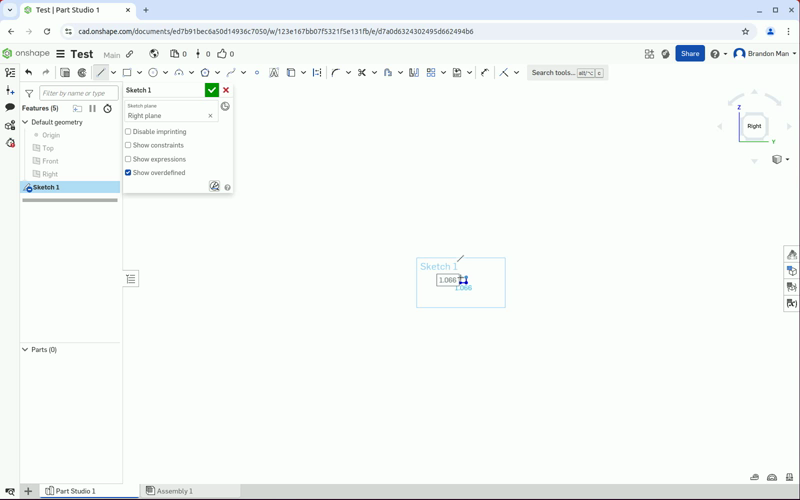
scroll(6)
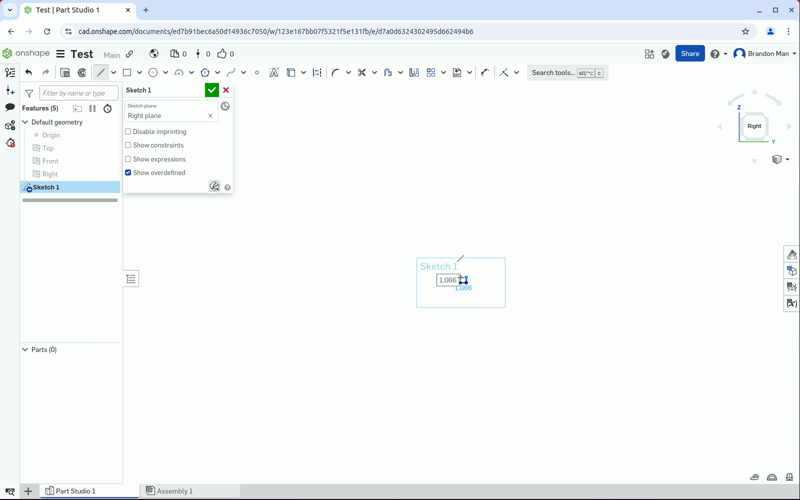
scroll(6)
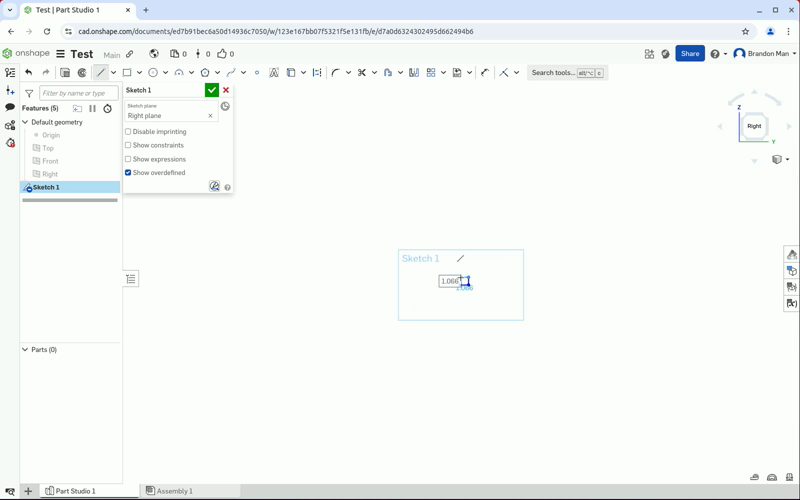
scroll(6)
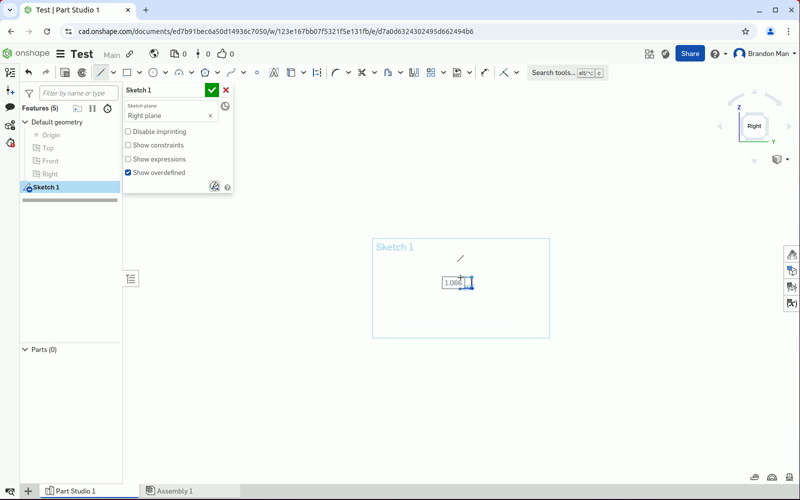
scroll(6)
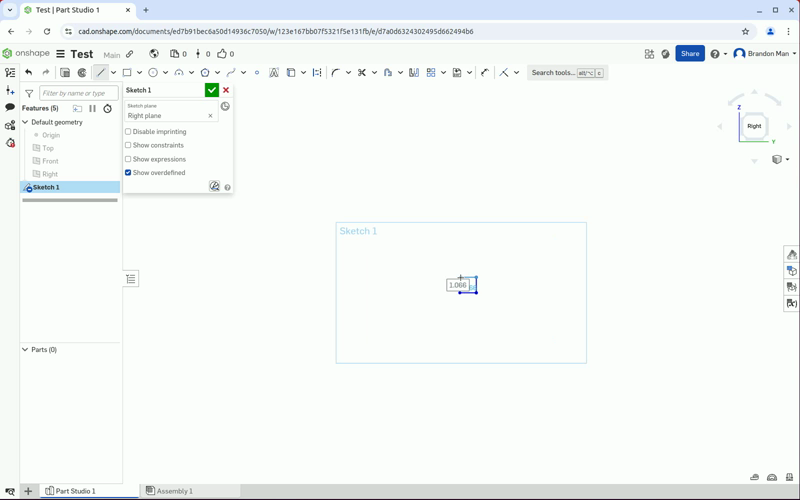
scroll(6)
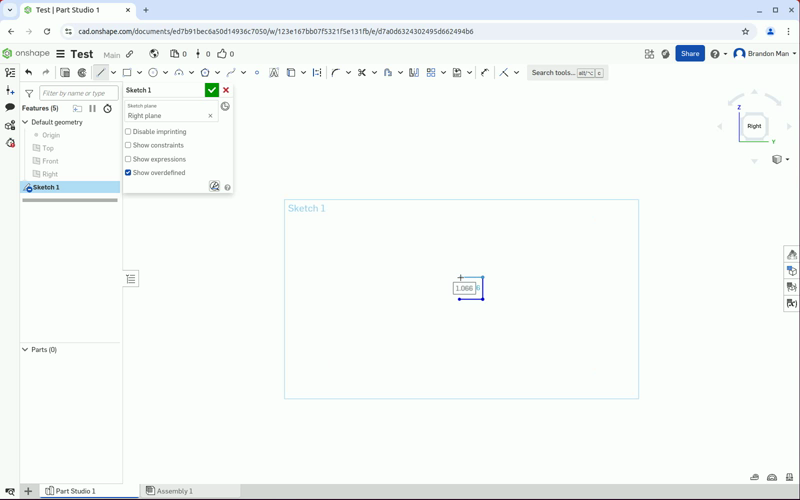
scroll(6)
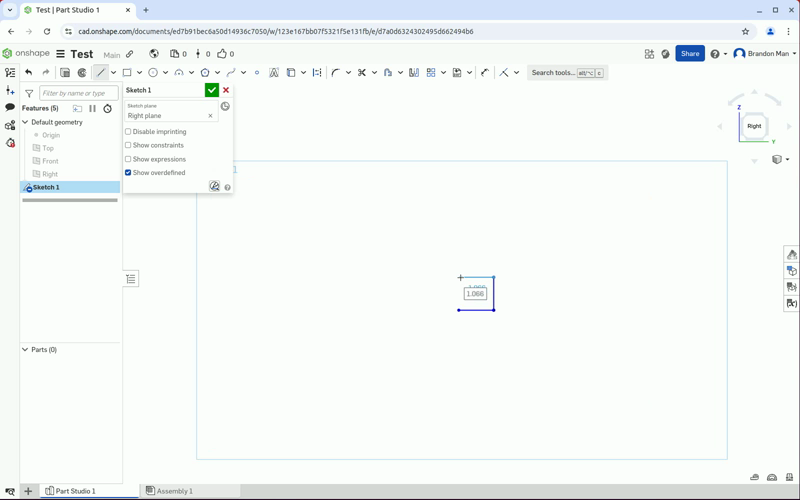
scroll(6)
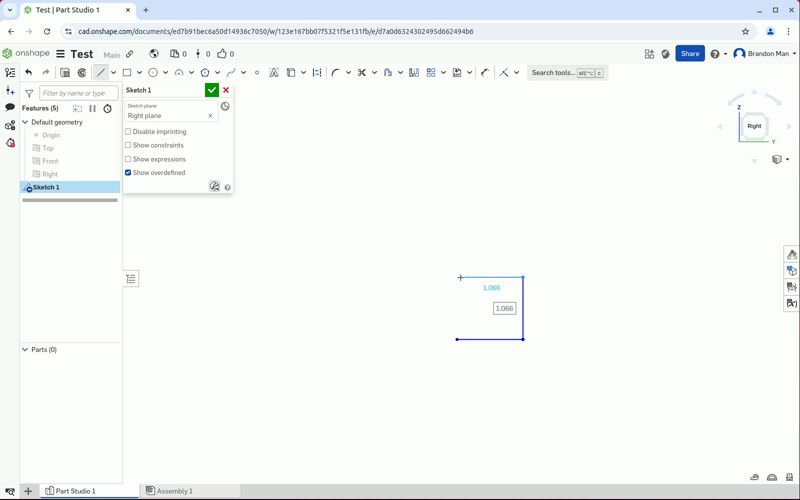
click(460, 277)
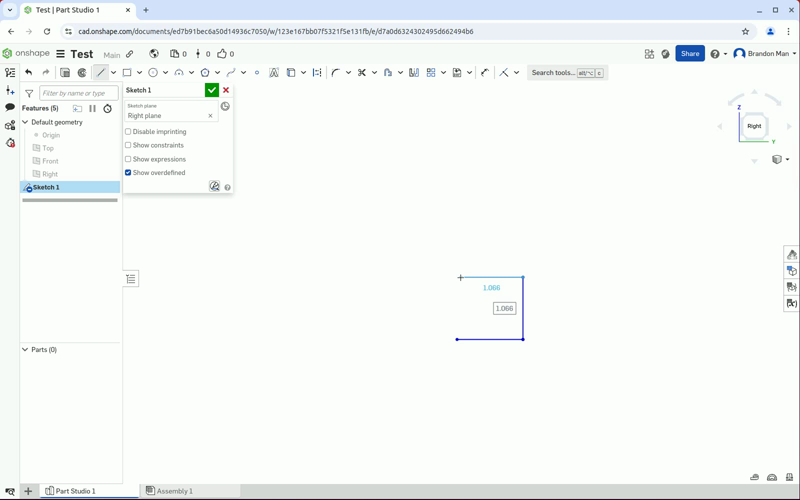
scroll(-6)
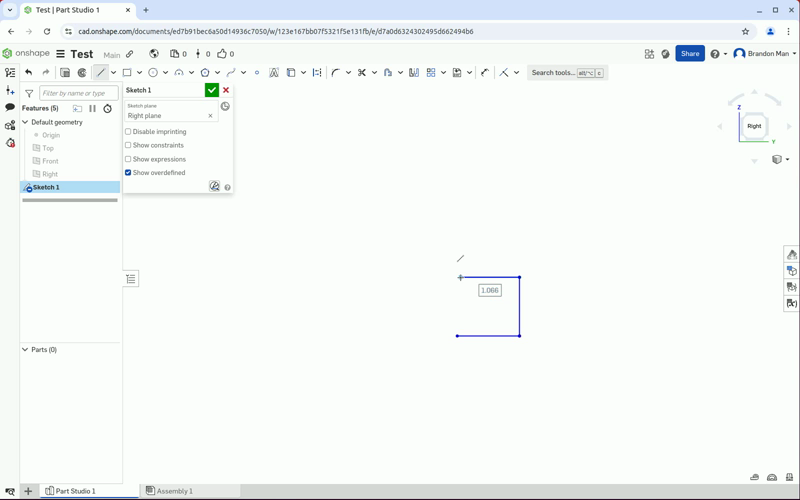
scroll(-6)
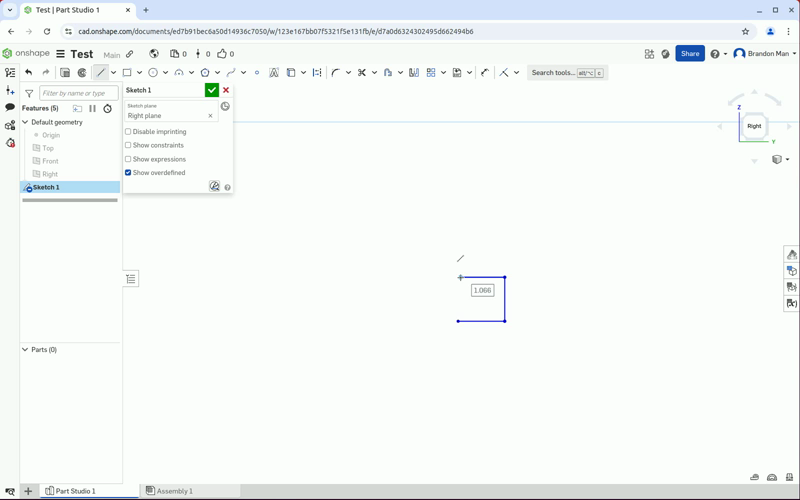
scroll(-6)
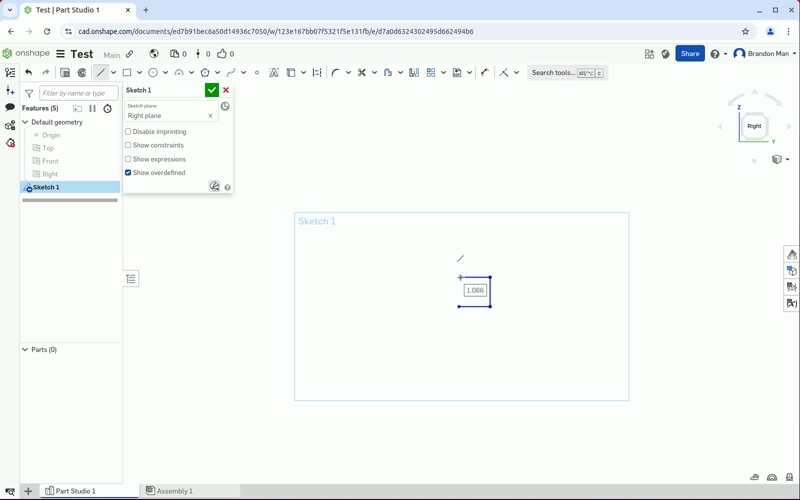
scroll(-6)
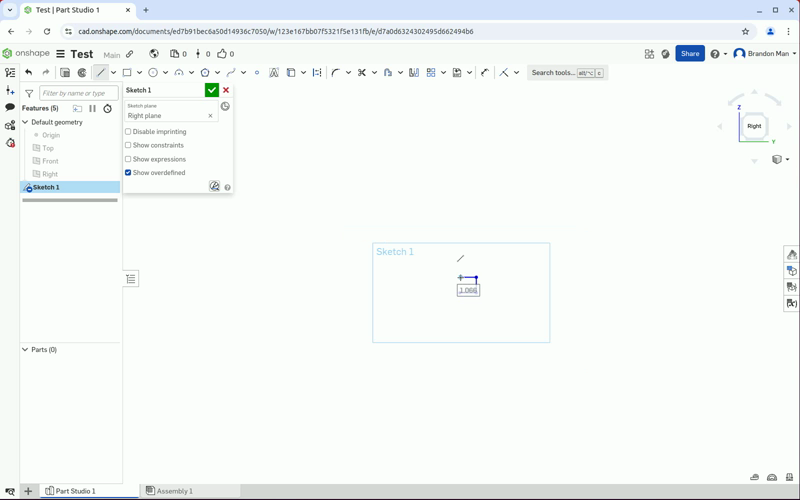
scroll(-6)
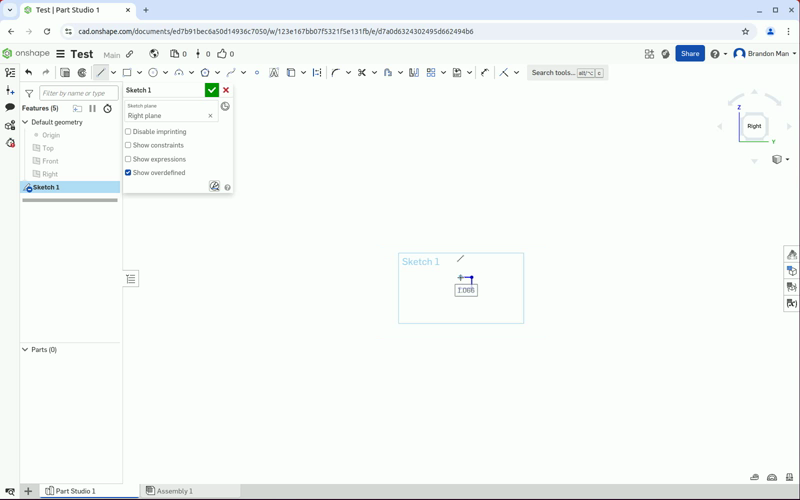
scroll(-6)
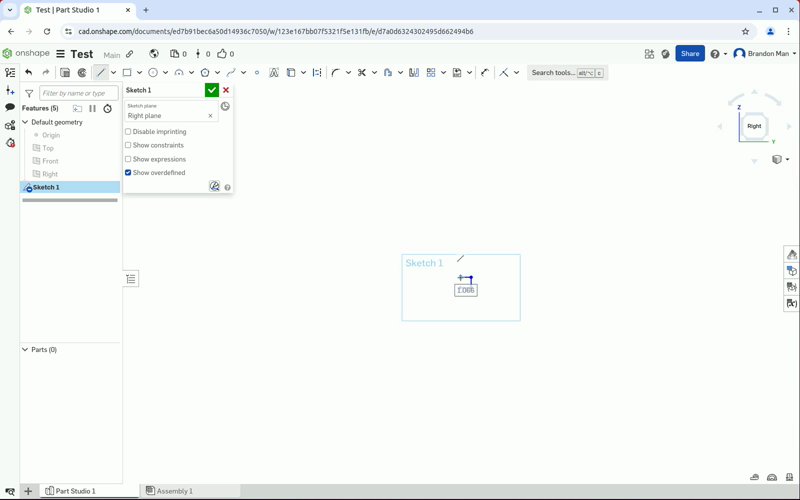
scroll(-6)
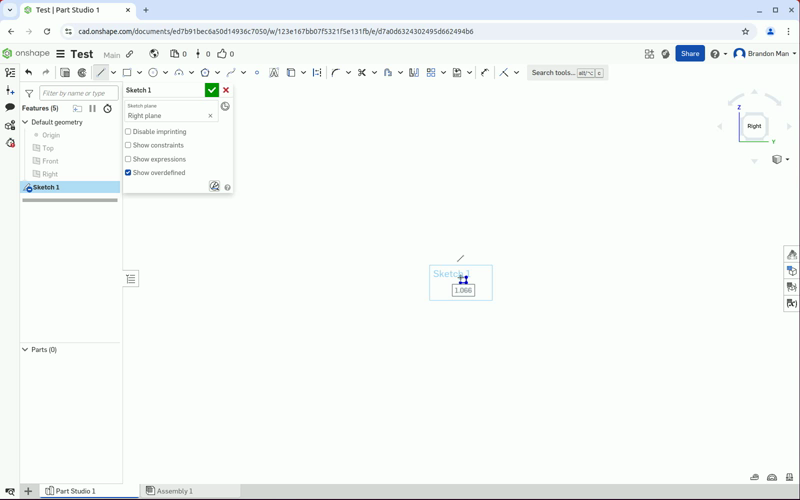
key_up(shift)
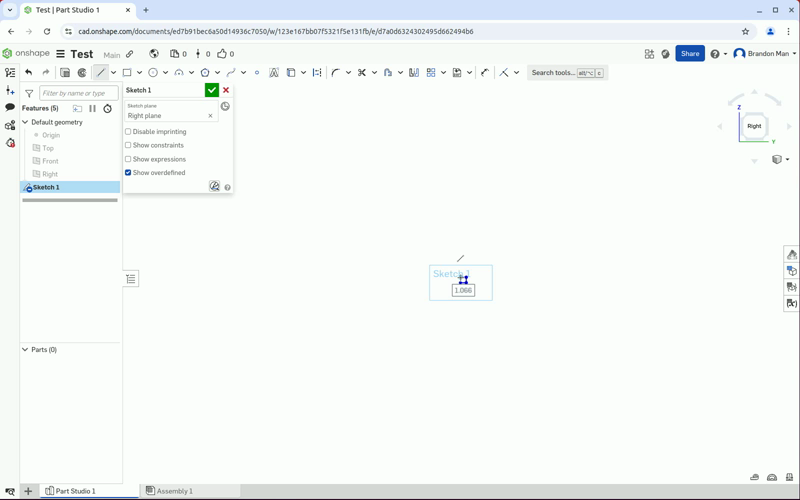
mouse_move(490, 277)
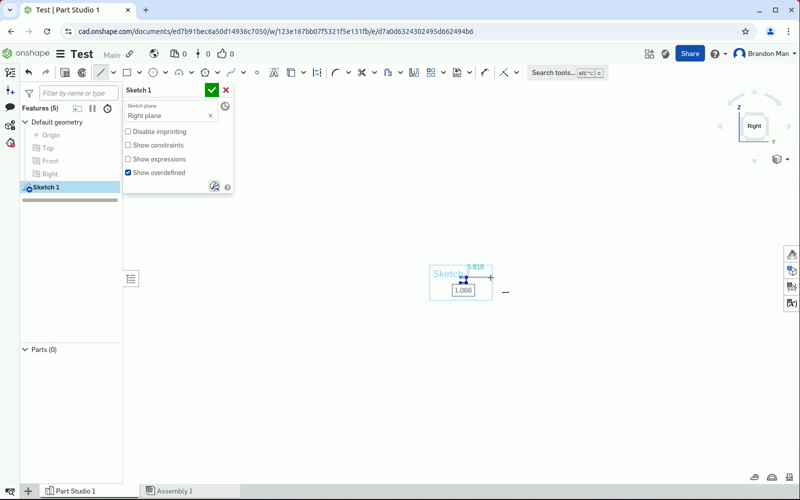
key_down(shift)
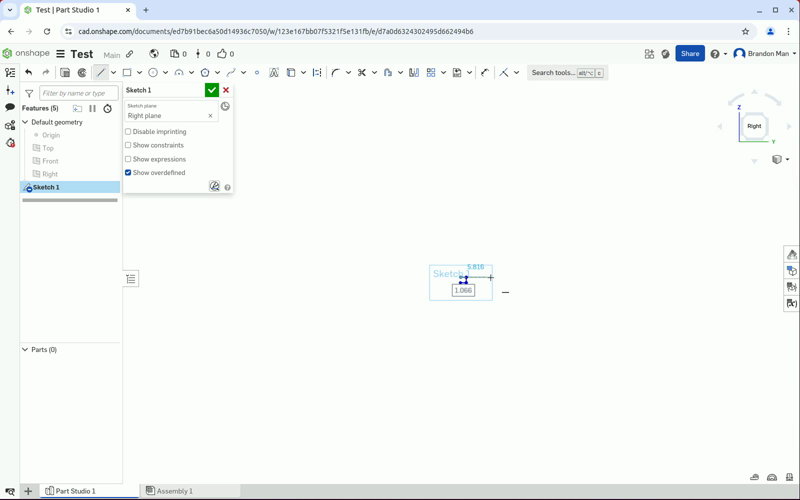
mouse_move(460, 282)
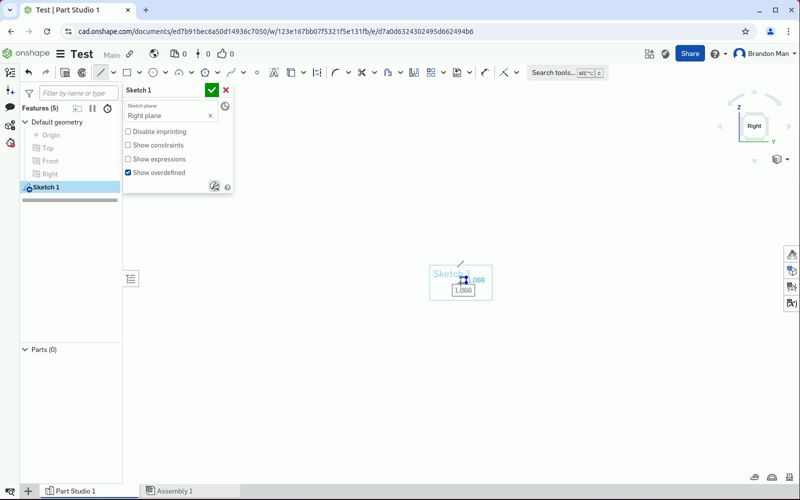
scroll(6)
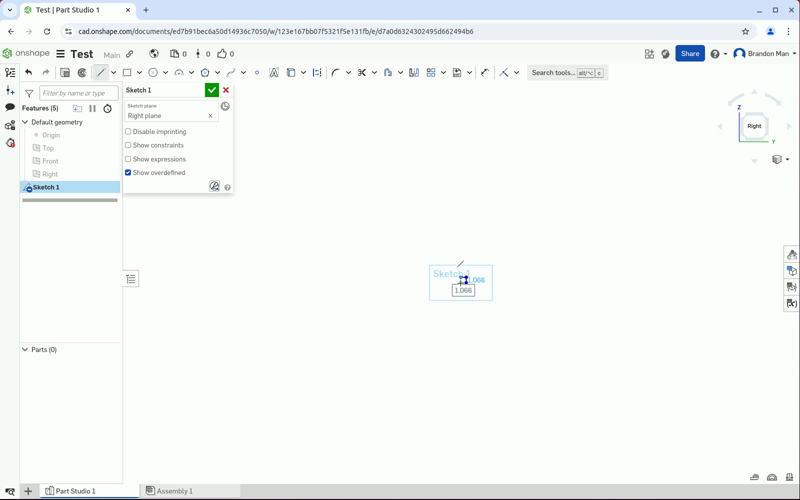
scroll(6)
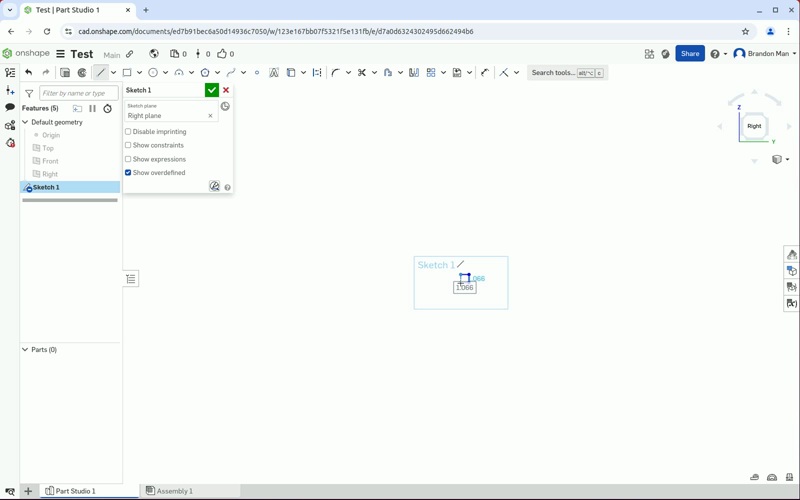
scroll(6)
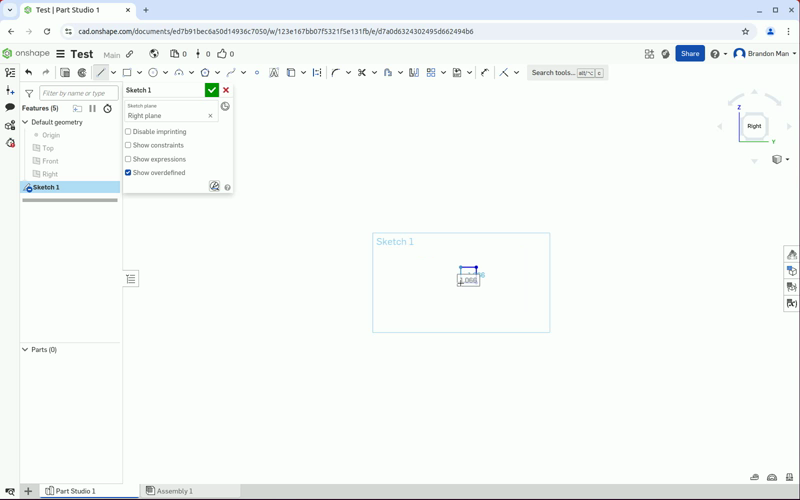
scroll(6)
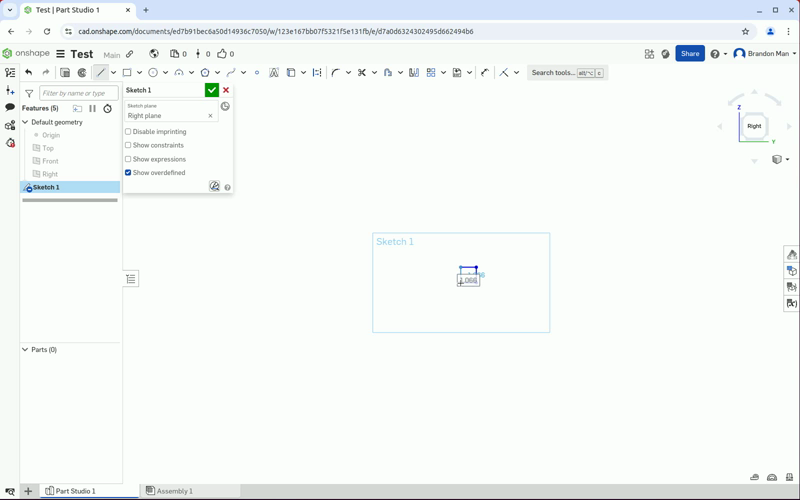
scroll(6)
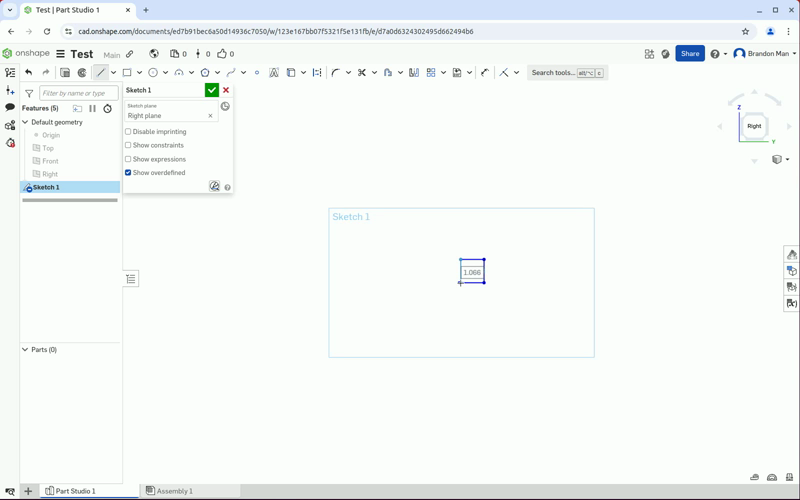
scroll(6)
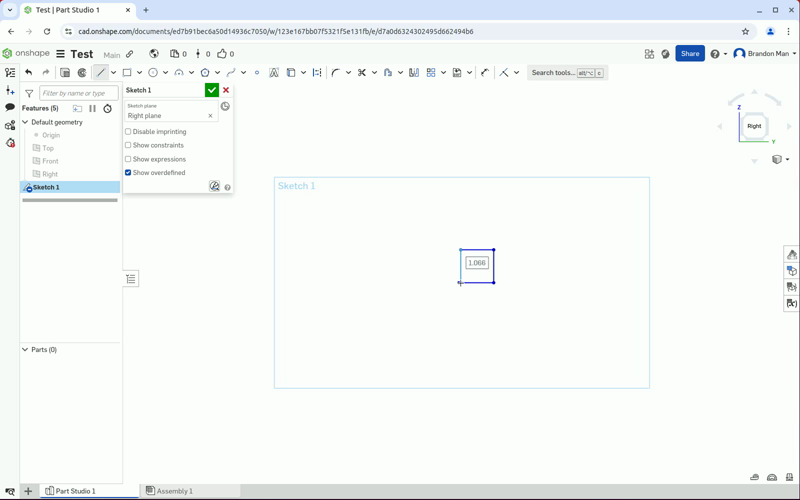
scroll(6)
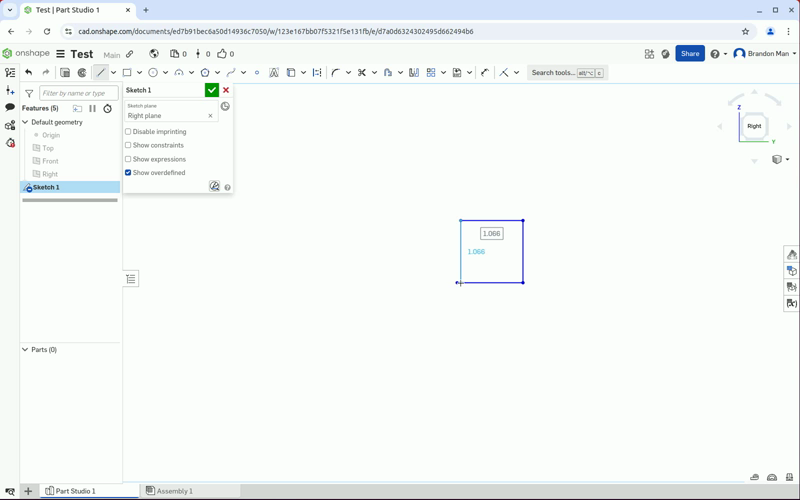
key_up(shift)
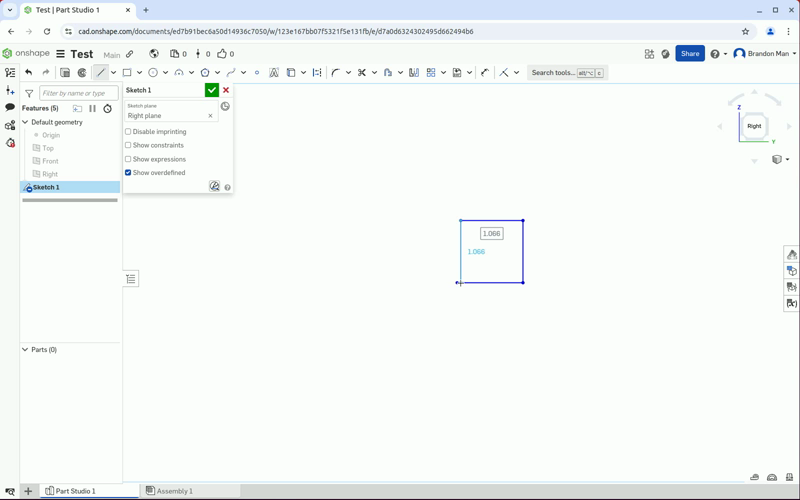
click(460, 282)
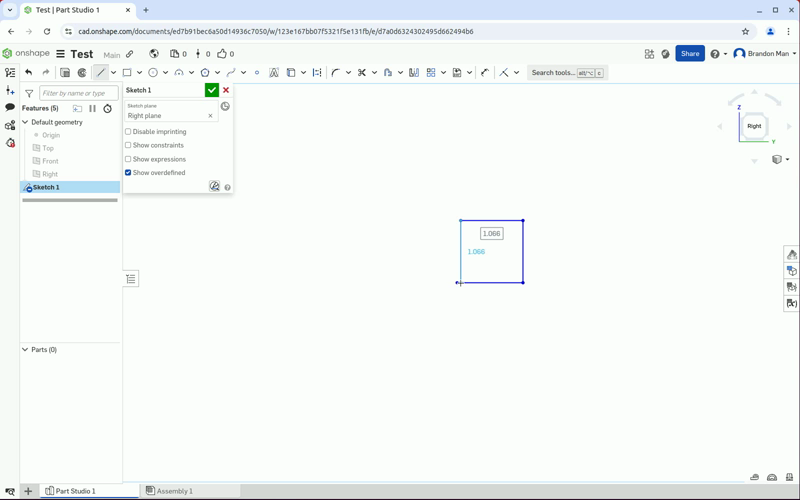
scroll(-6)
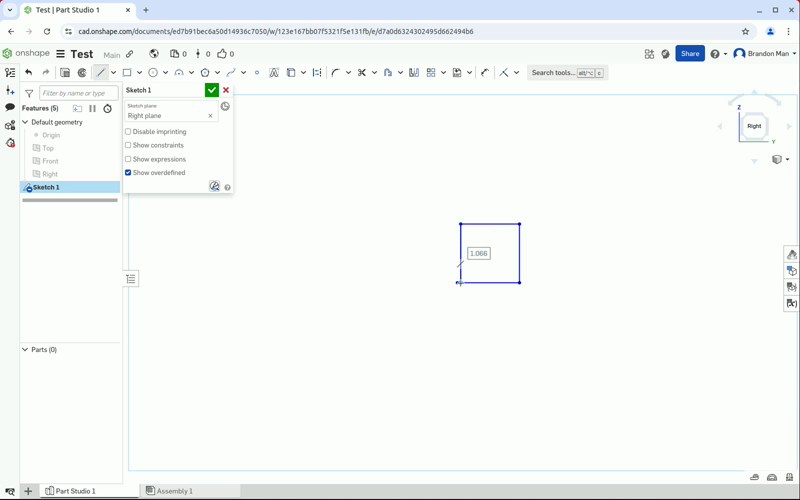
scroll(-6)
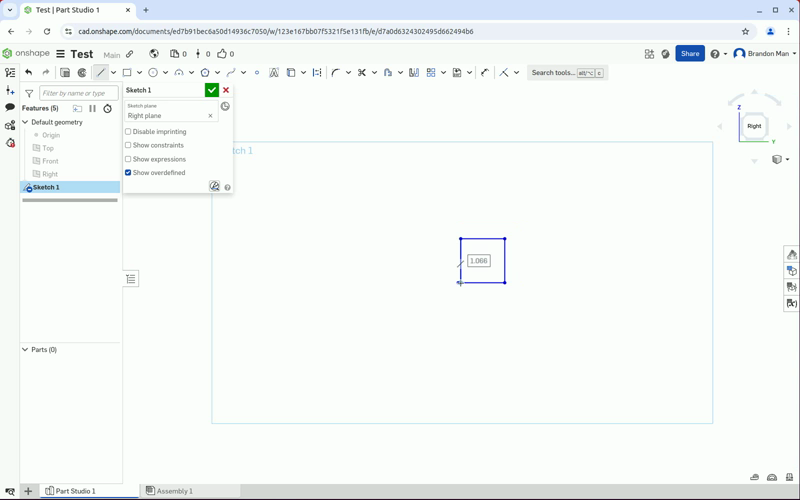
scroll(-6)
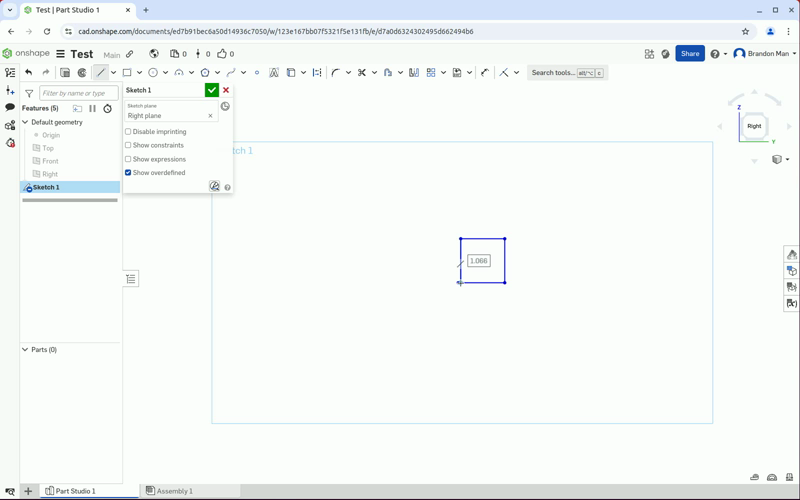
scroll(-6)
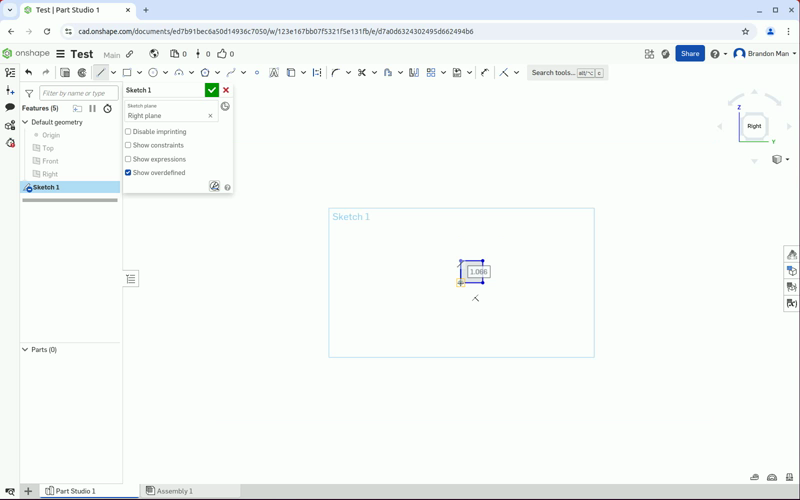
scroll(-6)
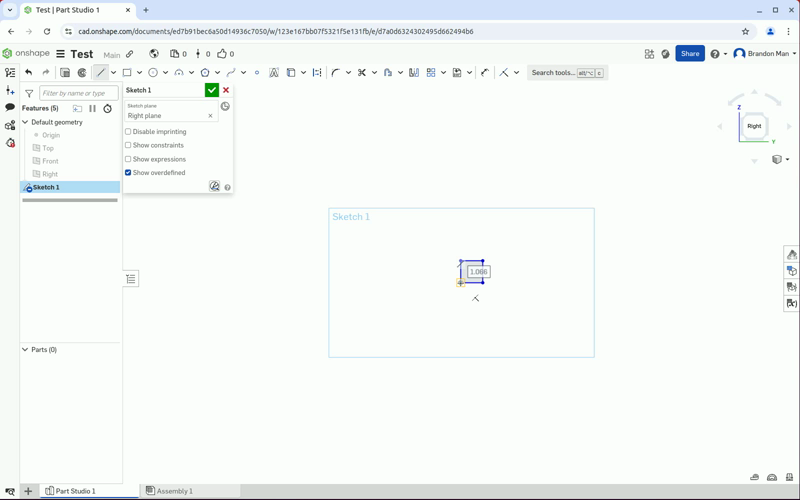
scroll(-6)
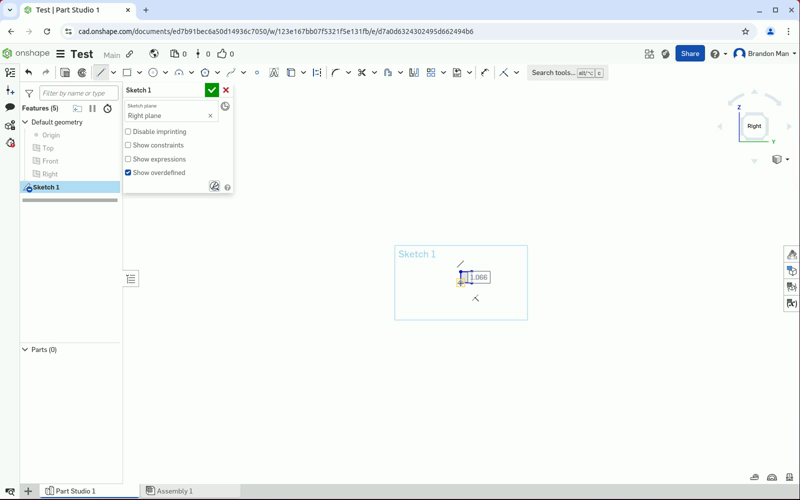
scroll(-6)
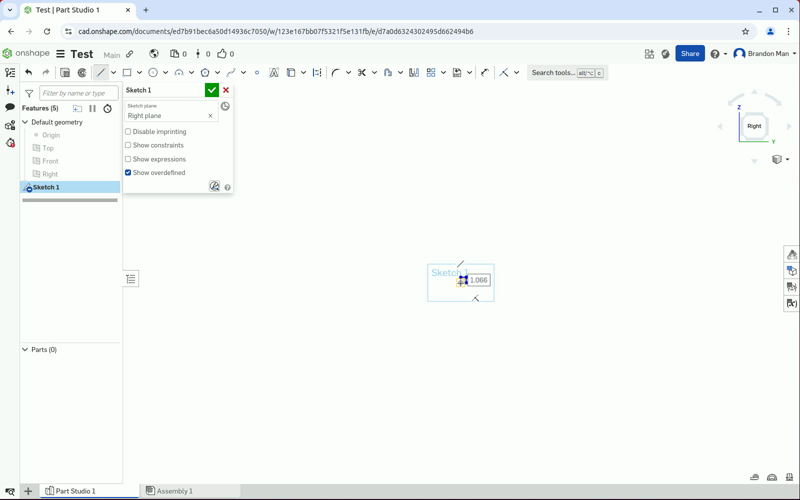
key(esc)
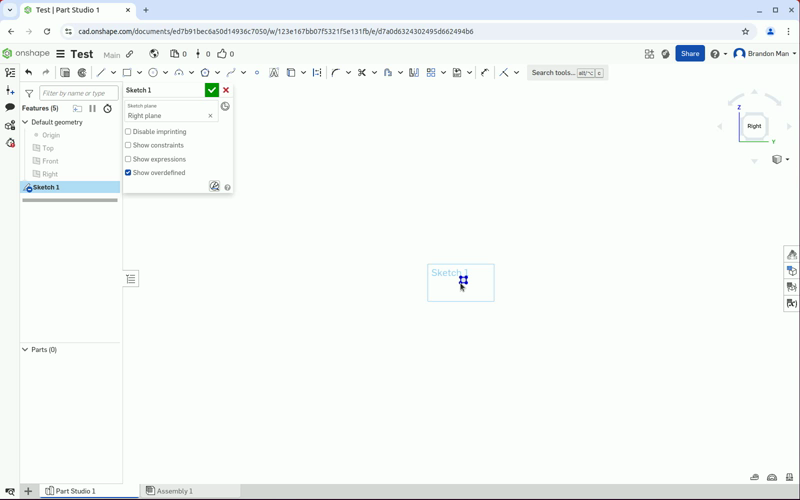
mouse_move(465, 278)
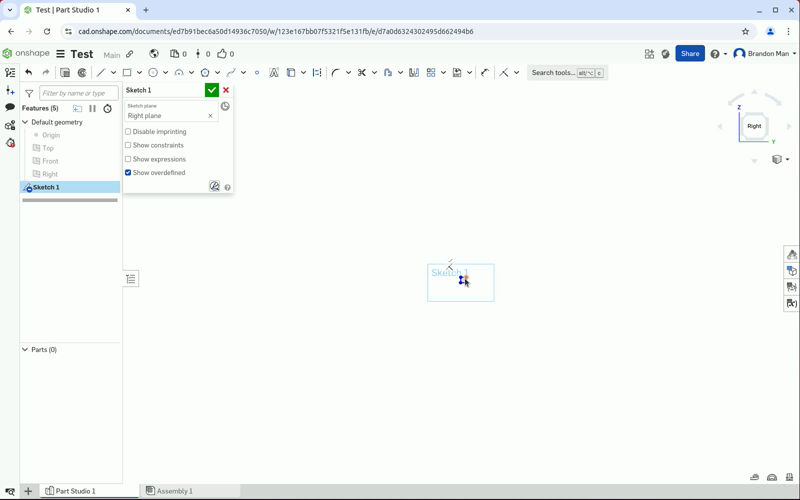
scroll(6)
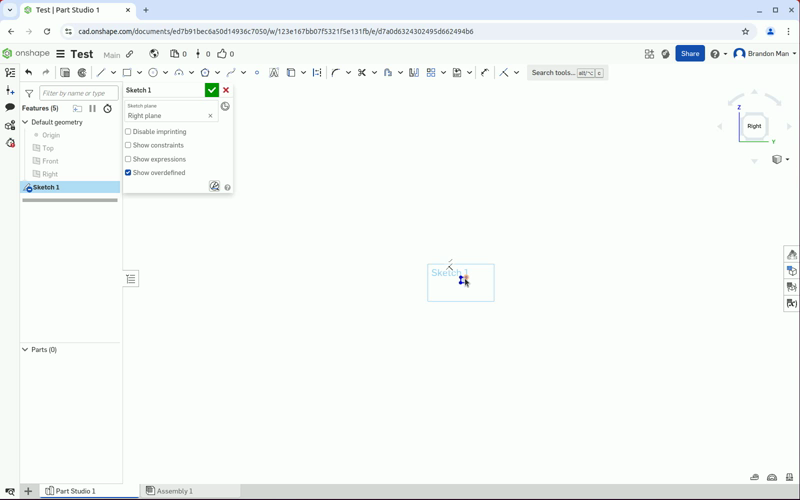
scroll(6)
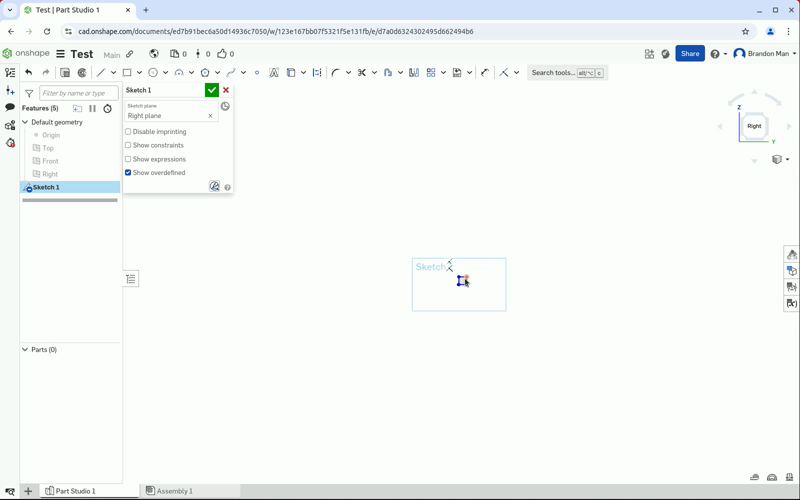
scroll(6)
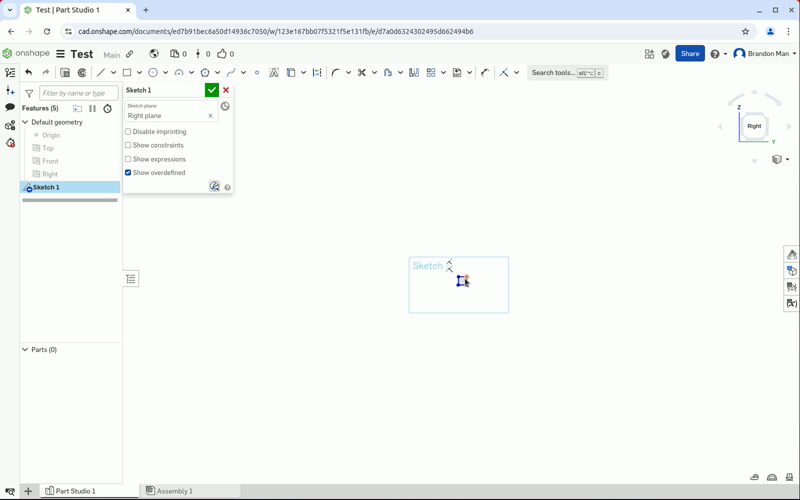
scroll(6)
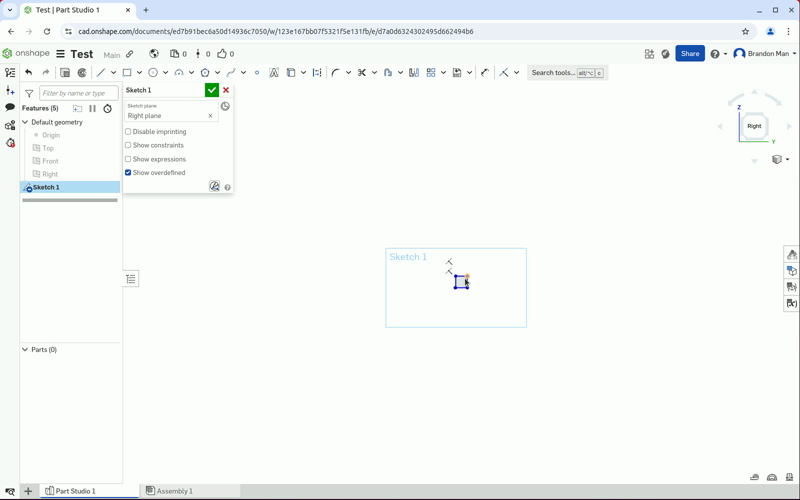
scroll(6)
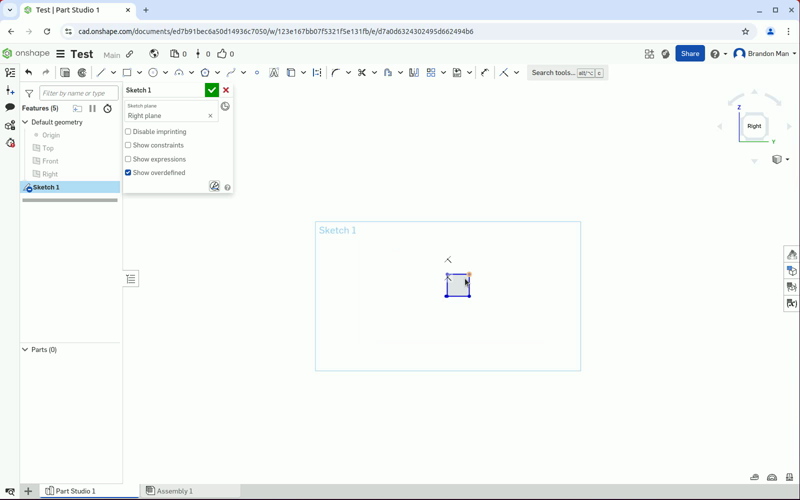
scroll(6)
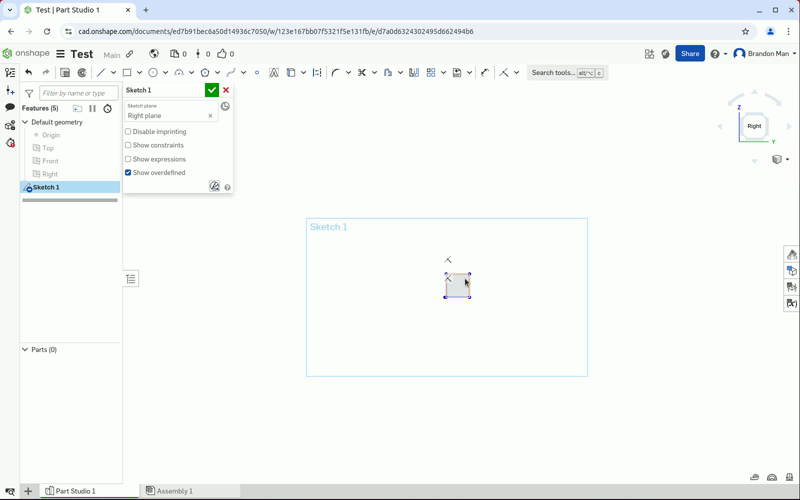
scroll(6)
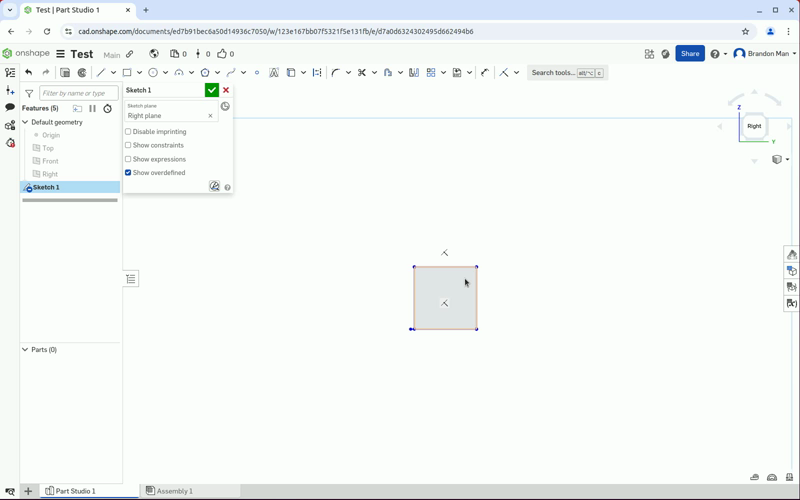
click(465, 278)
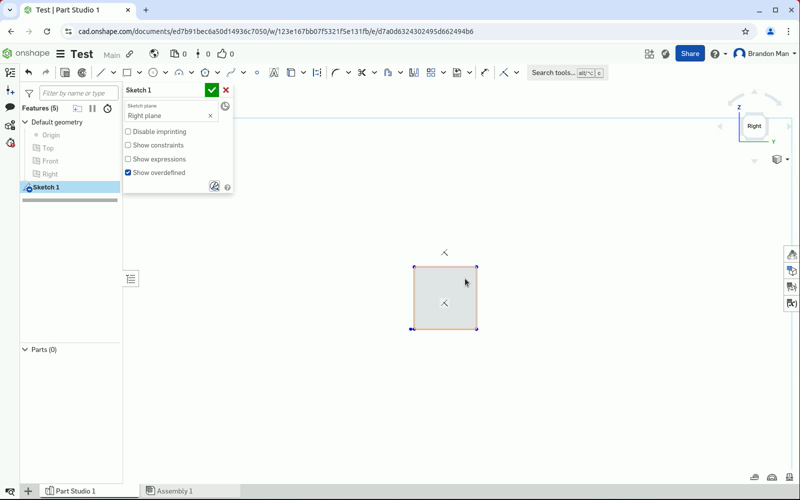
scroll(-6)
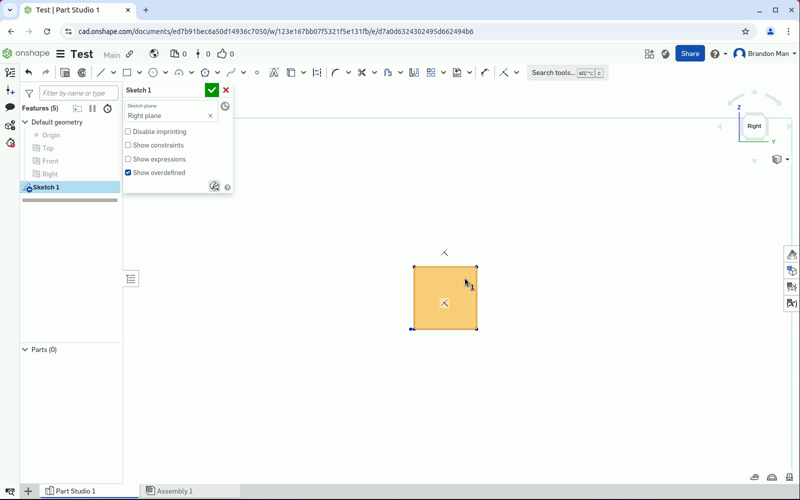
scroll(-6)
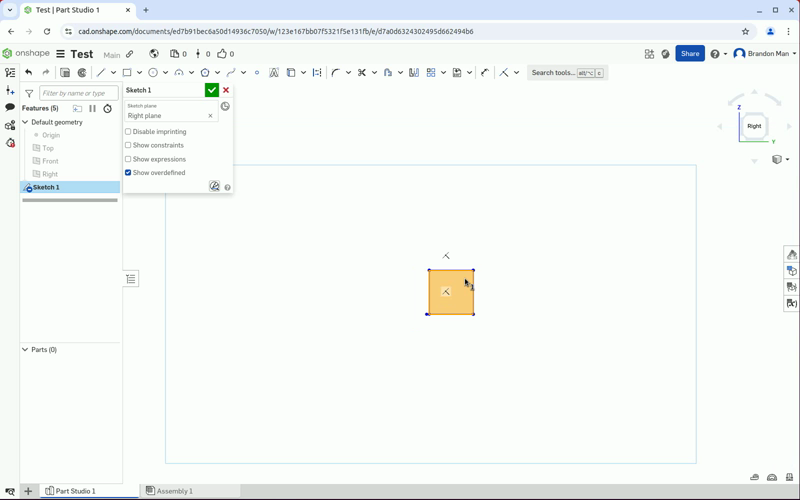
scroll(-6)
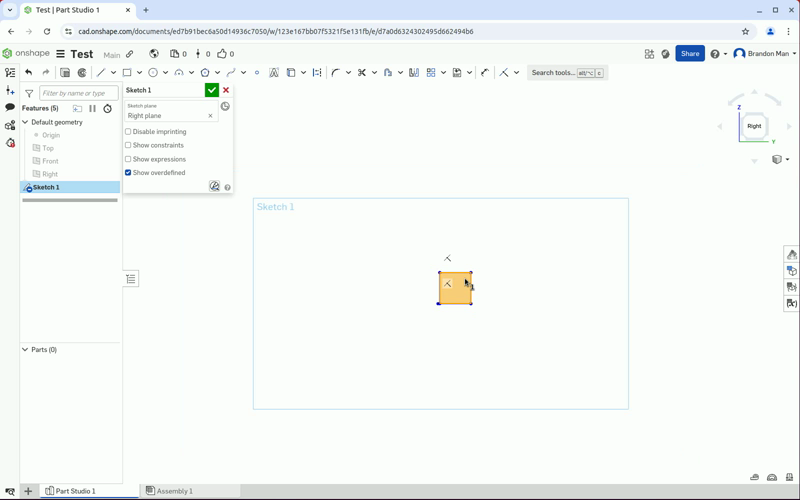
scroll(-6)
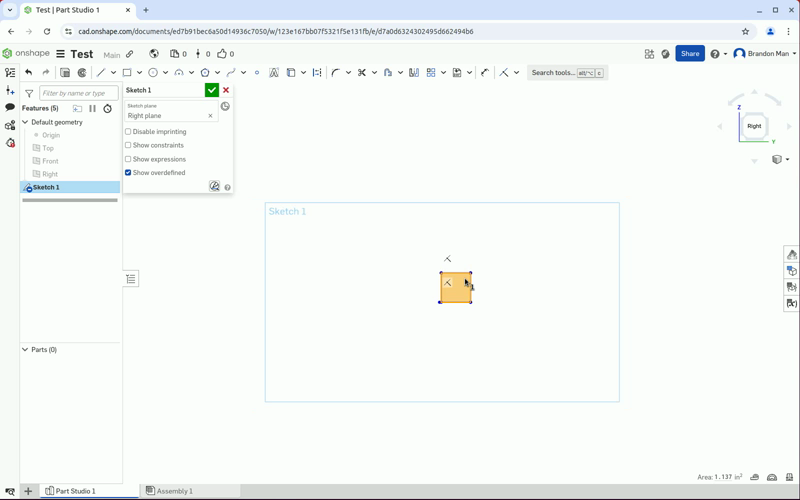
scroll(-6)
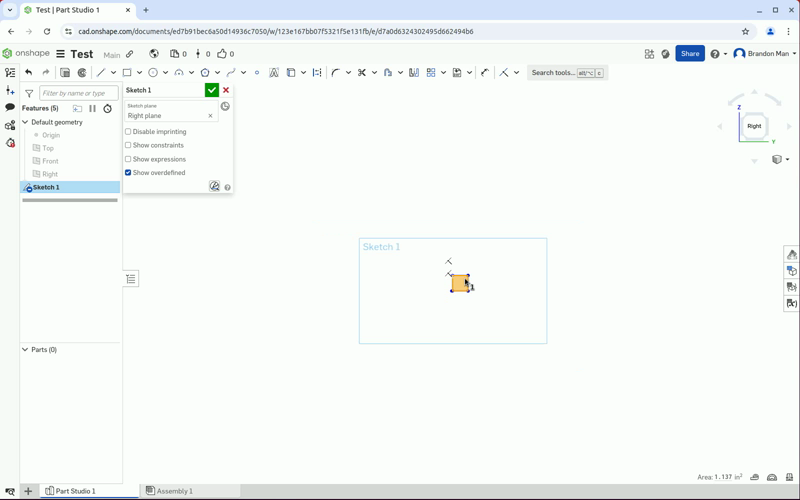
scroll(-6)
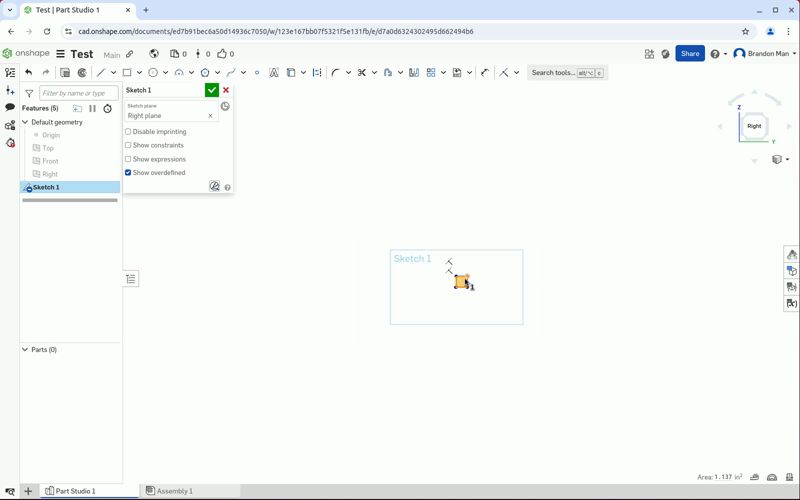
scroll(-6)
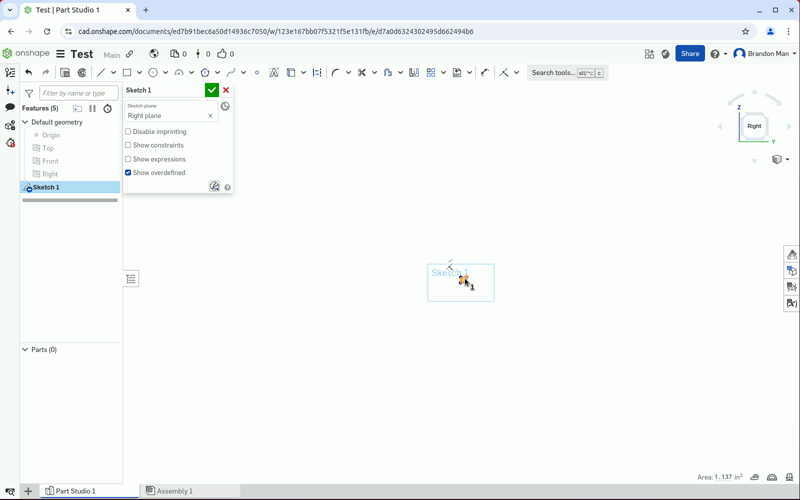
mouse_move(73, 352)
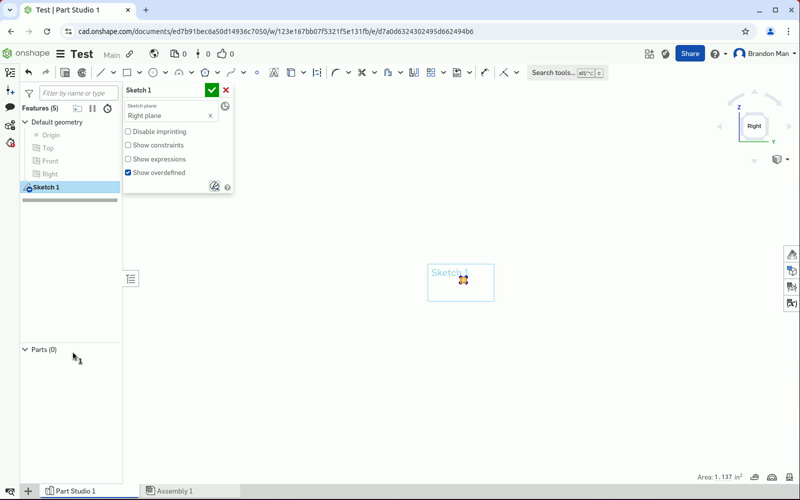
key(shift+y)
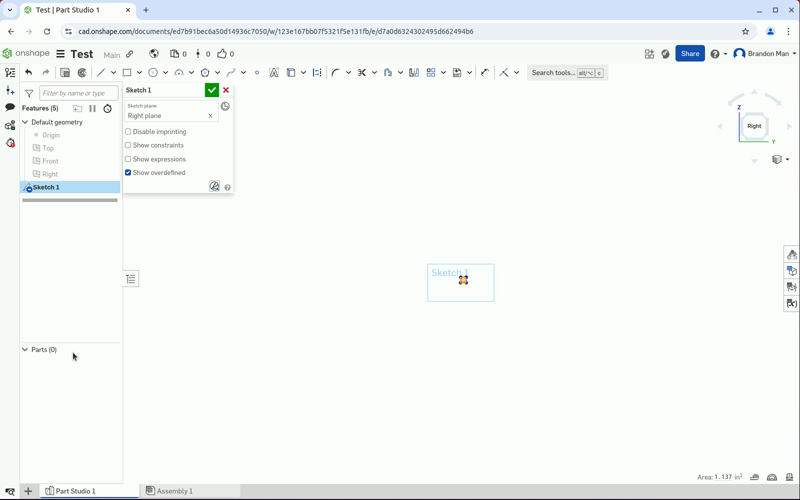
key(shift+e)
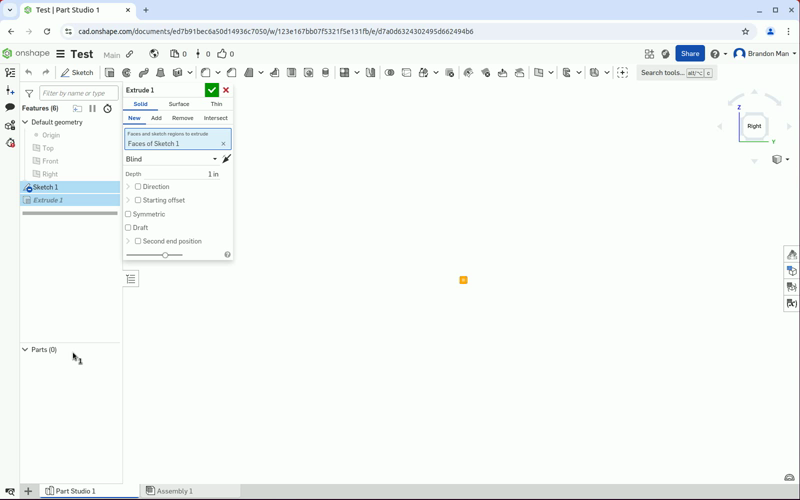
mouse_move(143, 106)
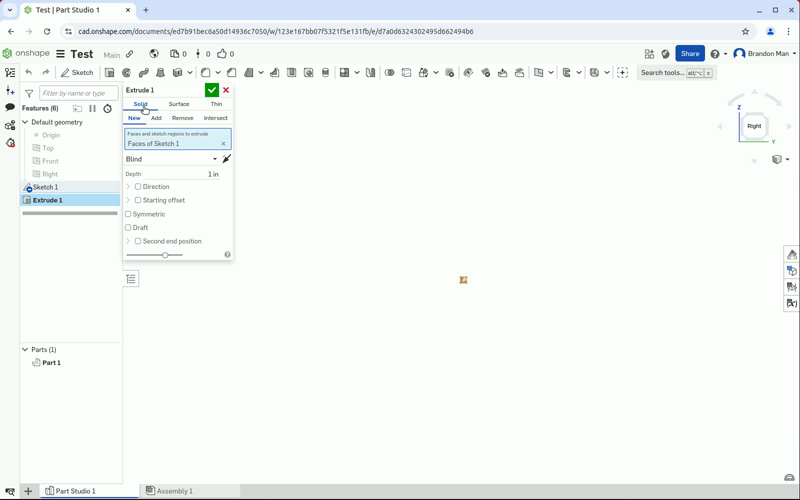
click(143, 106)
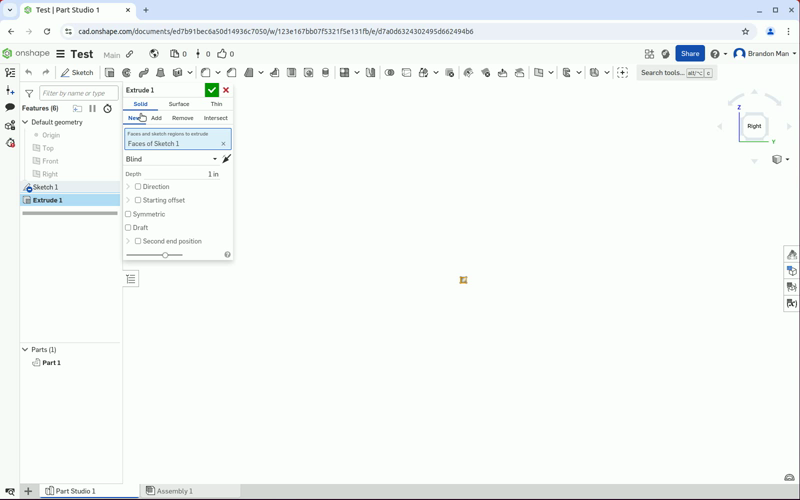
mouse_move(137, 120)
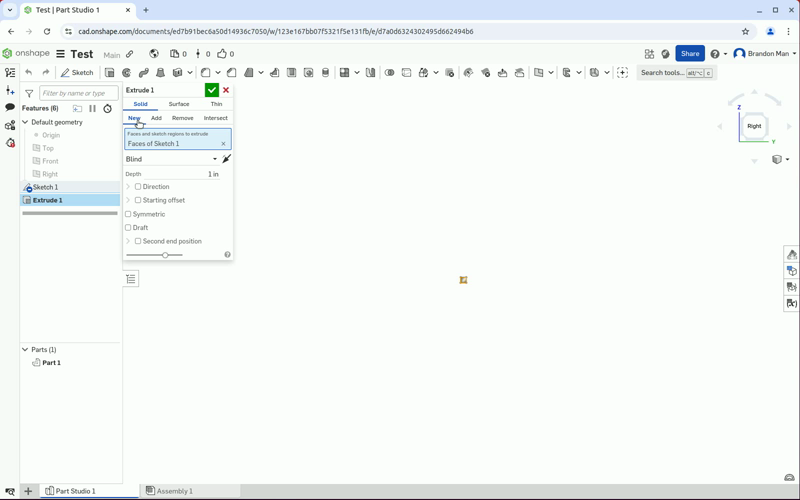
click(137, 120)
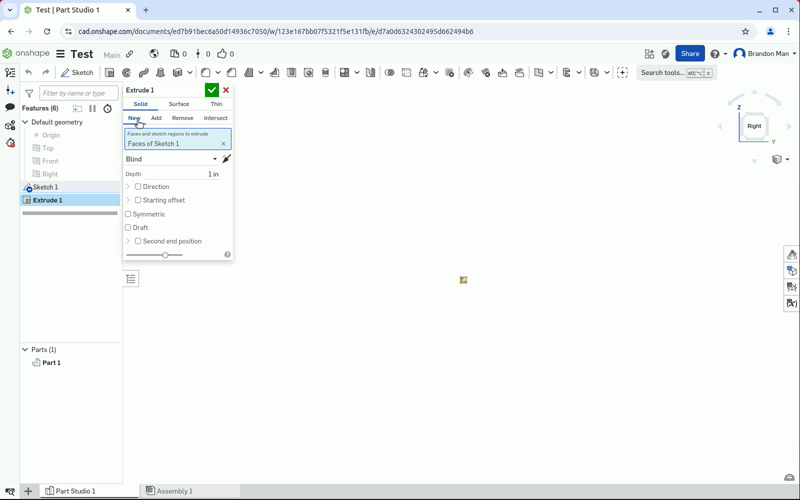
key(tab, 4)
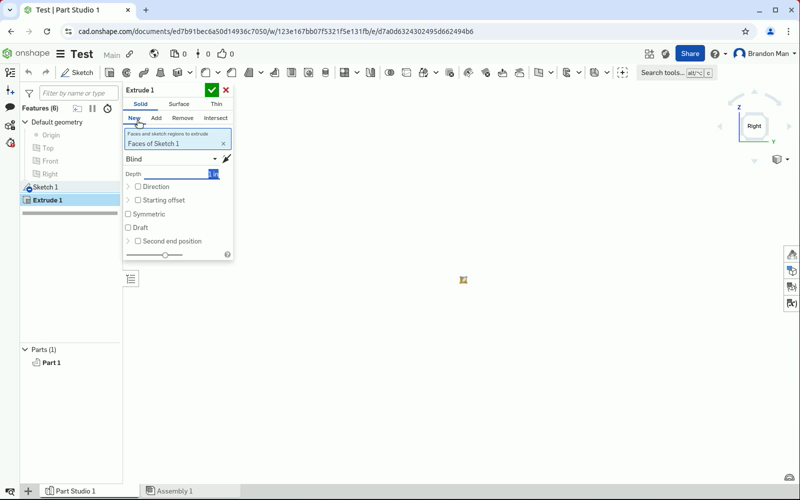
text(23.108)
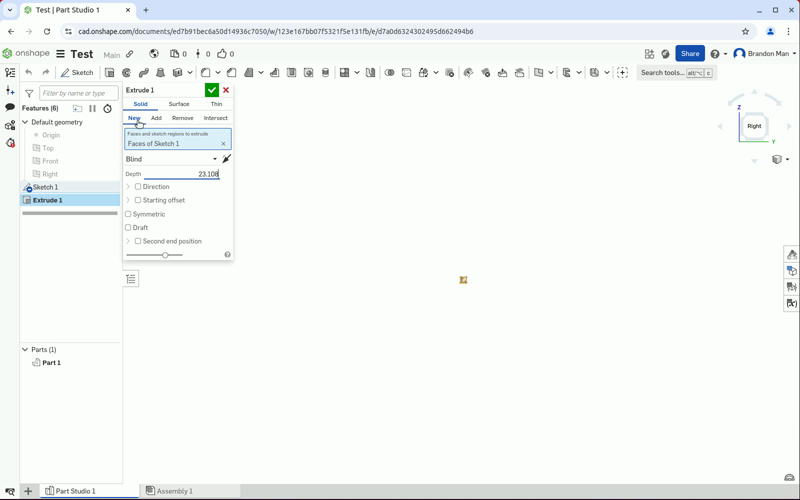
key(enter)
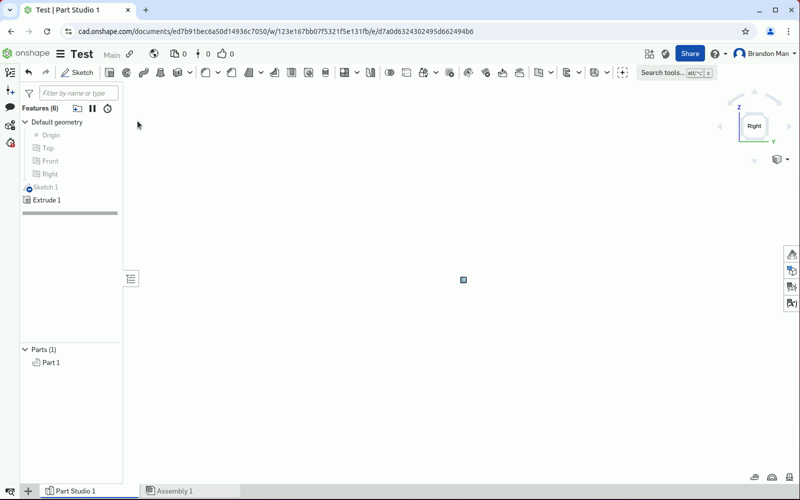
key(shift+h)
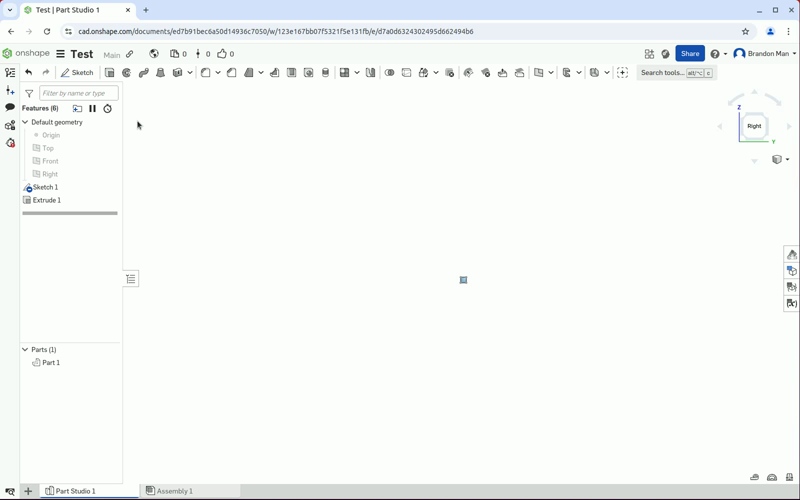
key(shift+h)
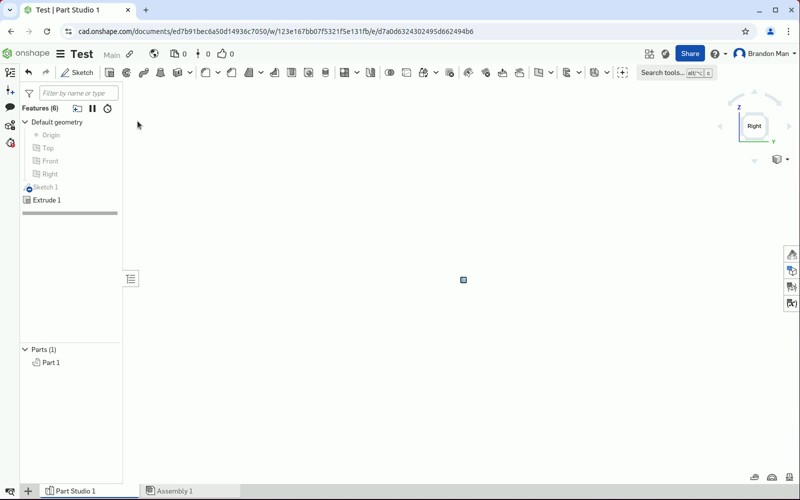
mouse_move(73, 189)
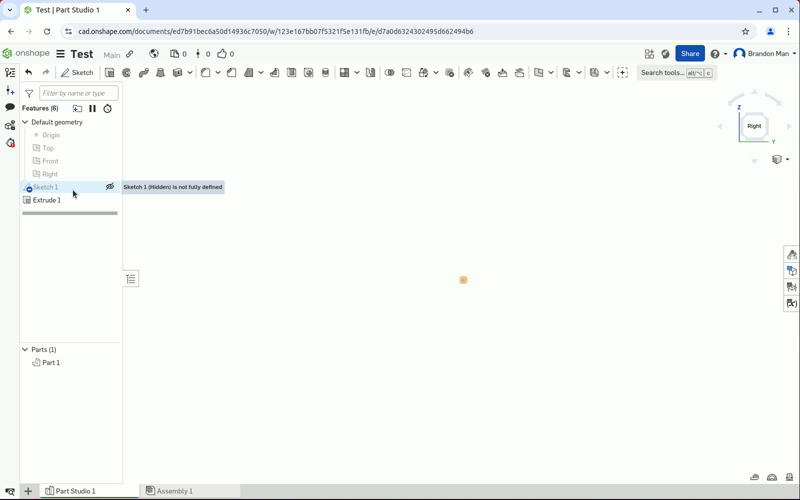
click(73, 189)
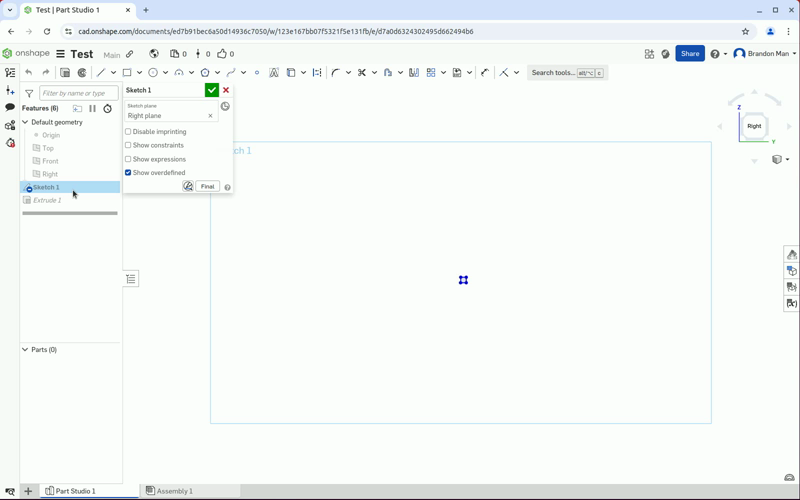
mouse_move(229, 92)
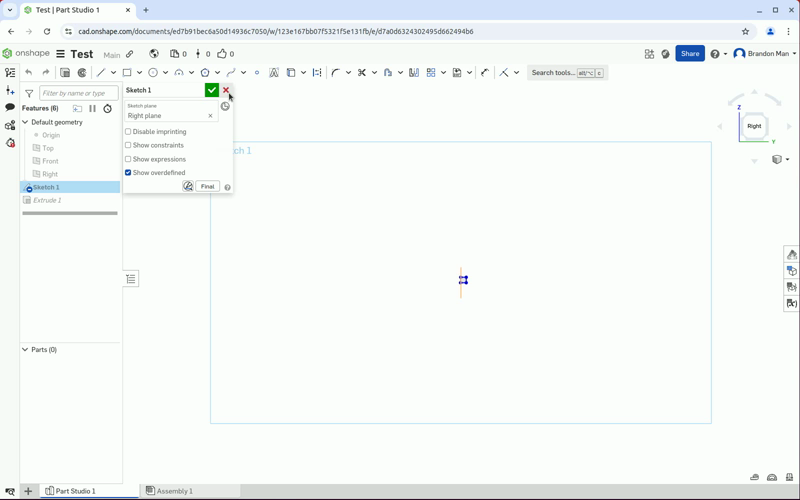
click(229, 92)
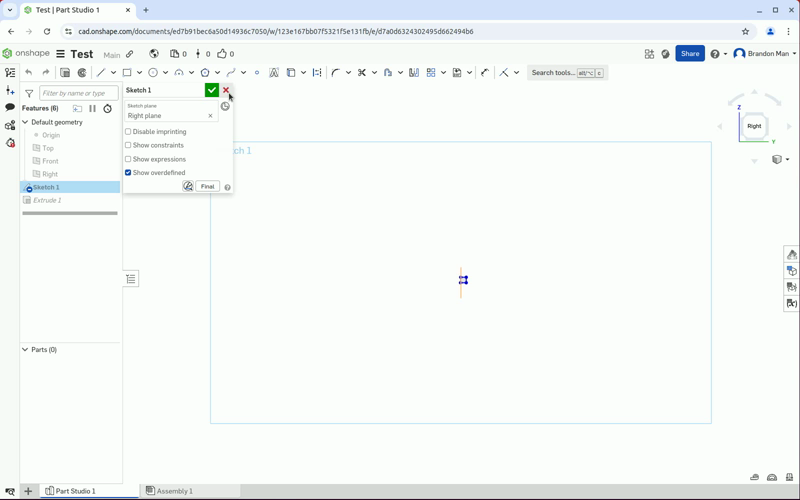
key(shift+s)
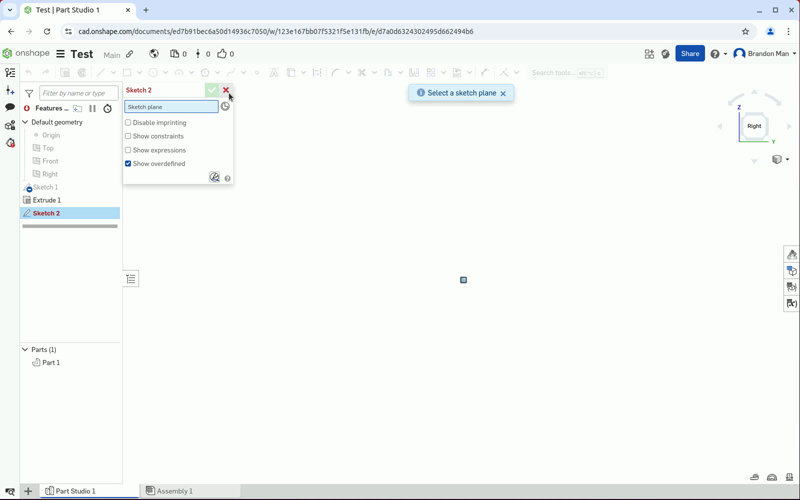
mouse_move(73, 176)
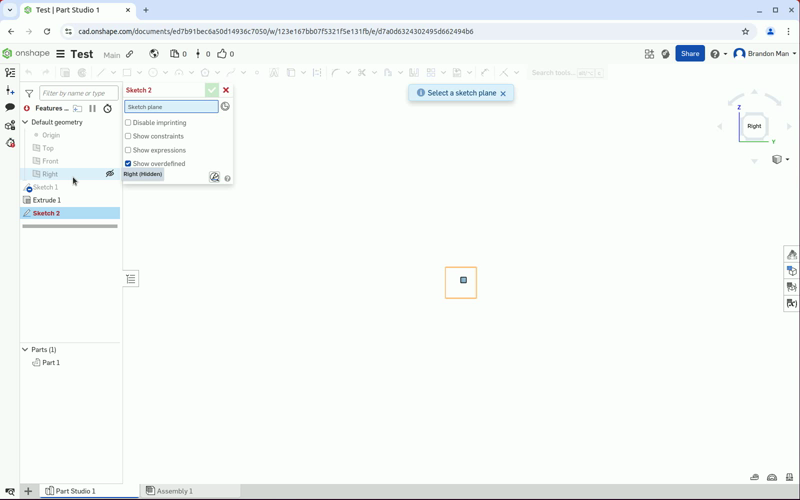
click(73, 176)
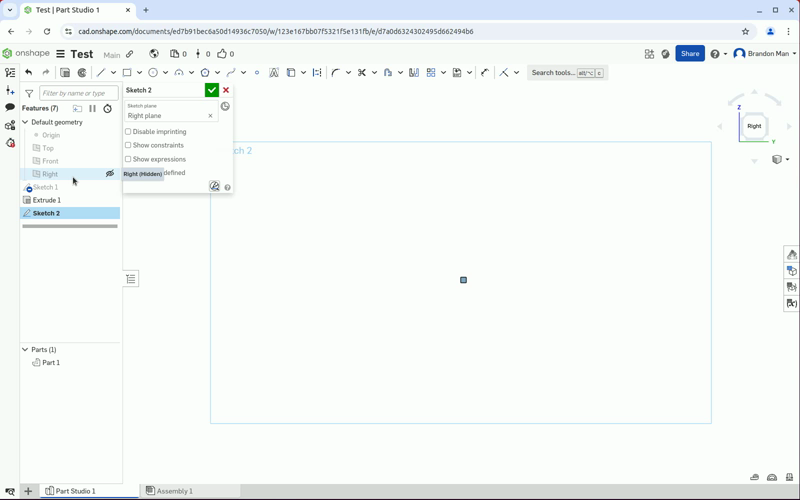
mouse_move(73, 352)
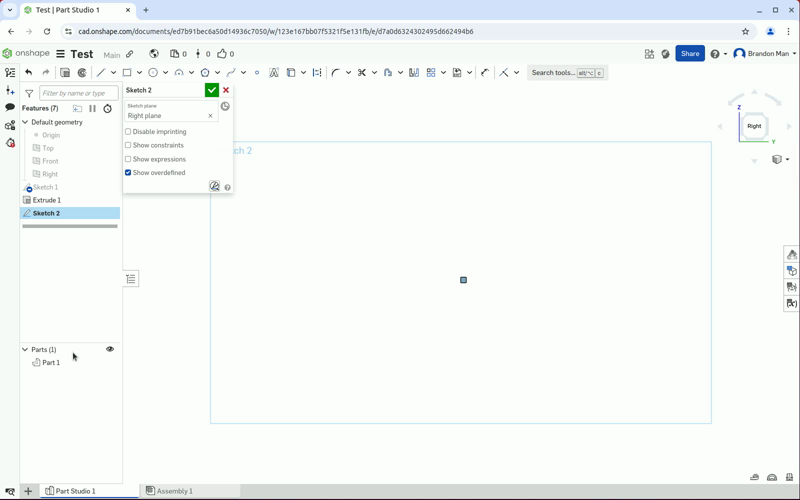
key(y)
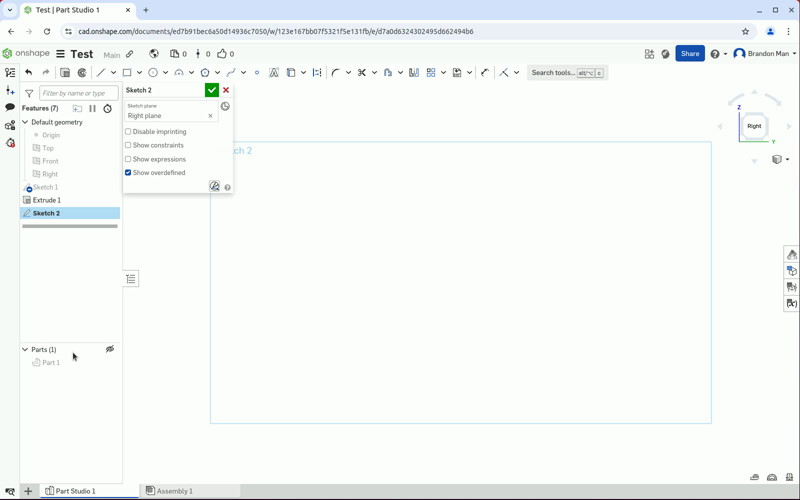
key(c)
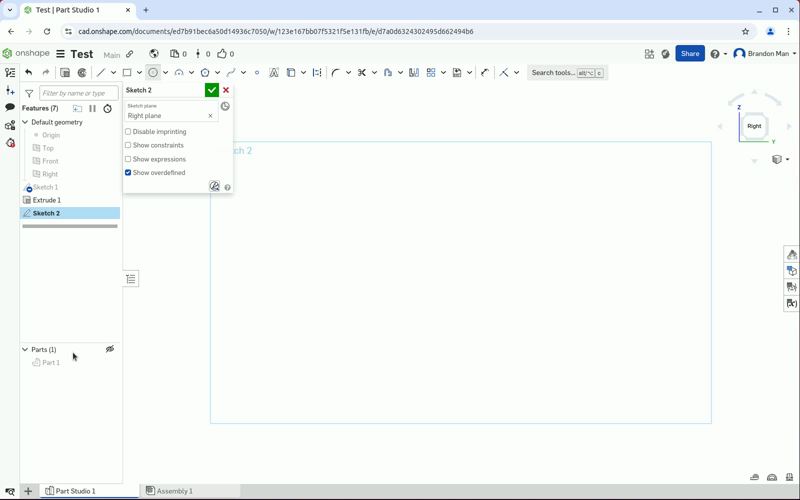
key_down(shift)
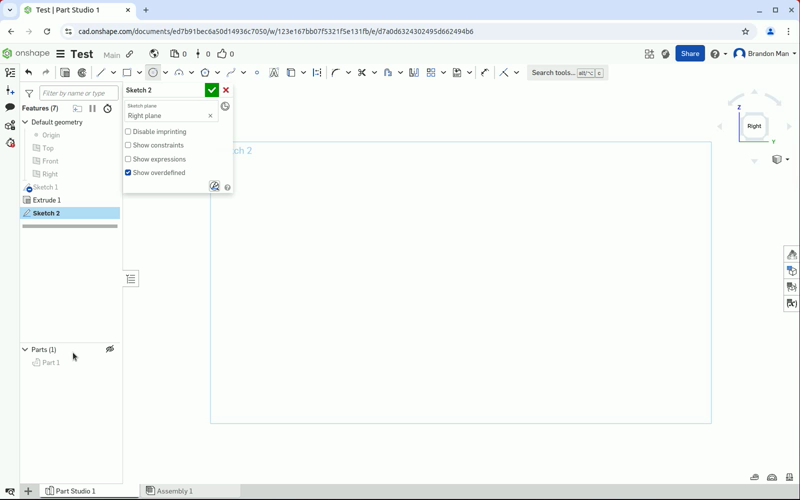
mouse_move(463, 280)
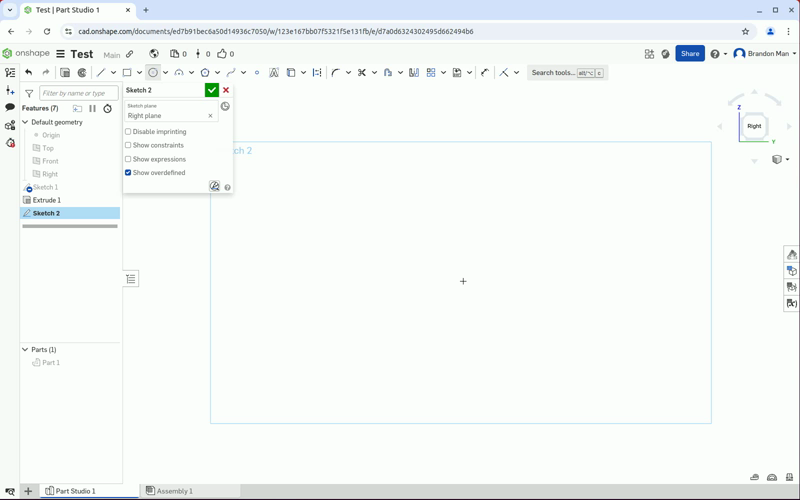
click(463, 280)
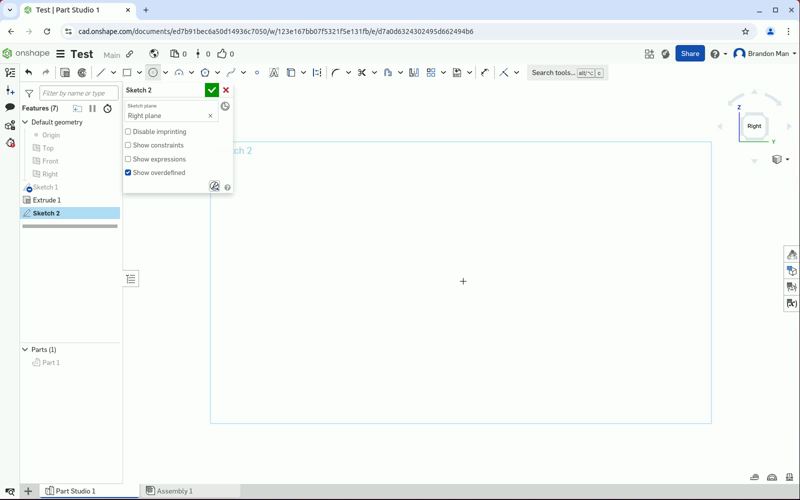
key_up(shift)
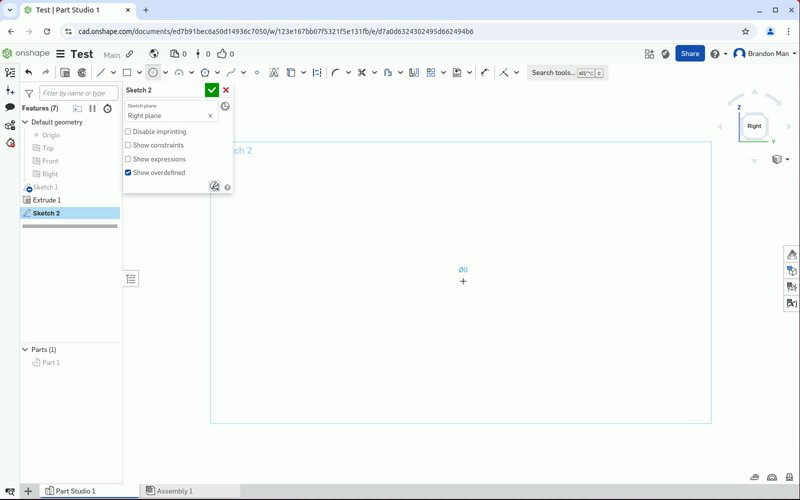
mouse_move(464, 280)
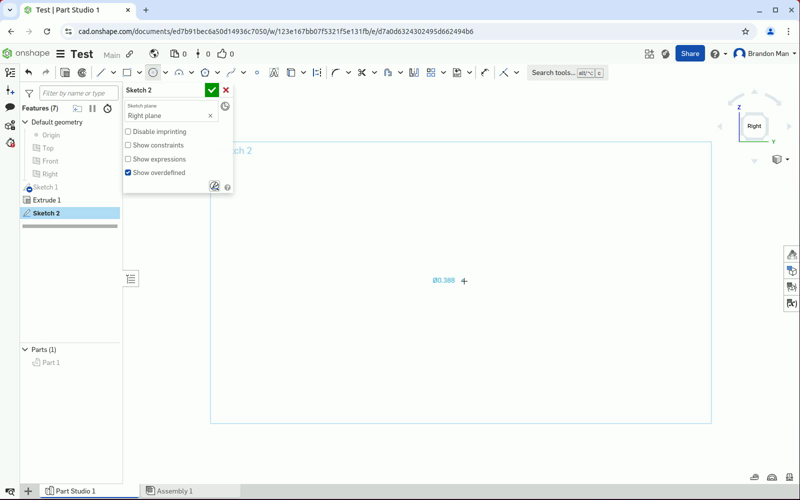
scroll(6)
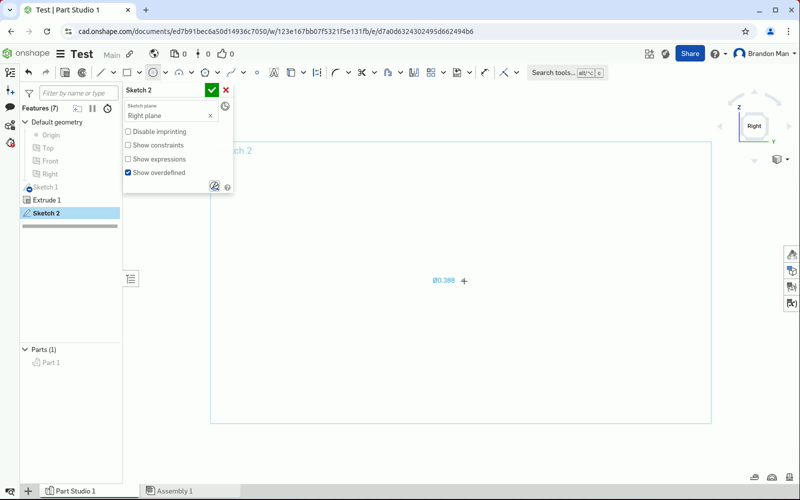
scroll(6)
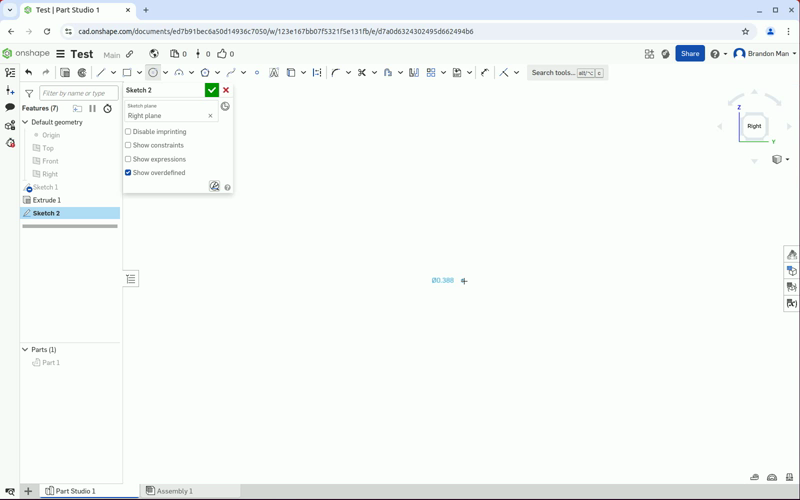
scroll(6)
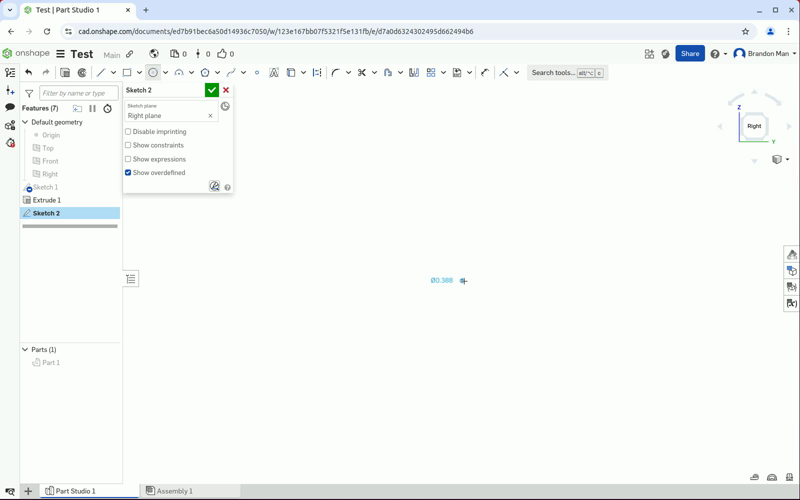
scroll(6)
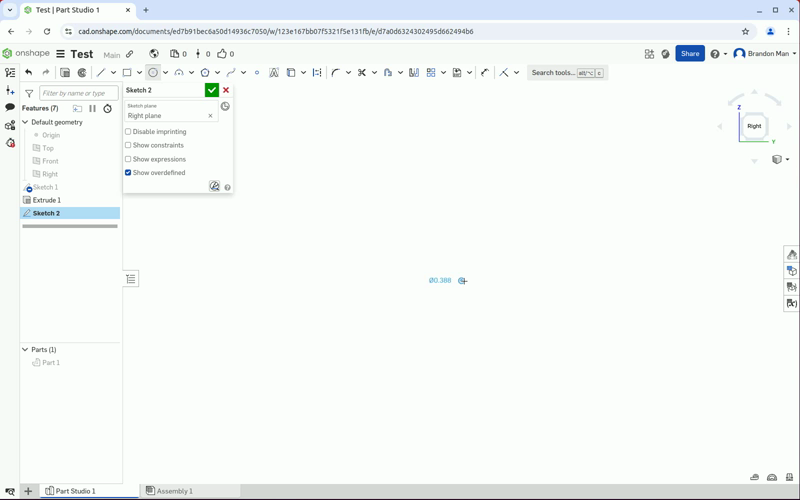
scroll(6)
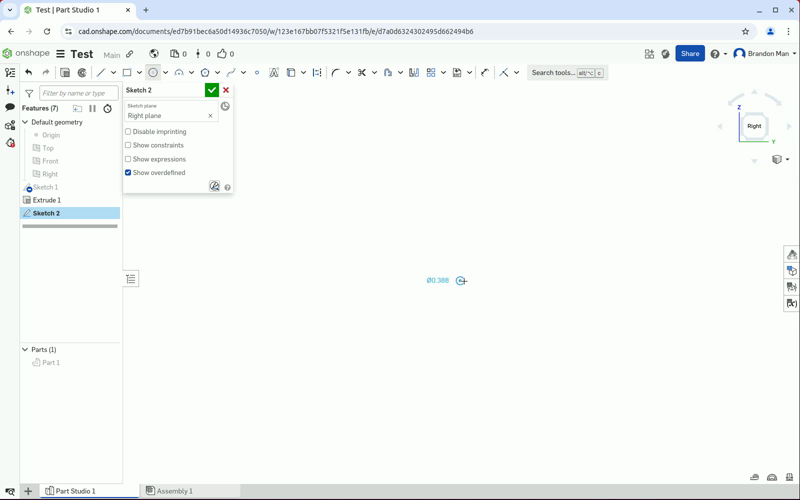
scroll(6)
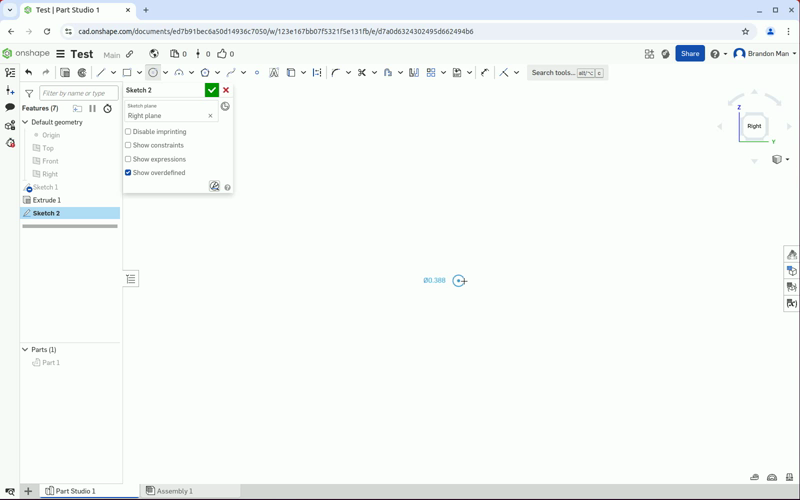
scroll(6)
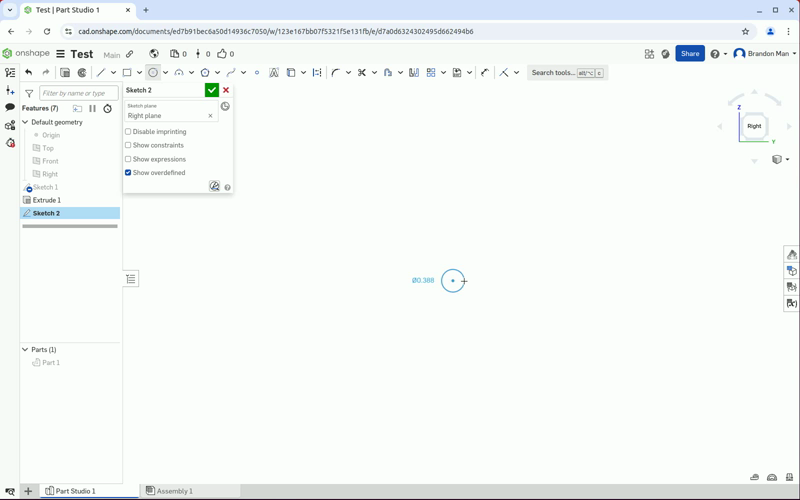
click(464, 280)
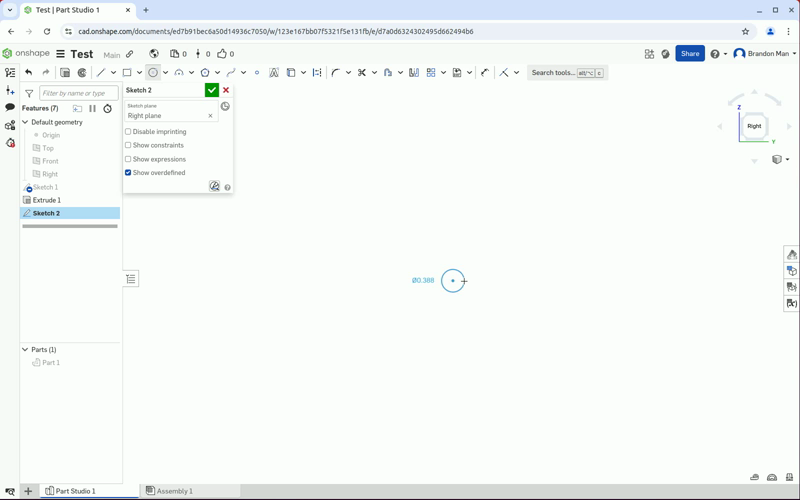
scroll(-6)
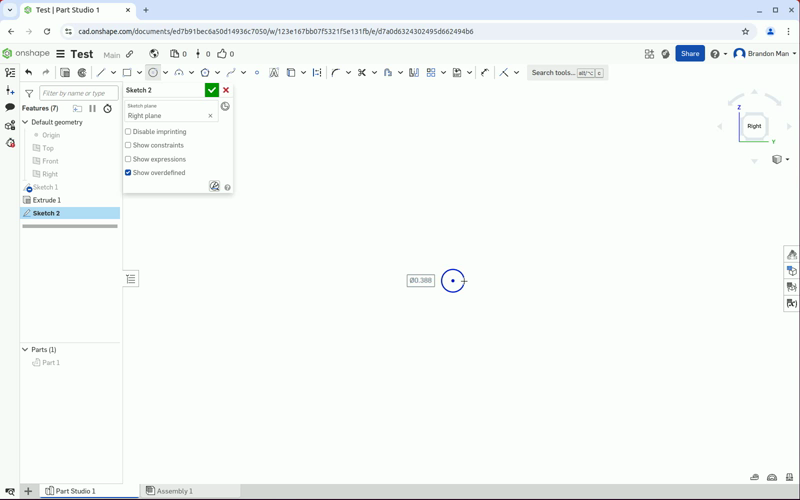
scroll(-6)
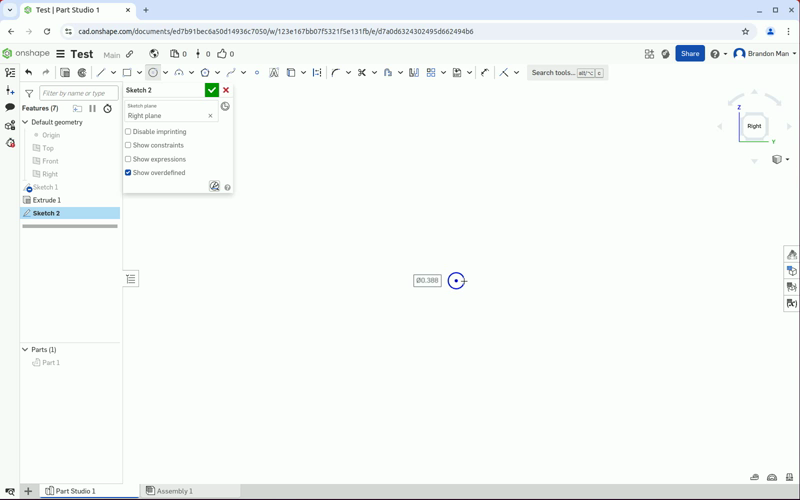
scroll(-6)
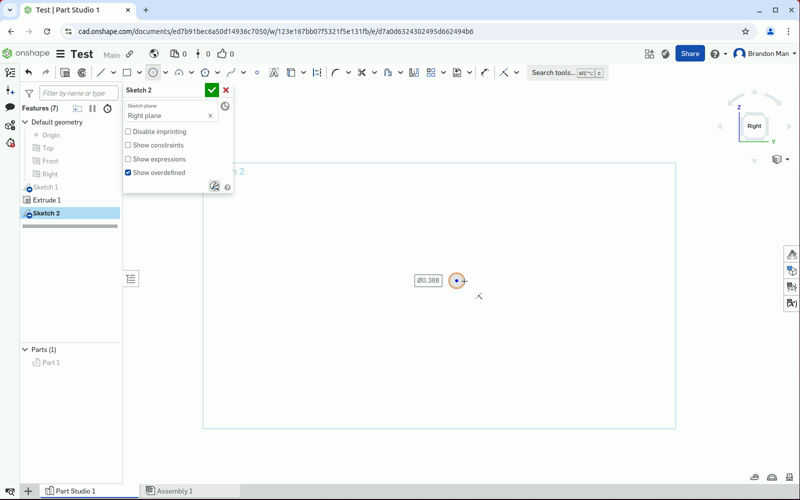
scroll(-6)
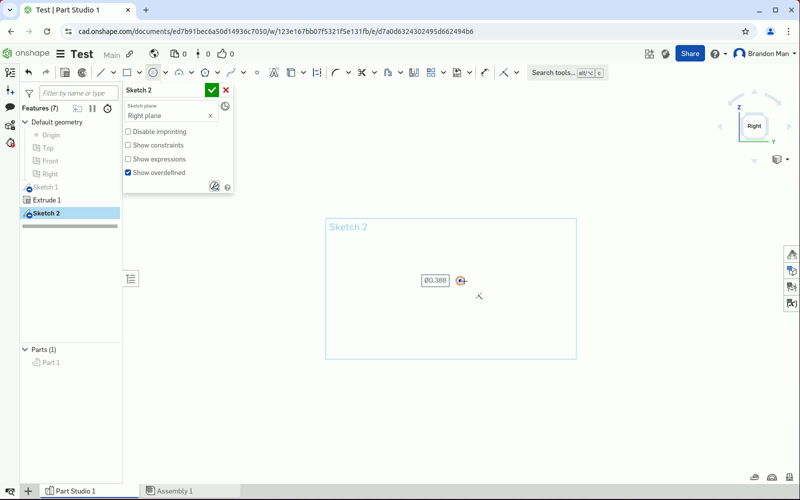
scroll(-6)
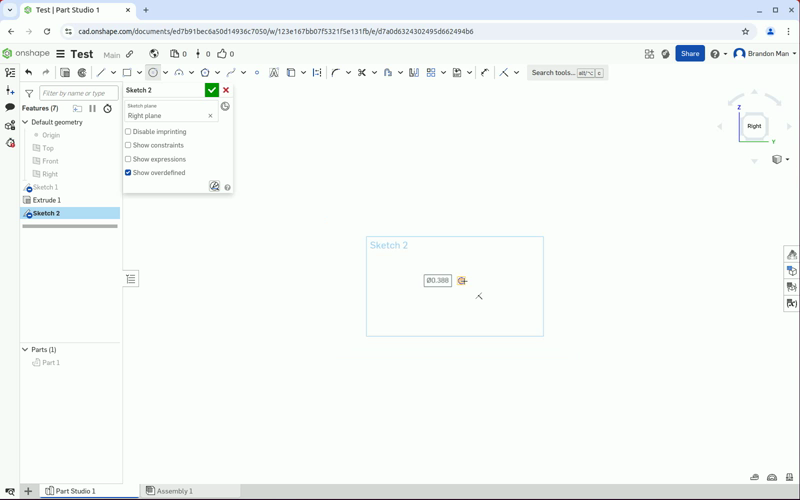
scroll(-6)
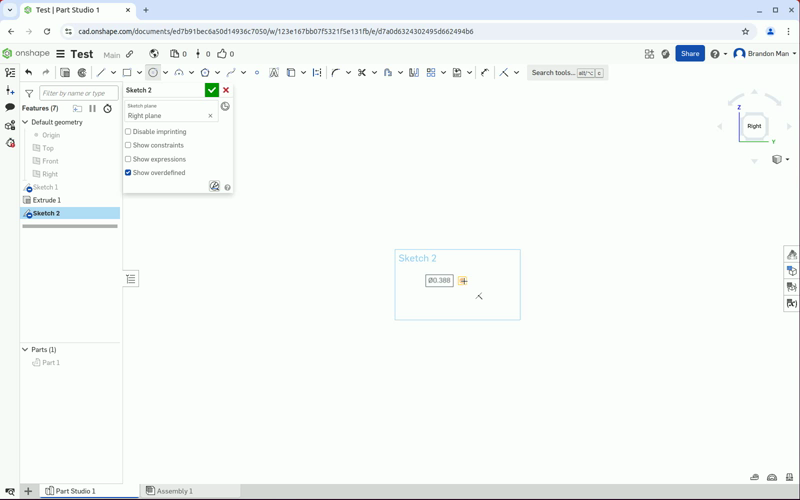
scroll(-6)
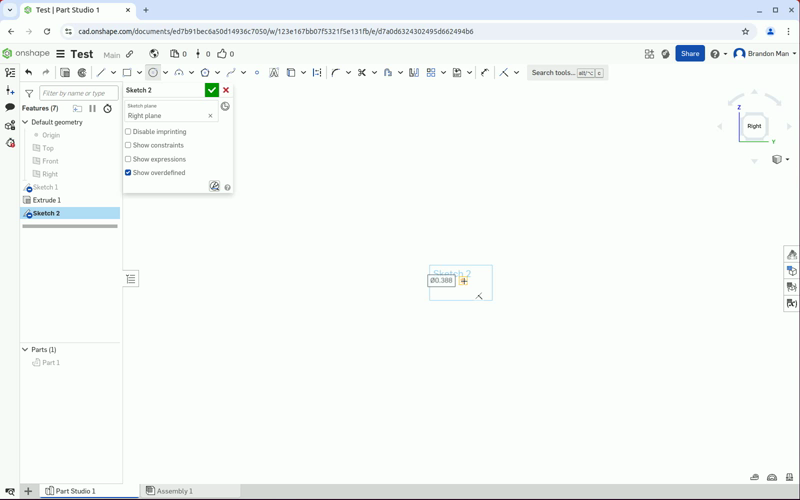
key(esc)
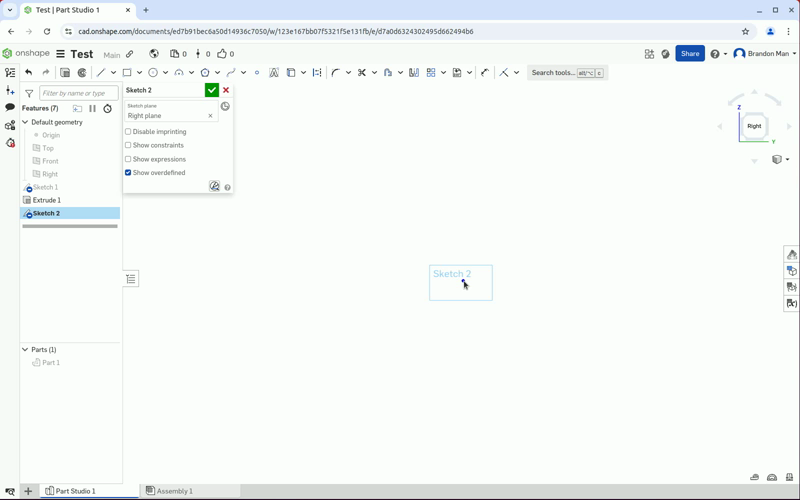
mouse_move(463, 279)
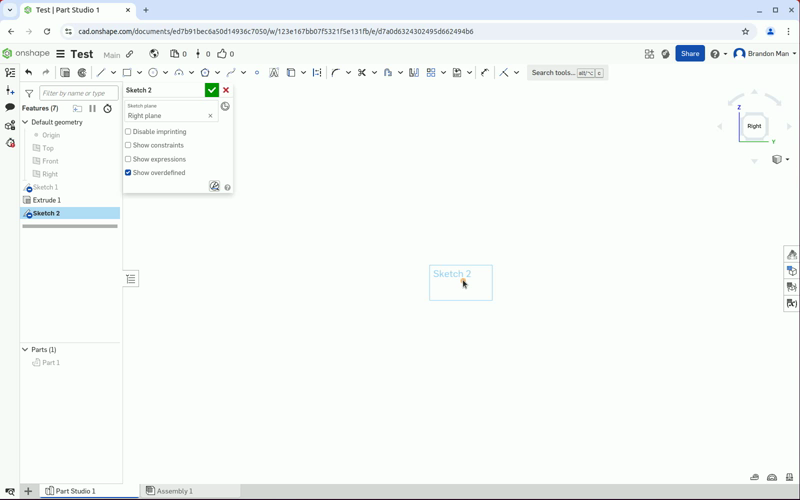
scroll(6)
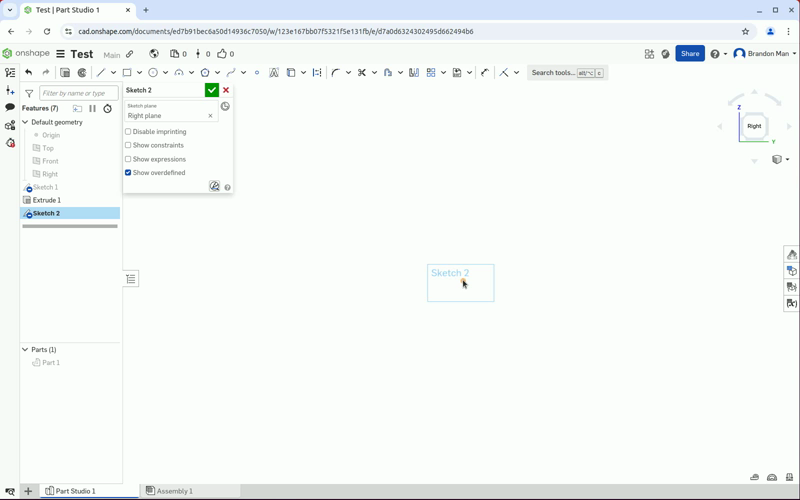
scroll(6)
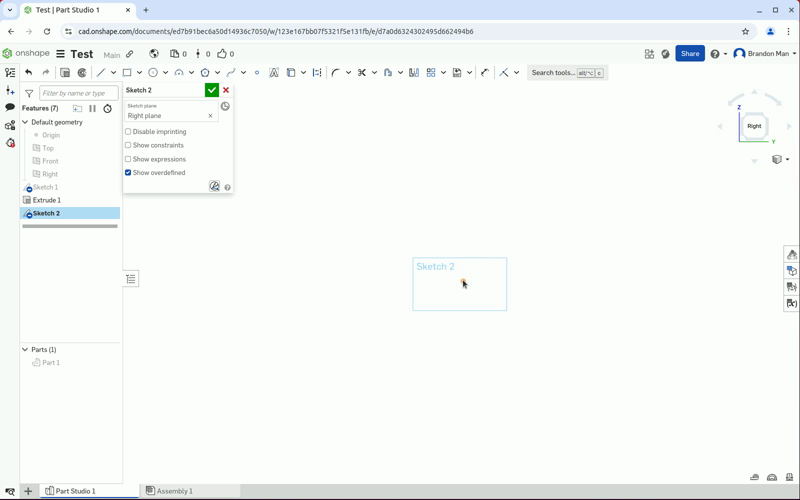
scroll(6)
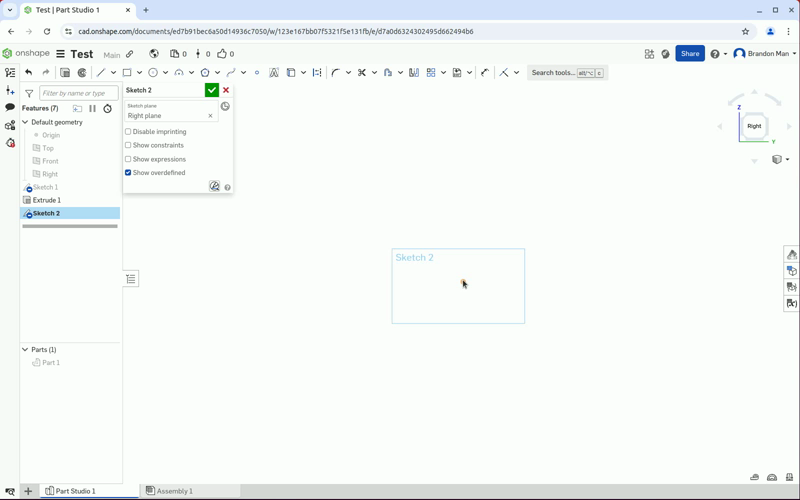
scroll(6)
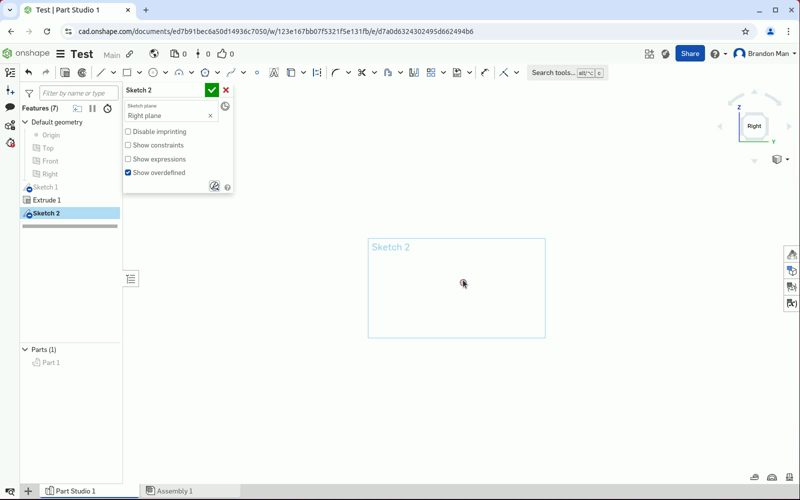
scroll(6)
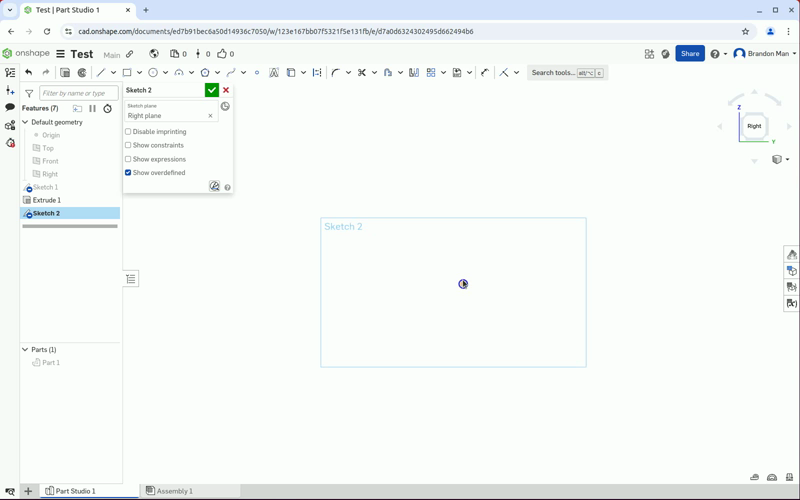
scroll(6)
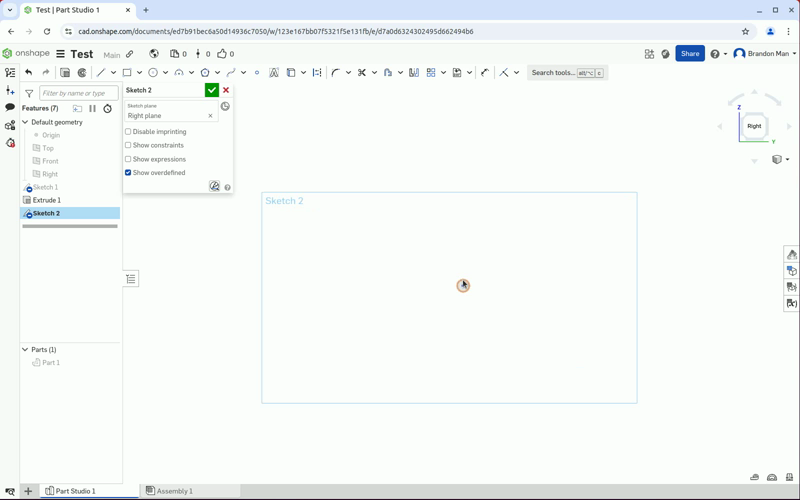
scroll(6)
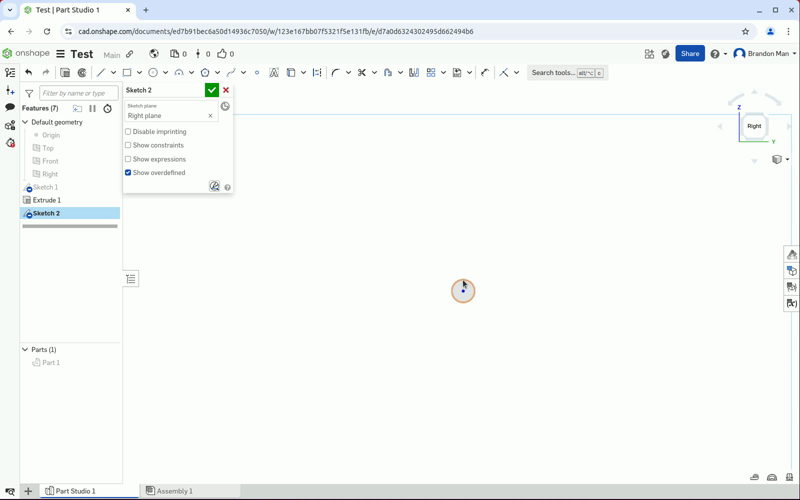
click(463, 279)
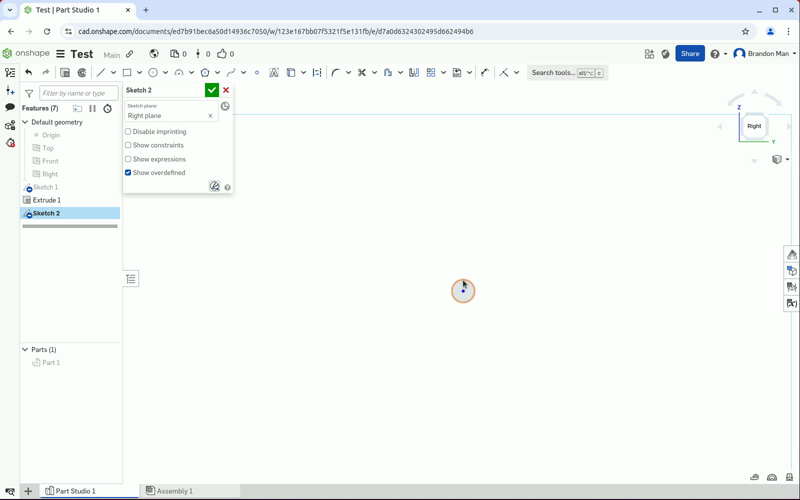
scroll(-6)
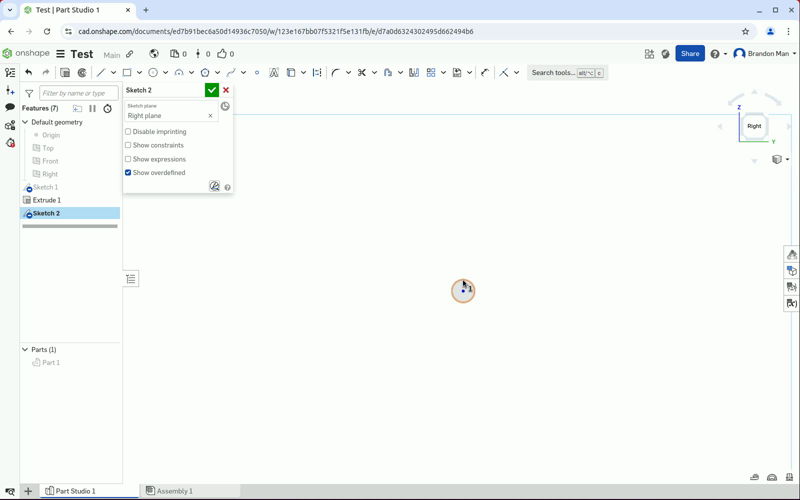
scroll(-6)
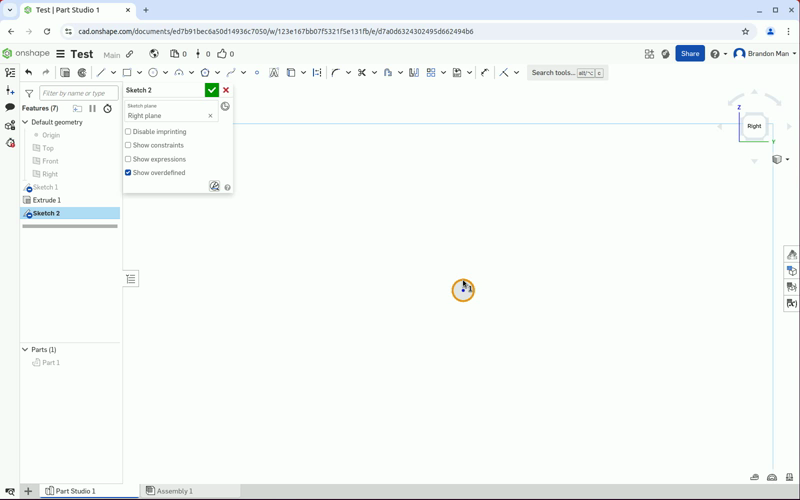
scroll(-6)
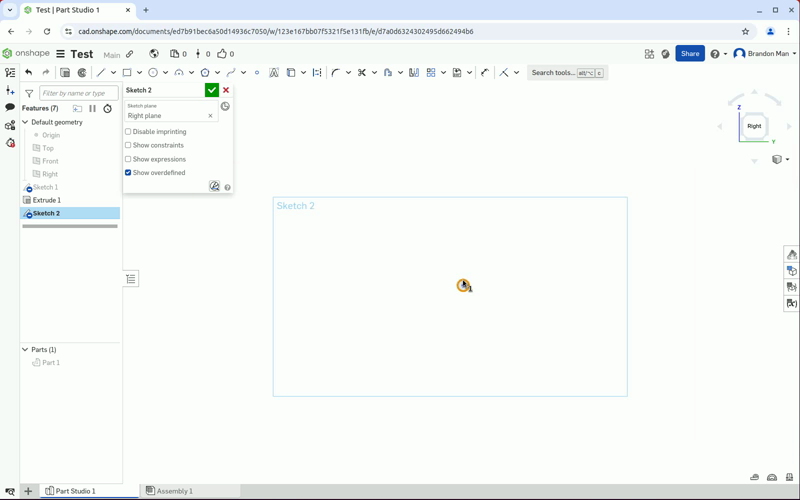
scroll(-6)
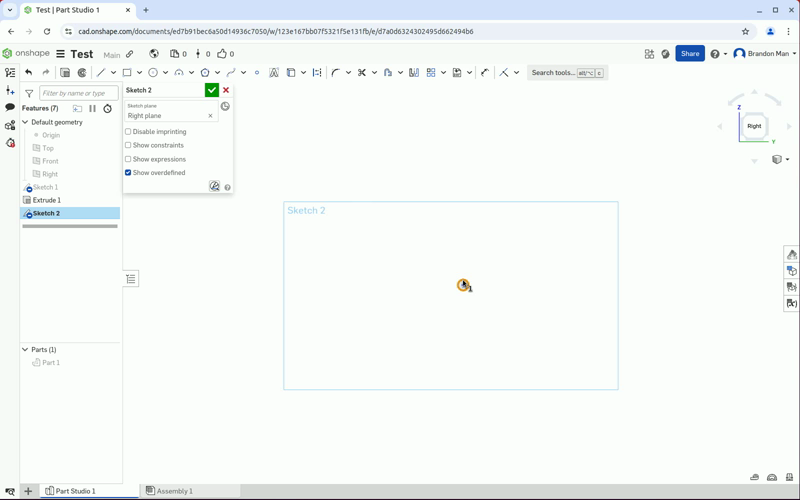
scroll(-6)
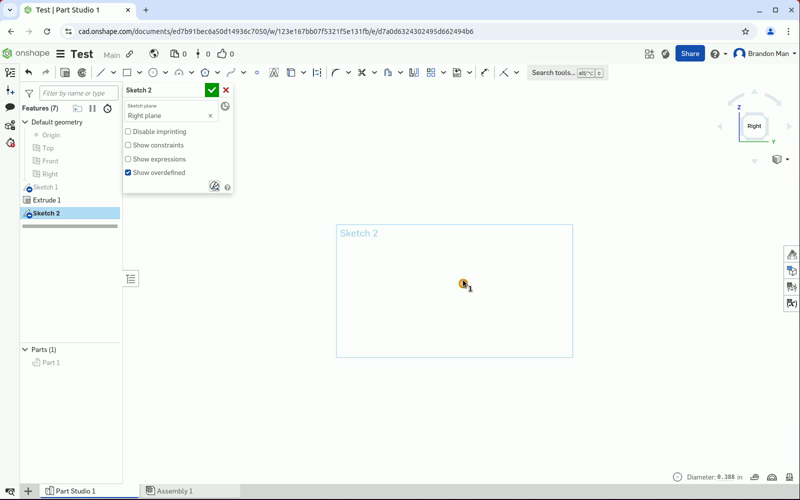
scroll(-6)
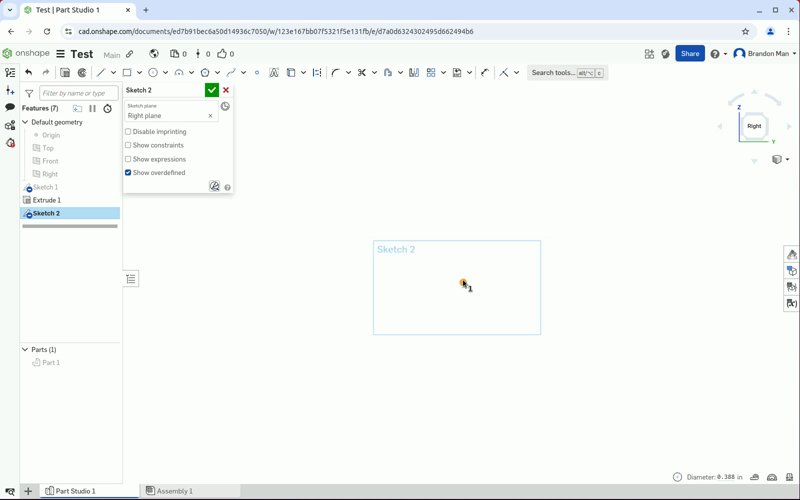
scroll(-6)
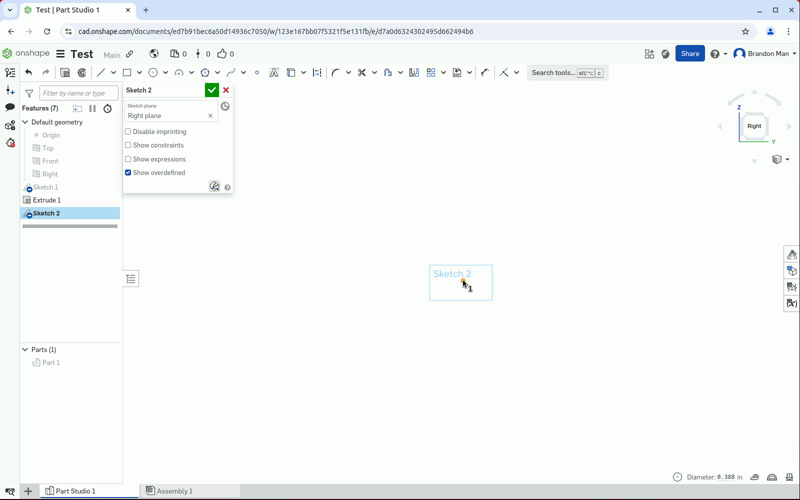
mouse_move(73, 352)
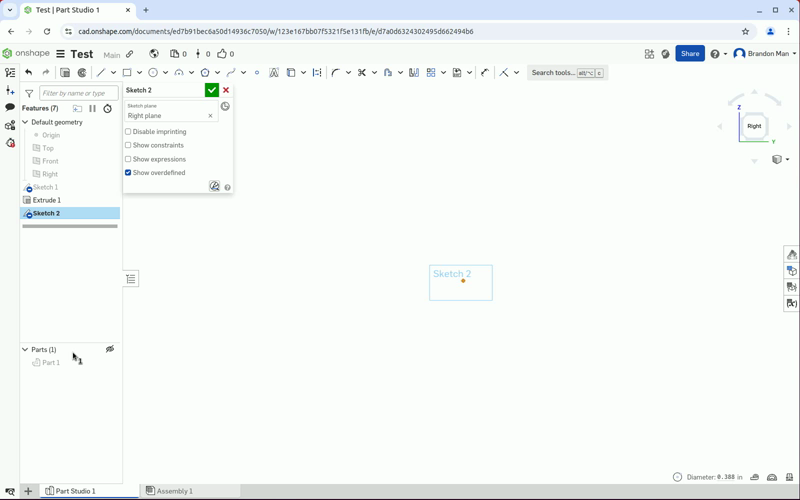
key(shift+y)
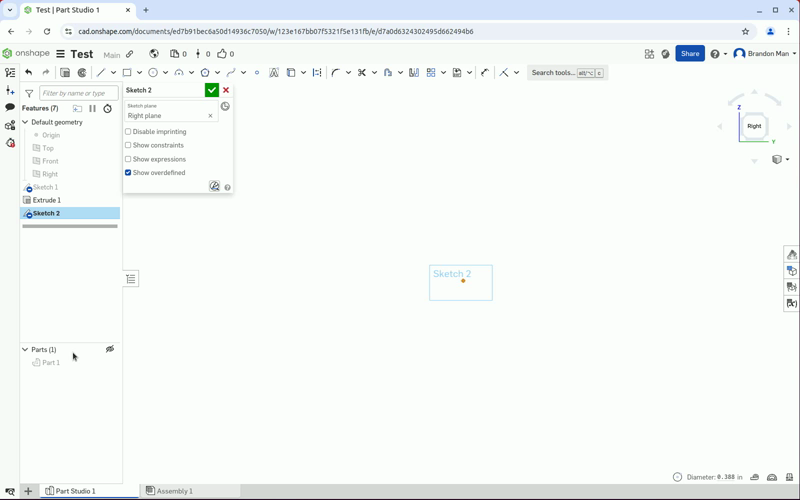
key(shift+e)
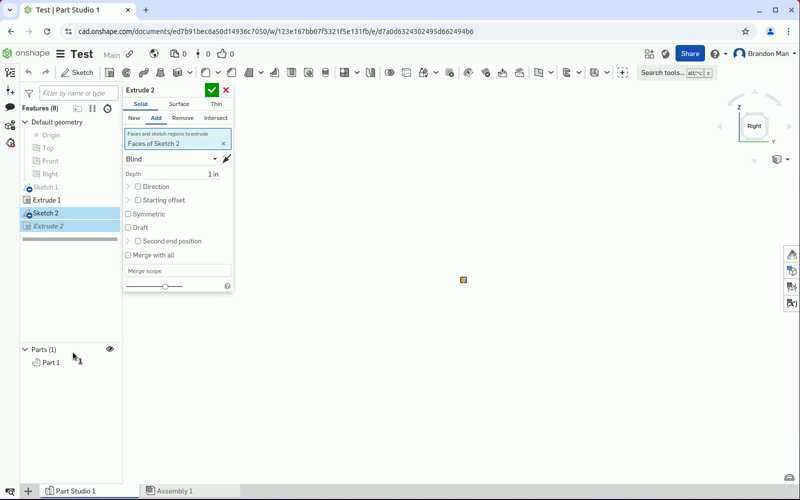
mouse_move(143, 106)
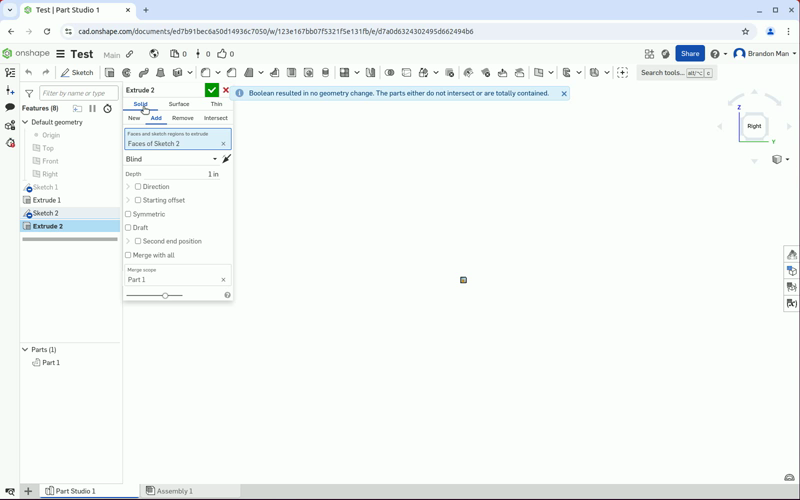
click(143, 106)
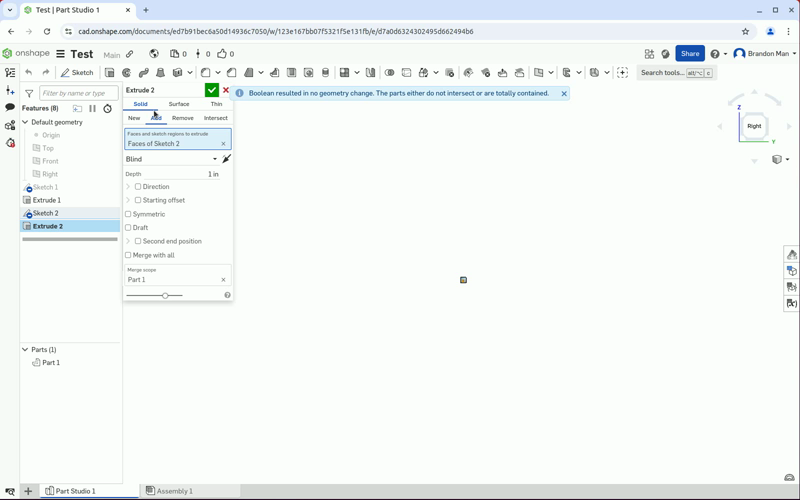
mouse_move(186, 120)
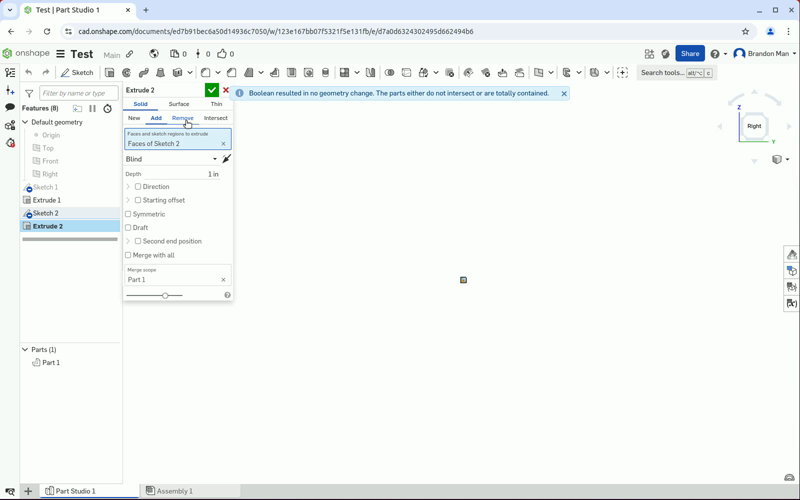
click(186, 120)
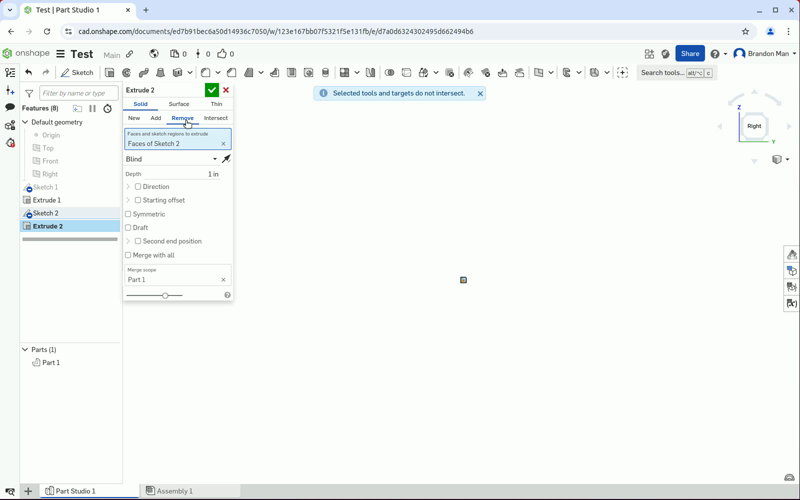
key(tab, 4)
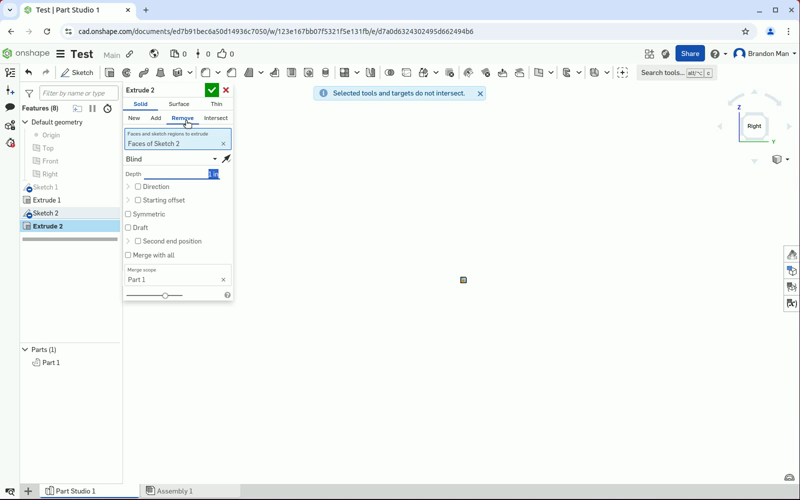
text(1.444)
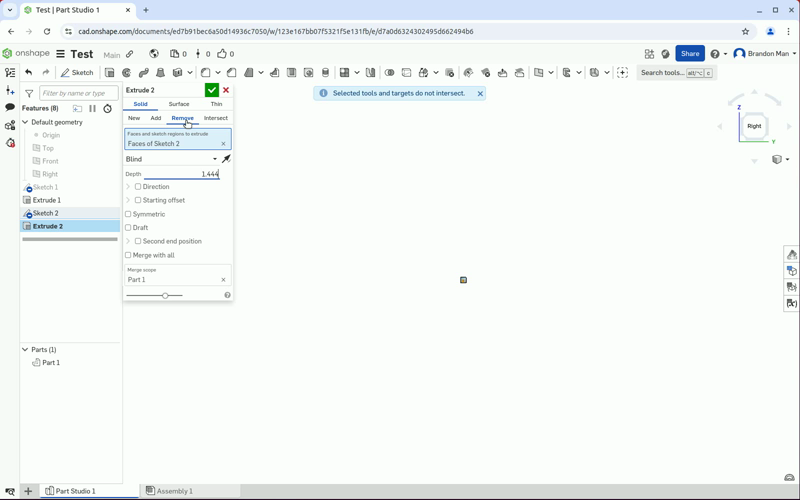
key(tab, 6)
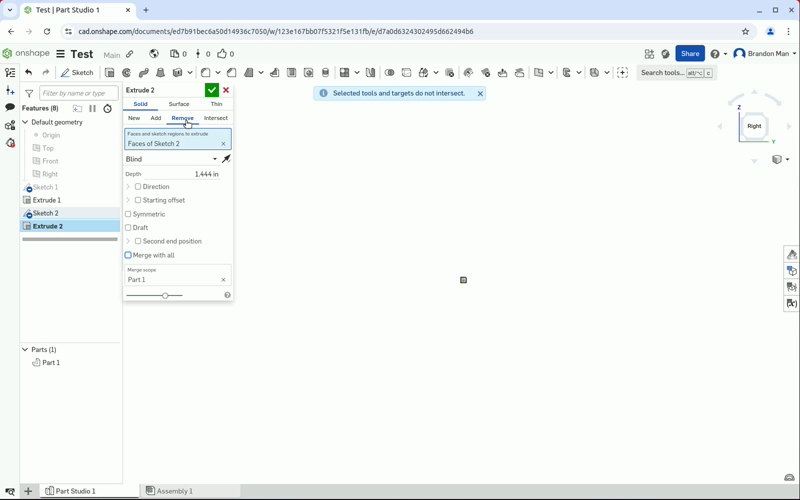
key(space)
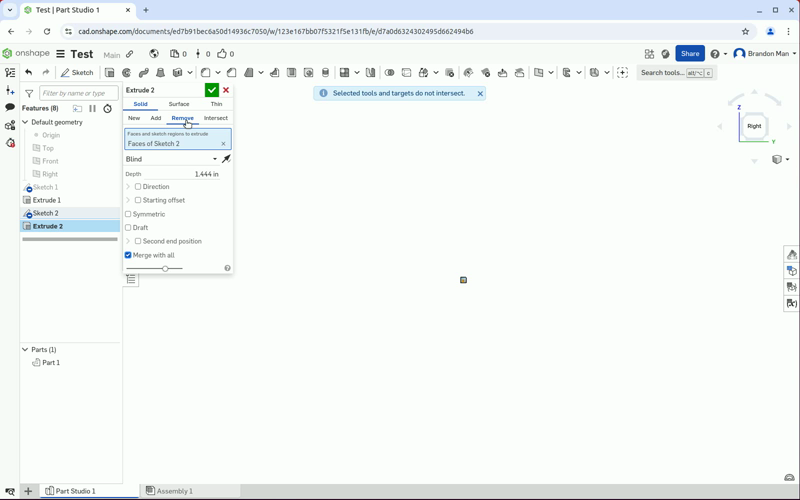
key(enter)
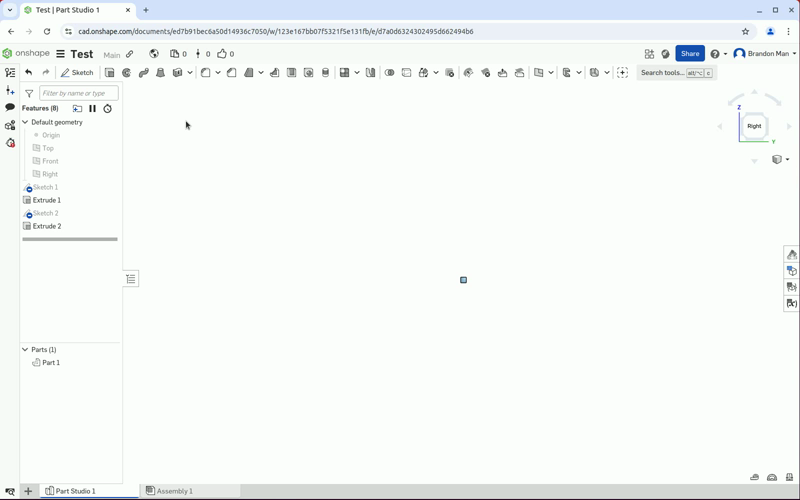
key(shift+h)
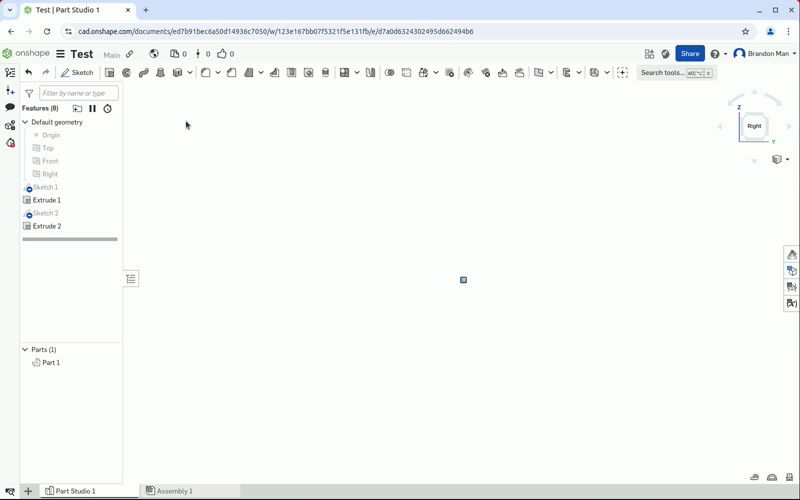
key(shift+h)
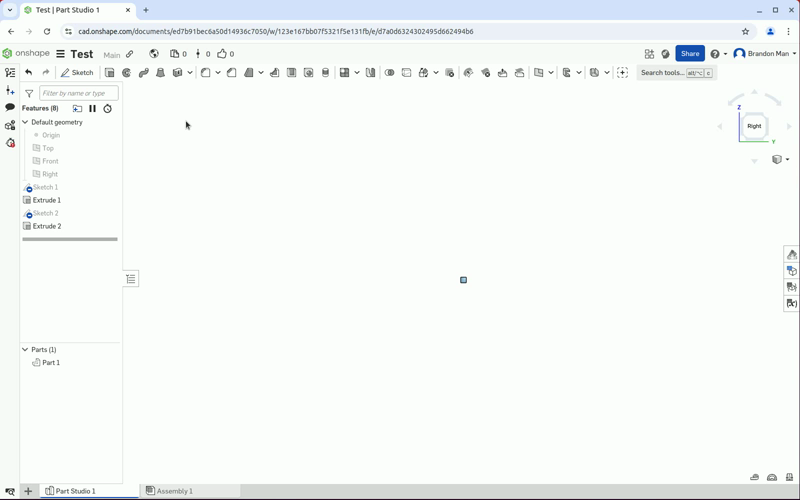
mouse_move(73, 189)
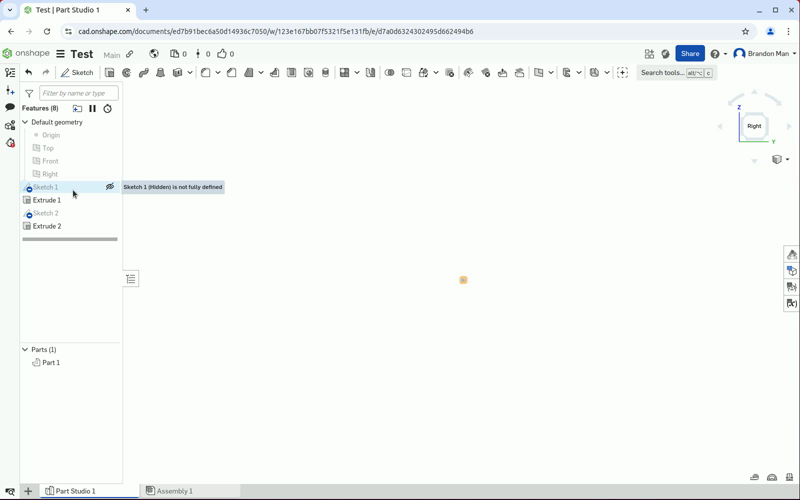
click(73, 189)
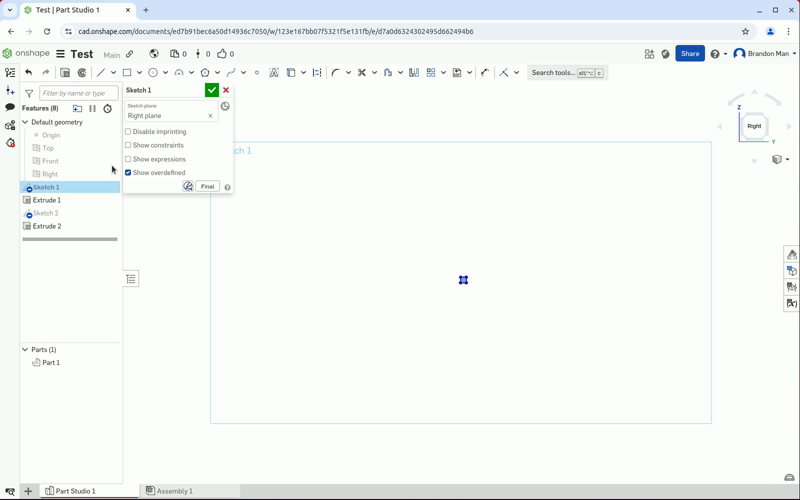
mouse_move(229, 92)
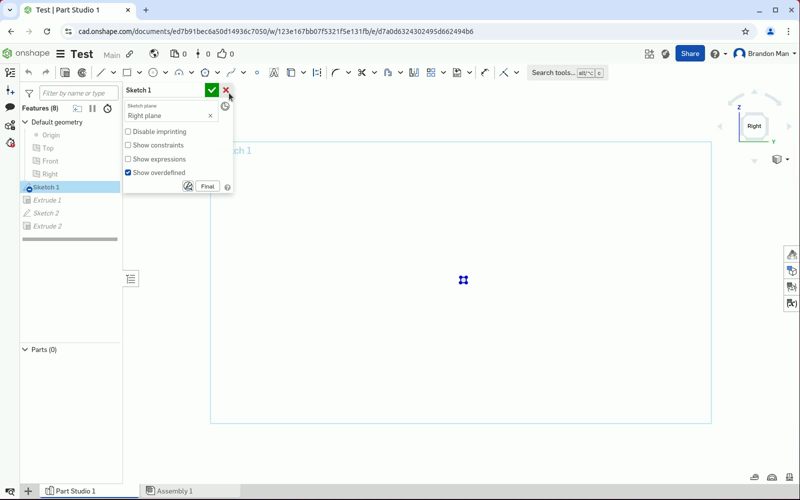
click(229, 92)
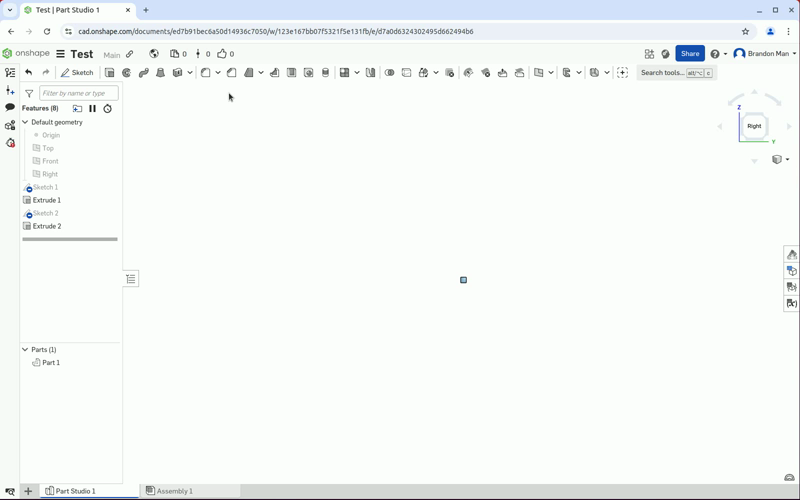
mouse_move(541, 75)
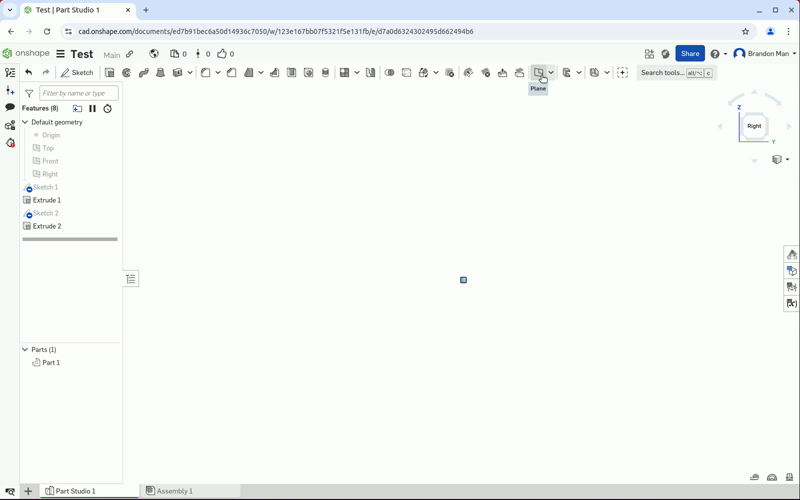
click(541, 75)
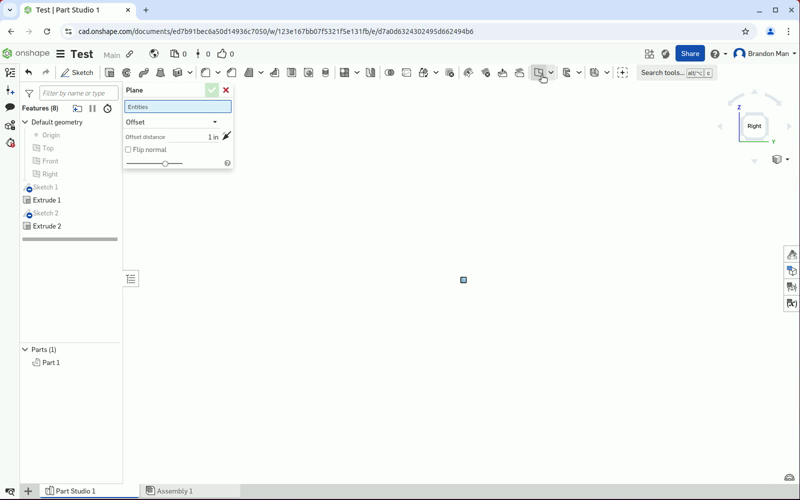
mouse_move(73, 176)
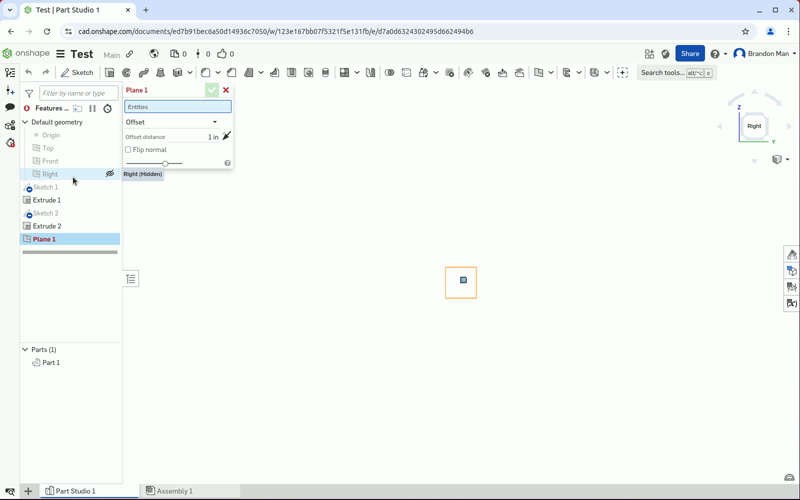
click(73, 176)
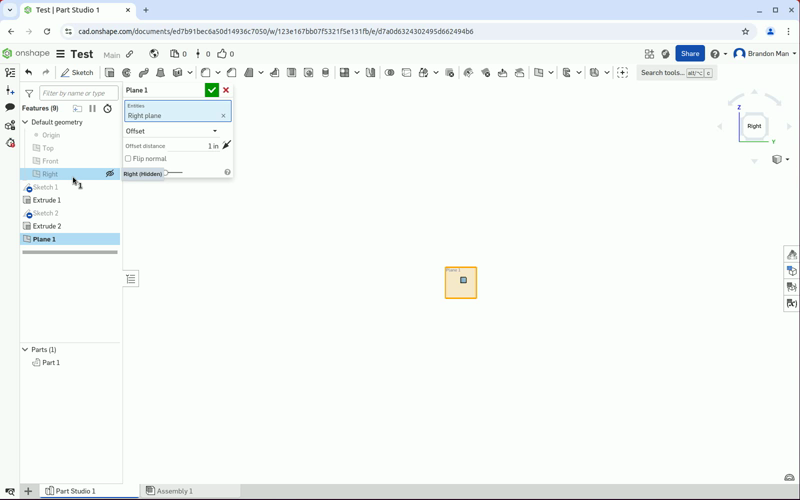
key(tab, 2)
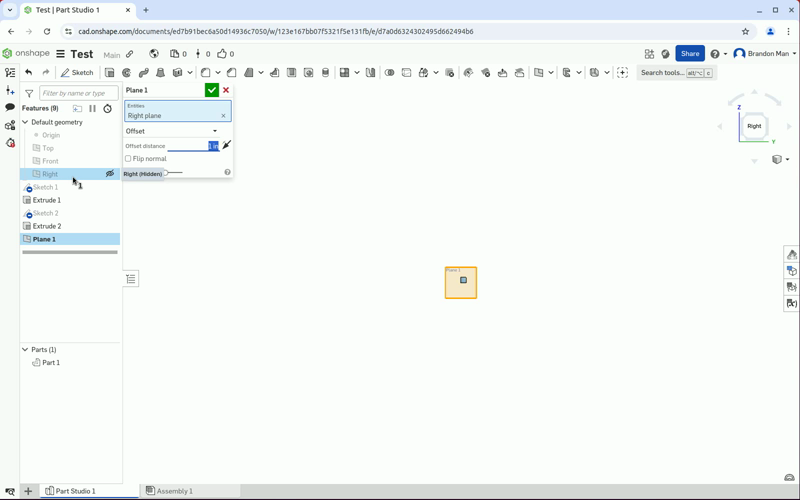
text(23.108)
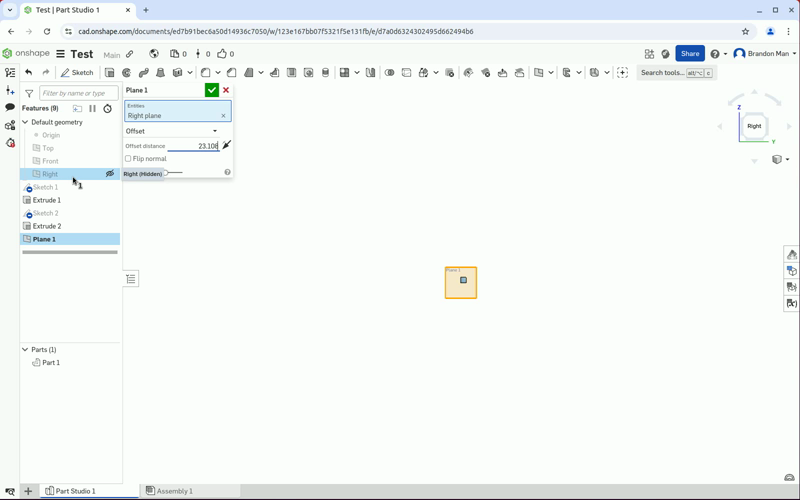
key(enter, 2)
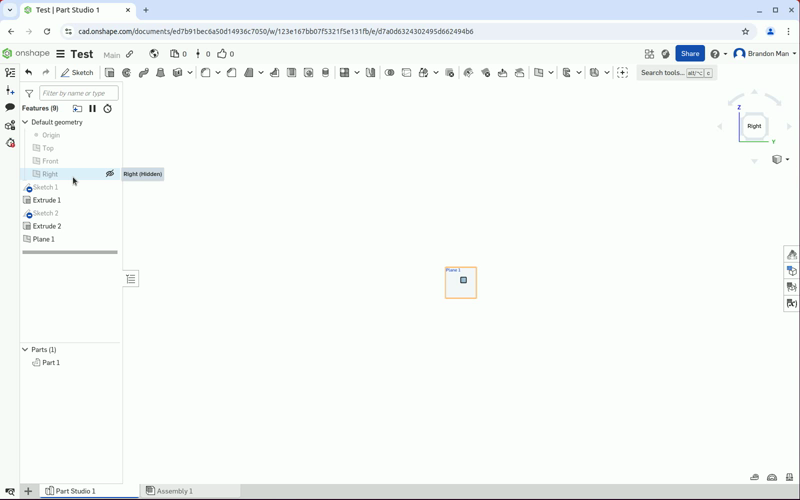
key(shift+s)
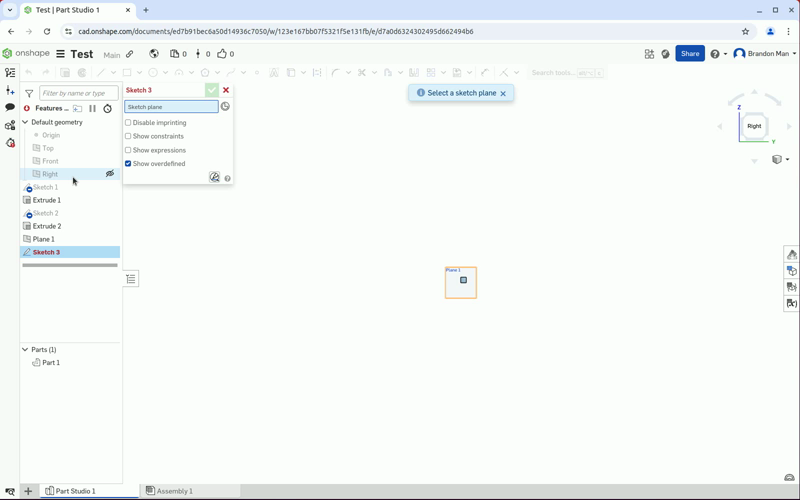
mouse_move(73, 241)
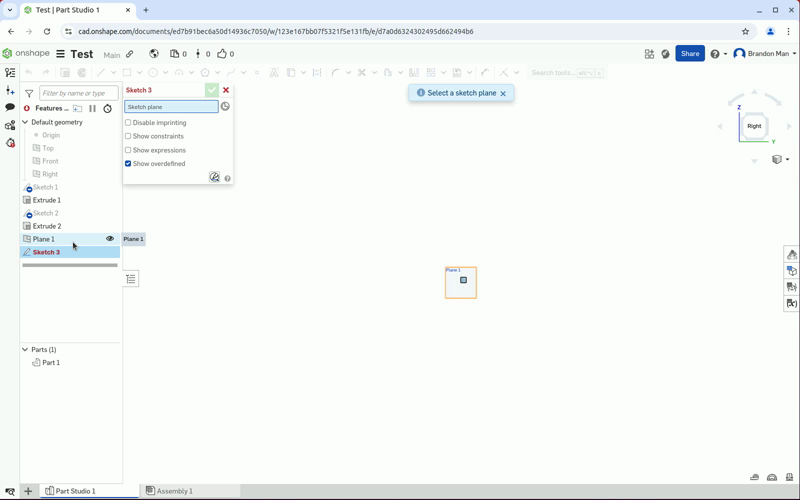
click(73, 241)
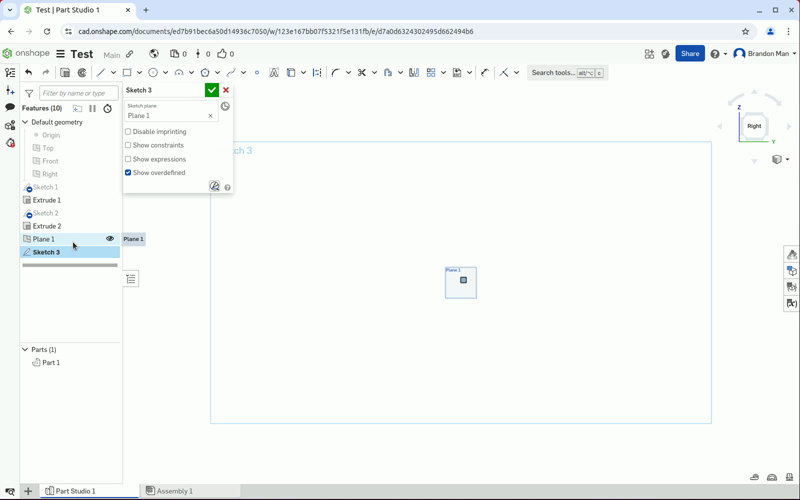
mouse_move(73, 352)
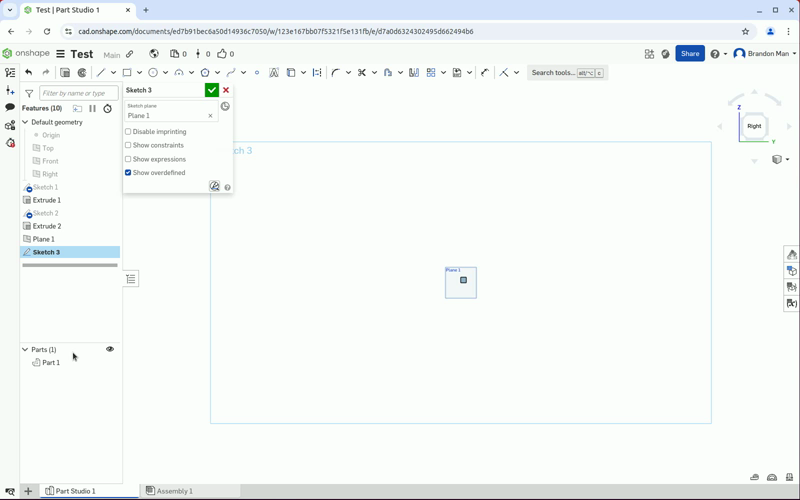
key(y)
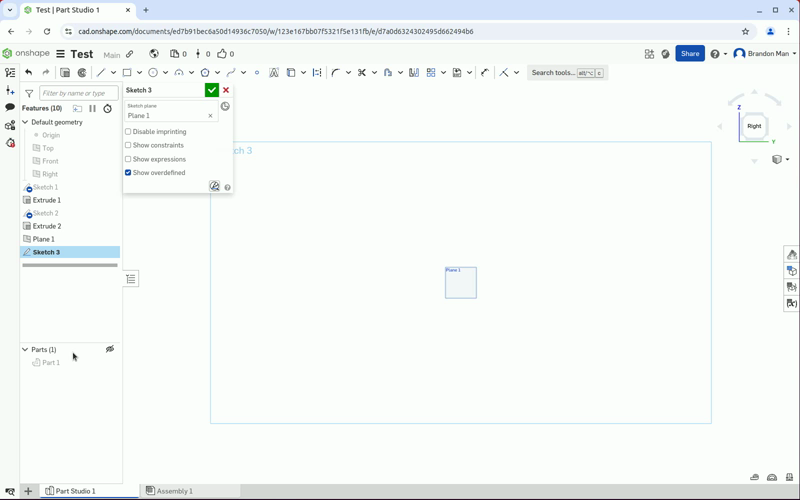
key(c)
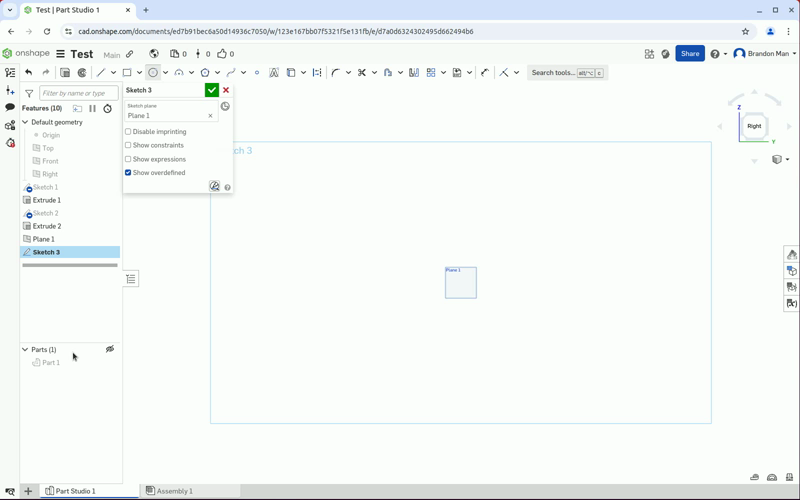
key_down(shift)
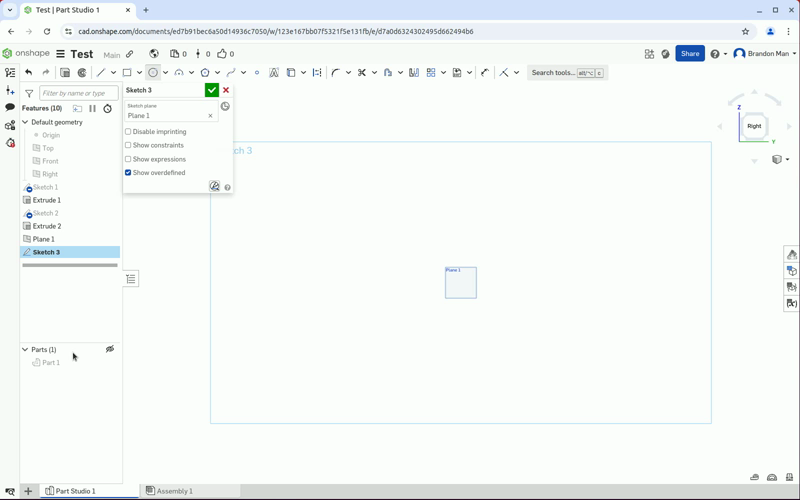
mouse_move(464, 280)
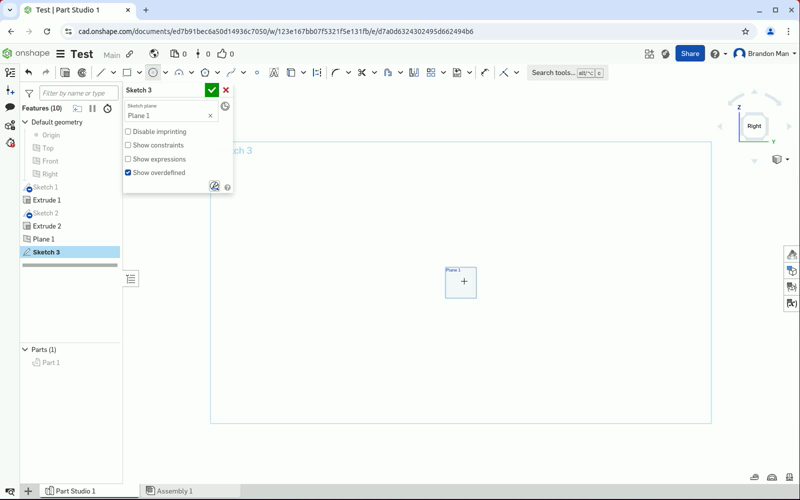
click(464, 280)
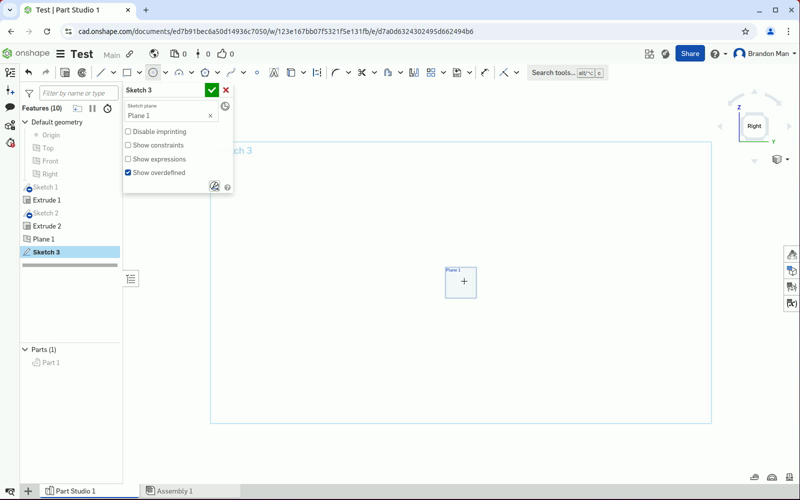
key_up(shift)
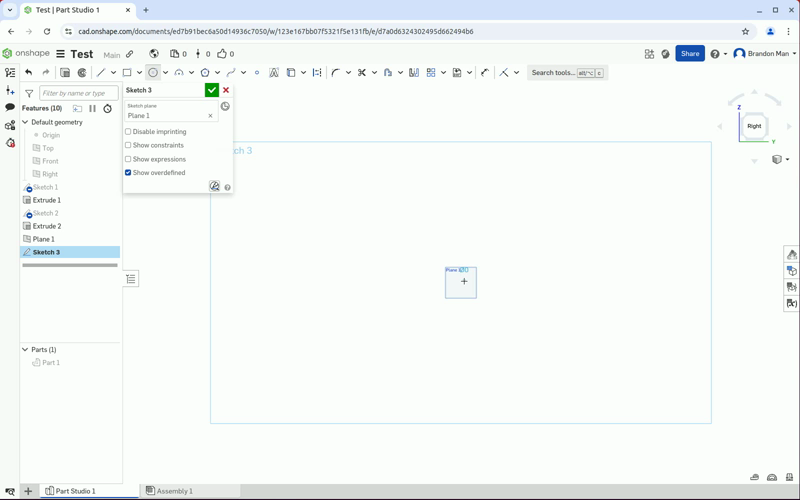
mouse_move(465, 280)
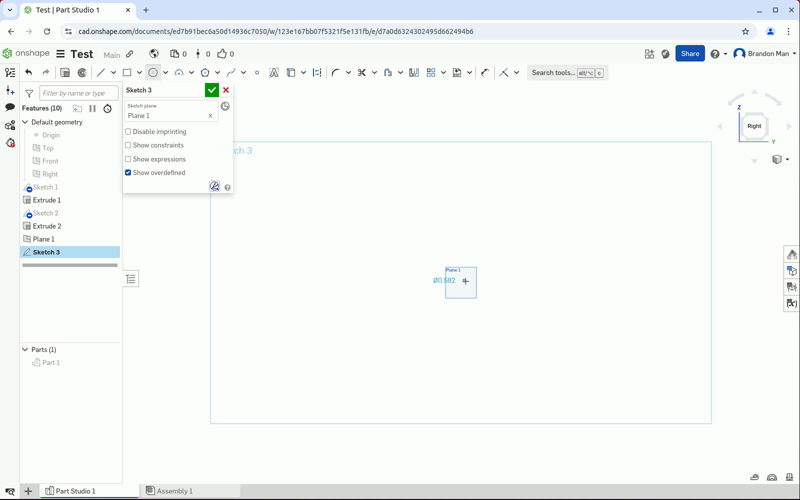
scroll(6)
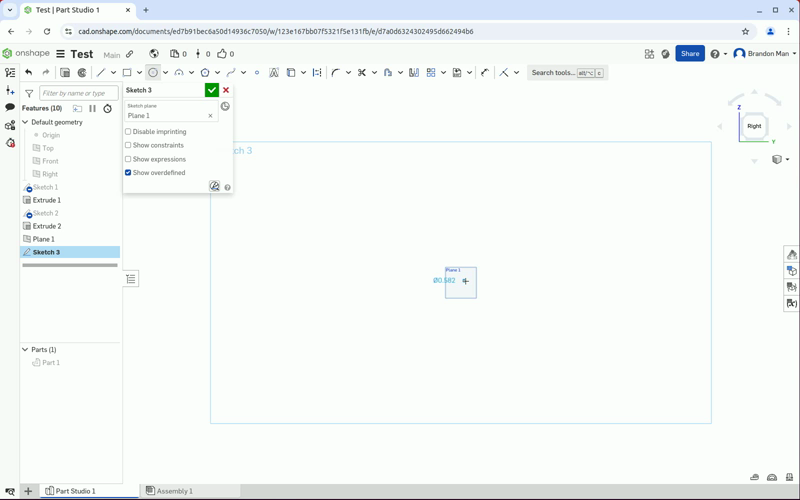
scroll(6)
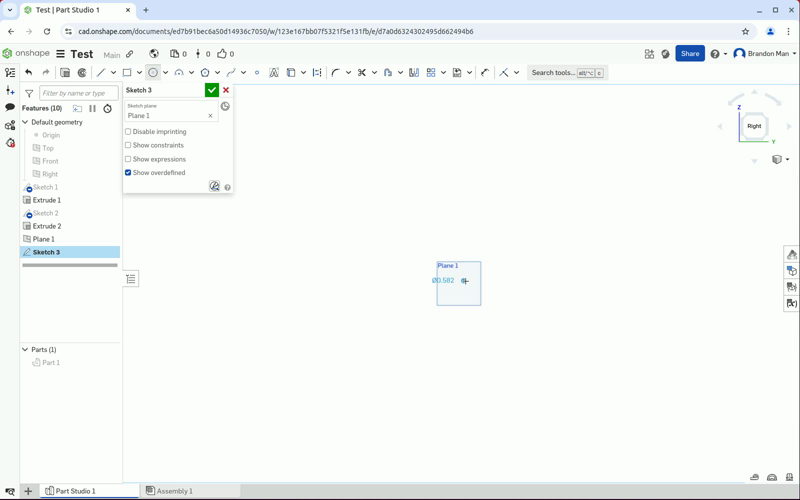
scroll(6)
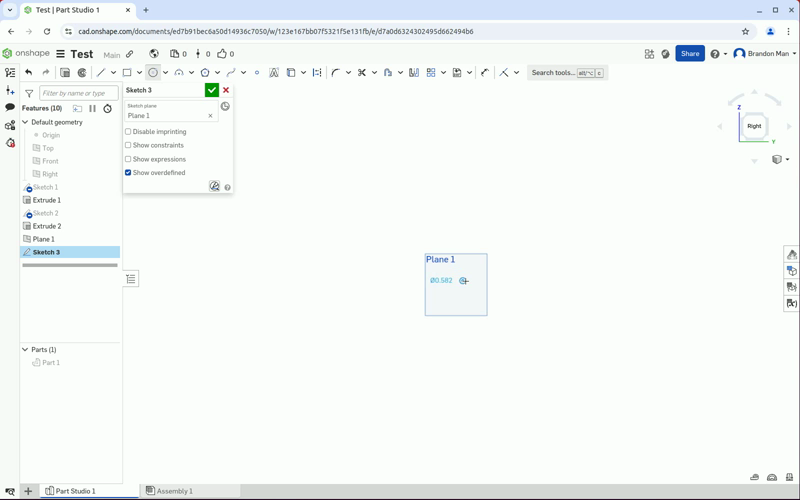
scroll(6)
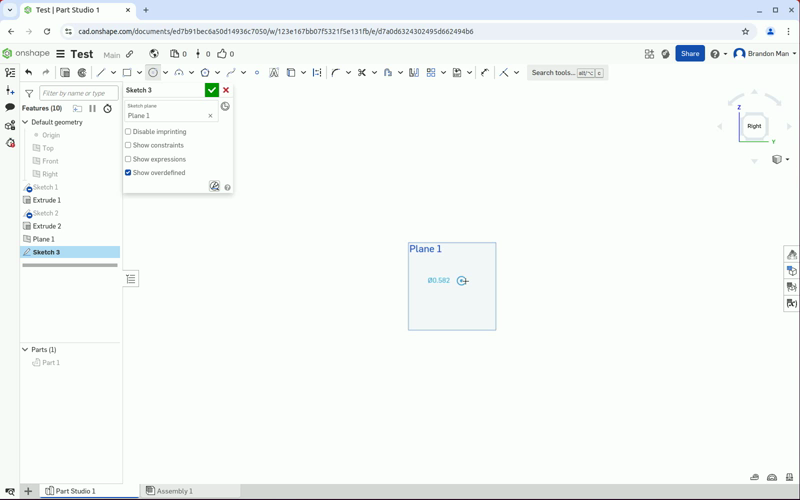
scroll(6)
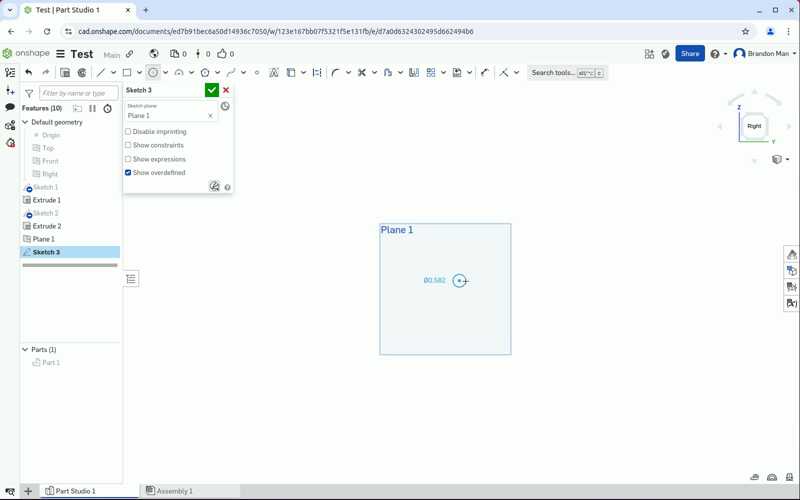
scroll(6)
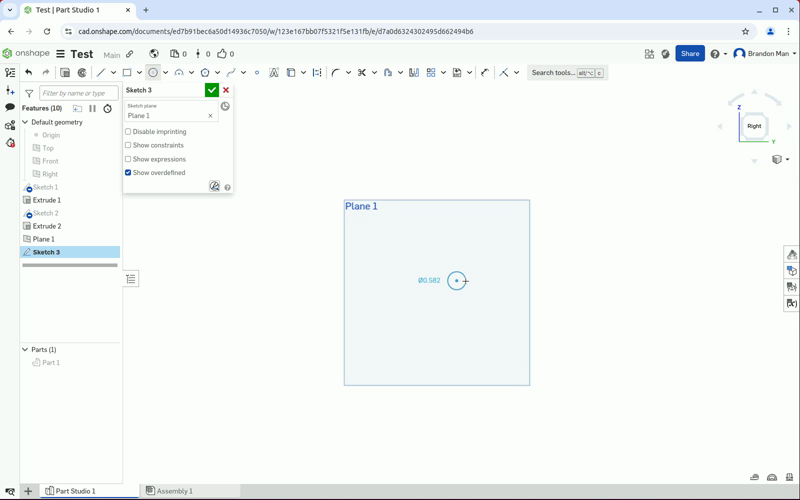
scroll(6)
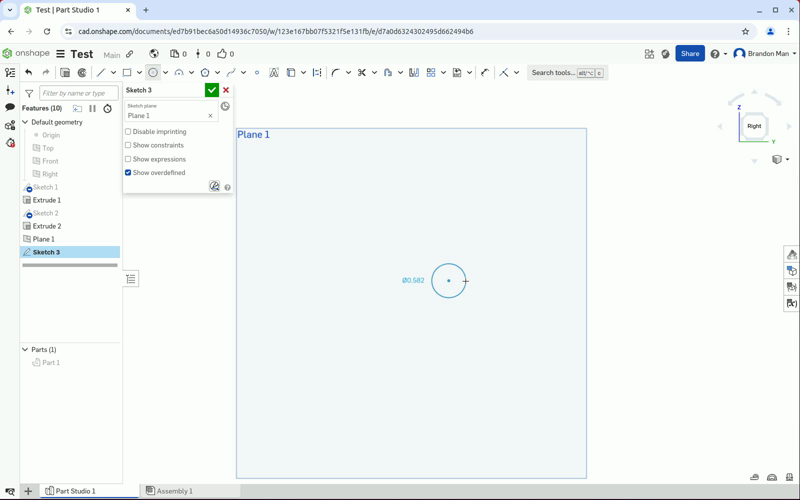
click(465, 280)
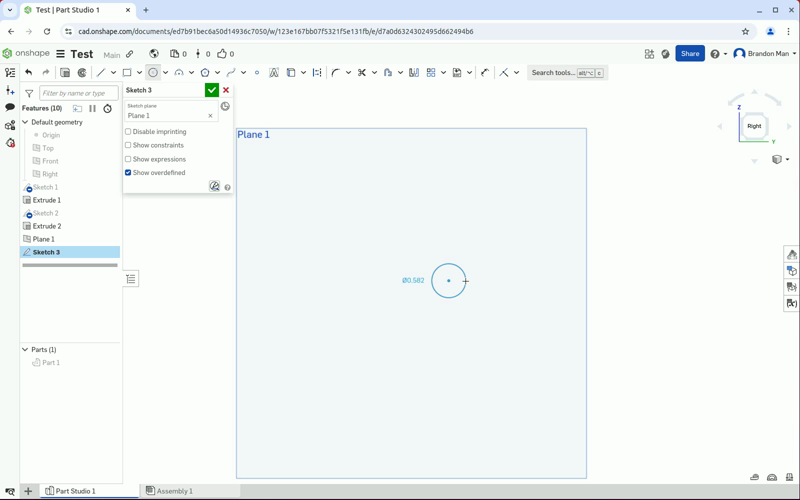
scroll(-6)
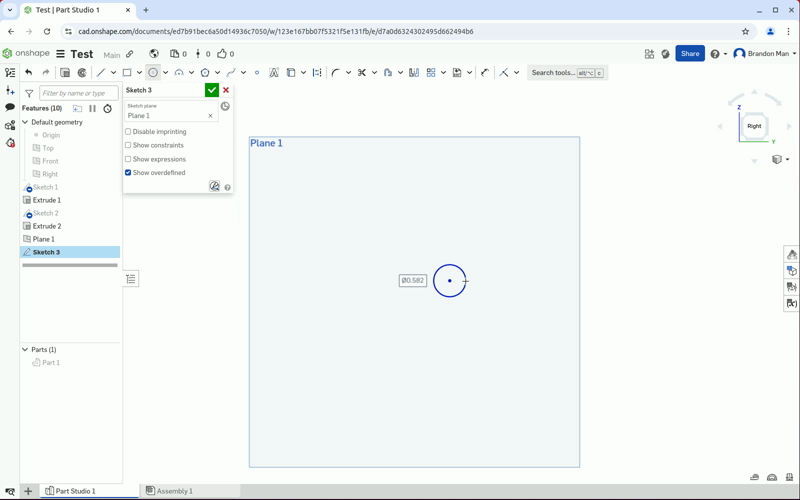
scroll(-6)
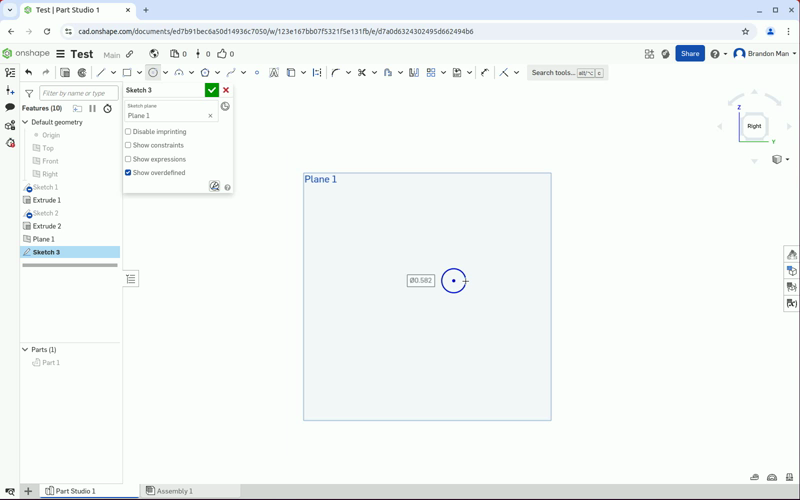
scroll(-6)
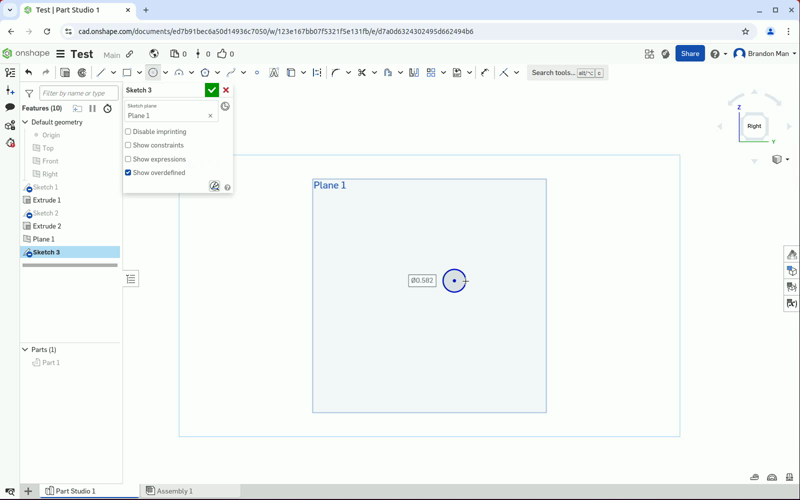
scroll(-6)
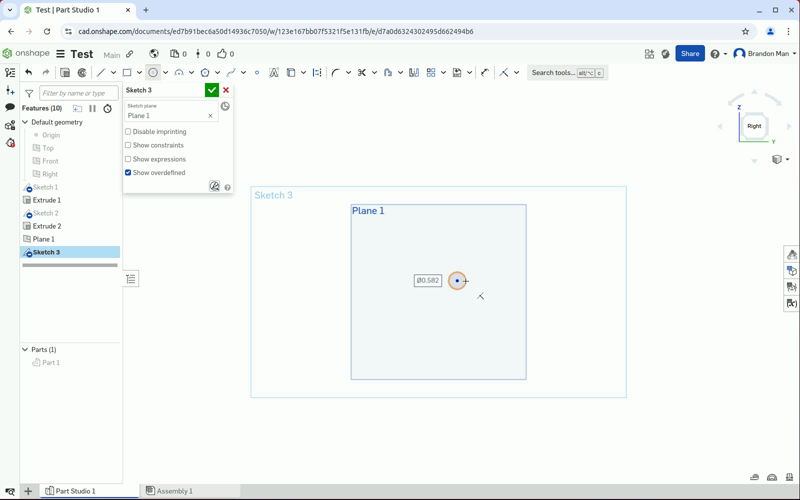
scroll(-6)
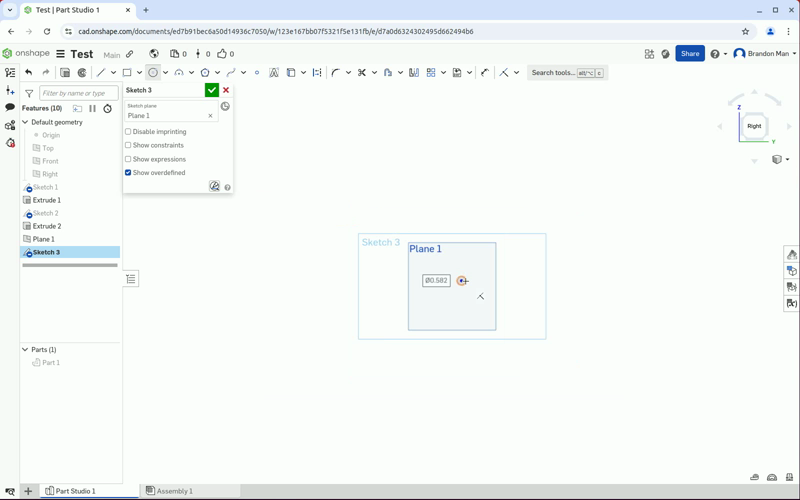
scroll(-6)
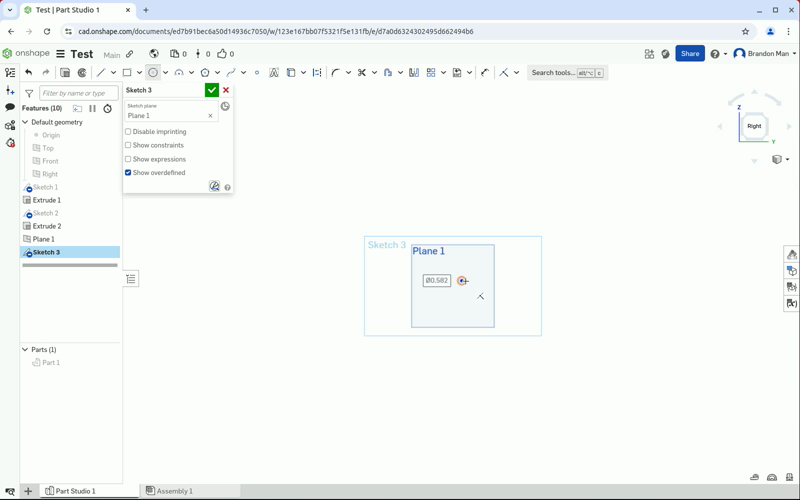
scroll(-6)
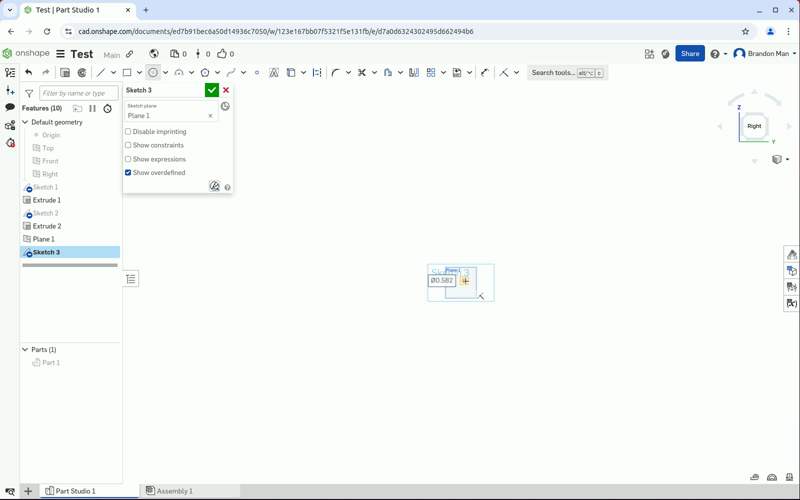
key(esc)
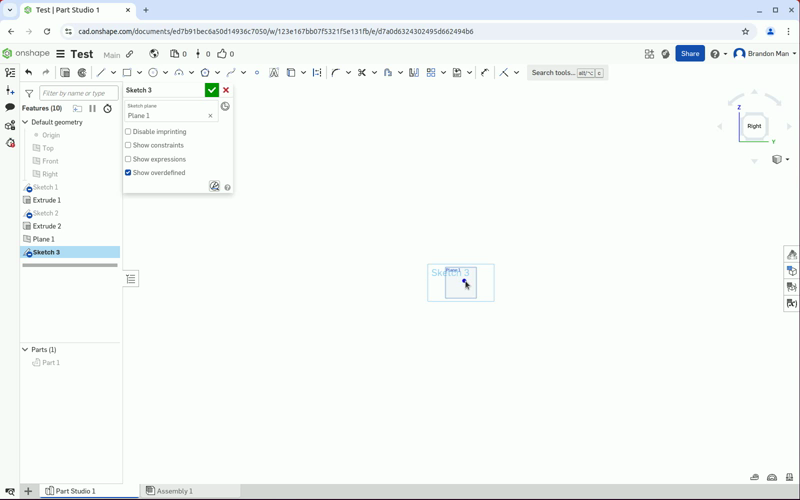
mouse_move(464, 279)
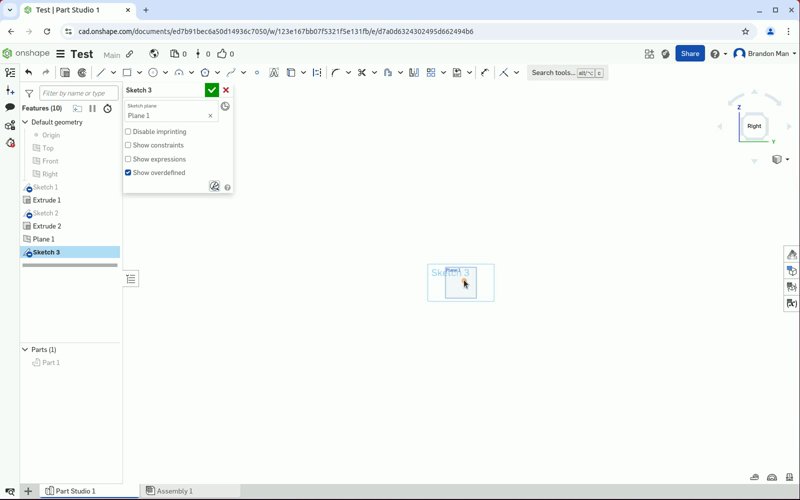
scroll(6)
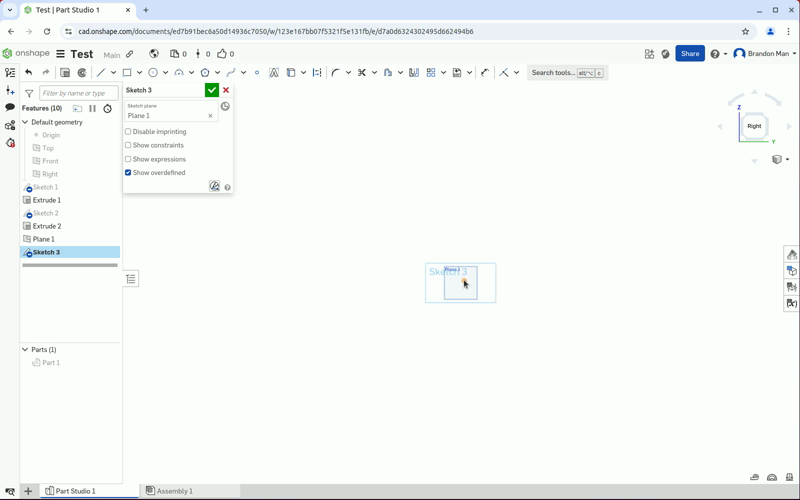
scroll(6)
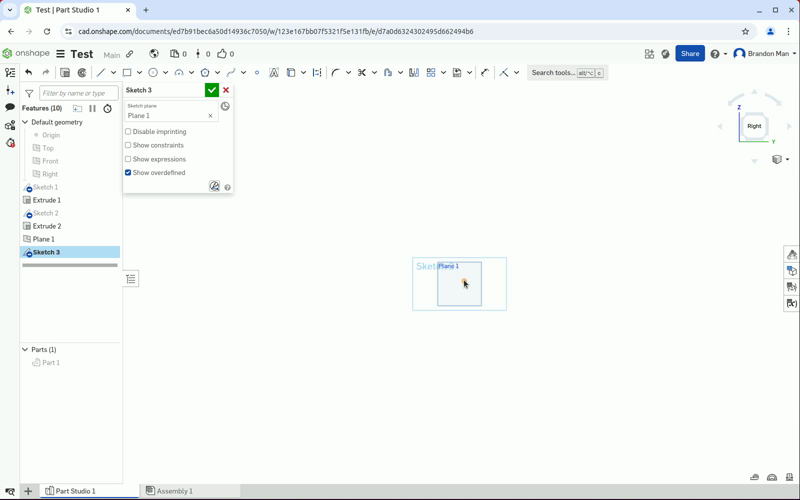
scroll(6)
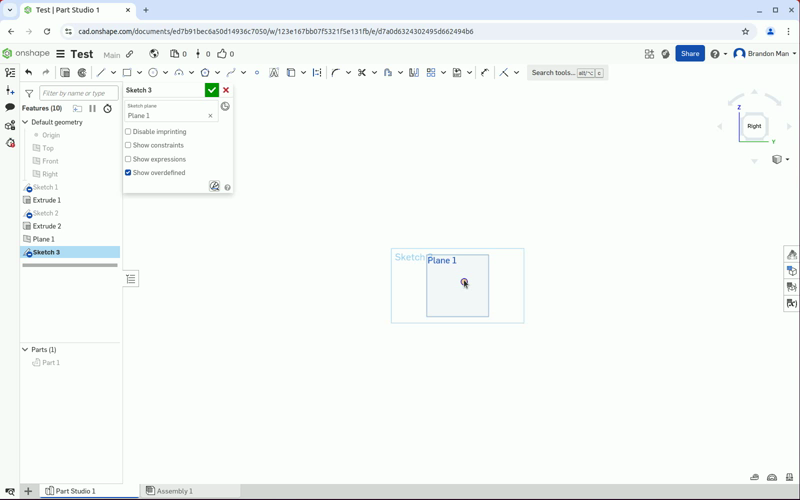
scroll(6)
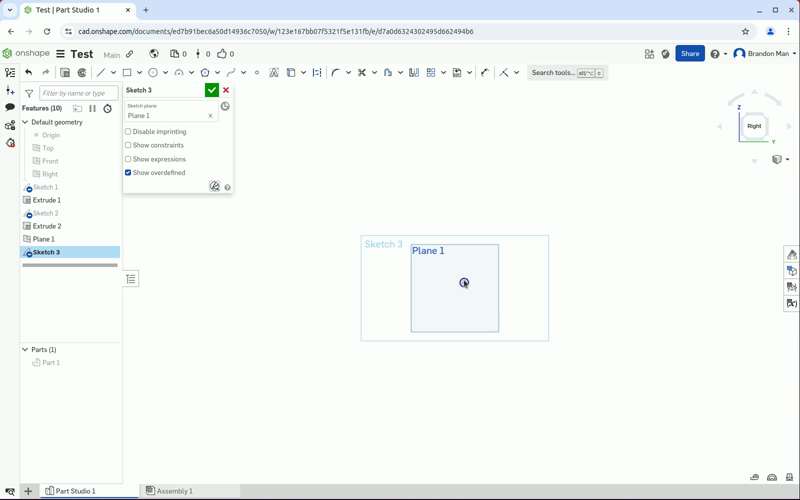
scroll(6)
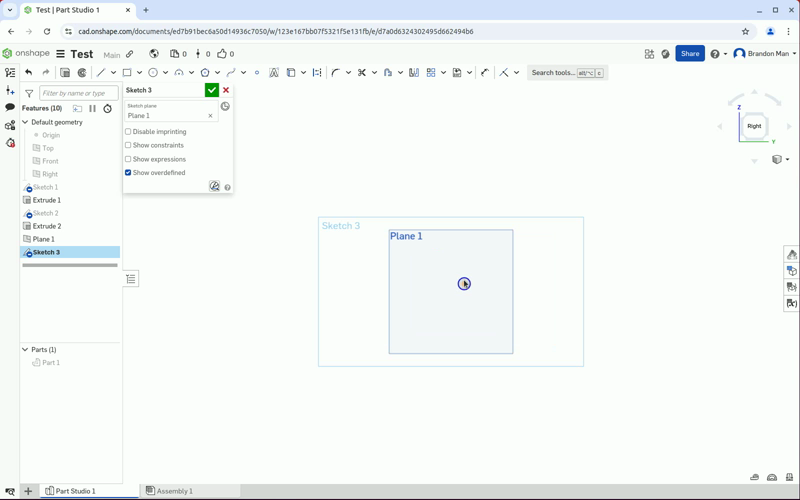
scroll(6)
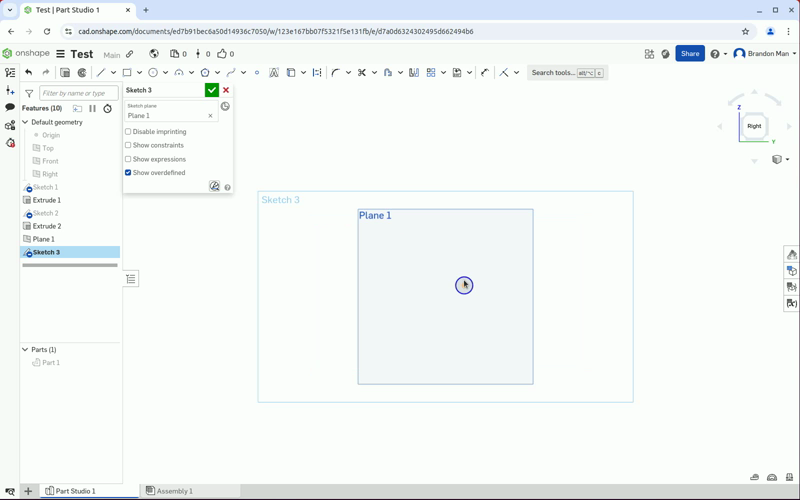
scroll(6)
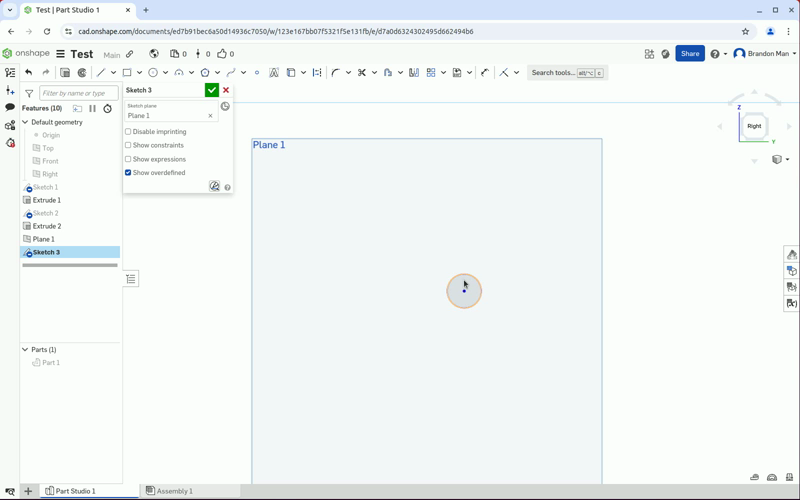
click(464, 279)
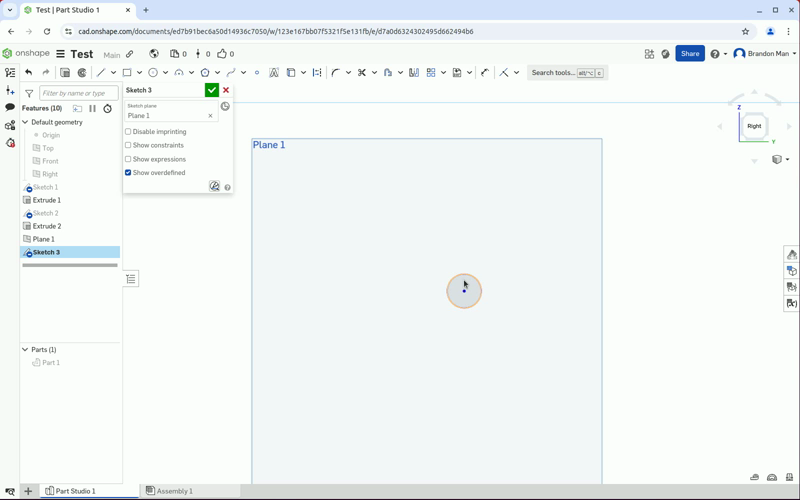
scroll(-6)
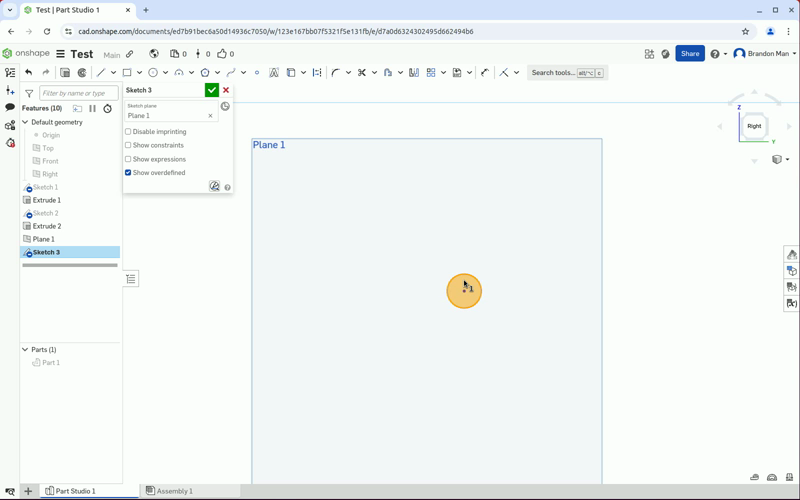
scroll(-6)
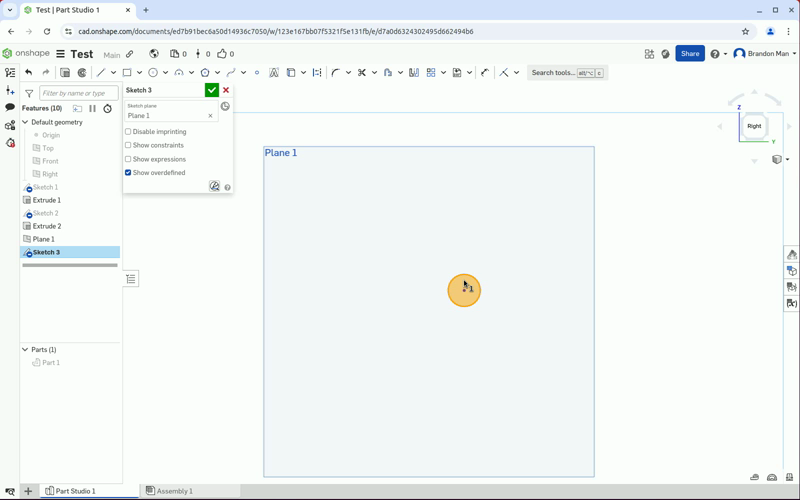
scroll(-6)
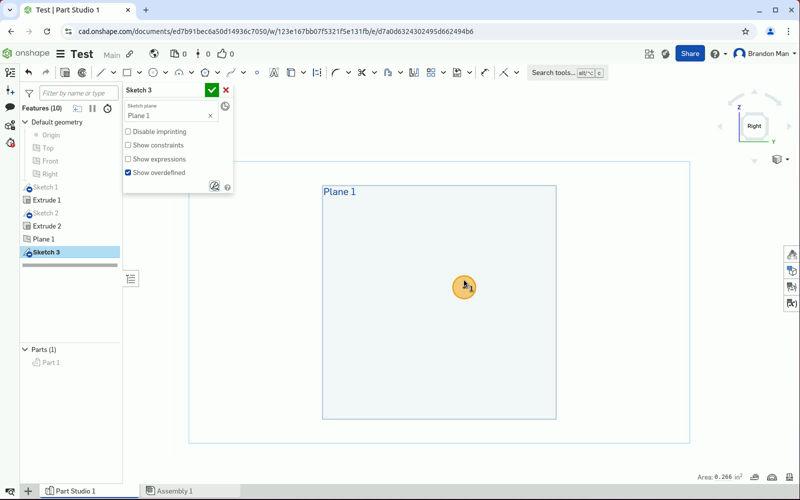
scroll(-6)
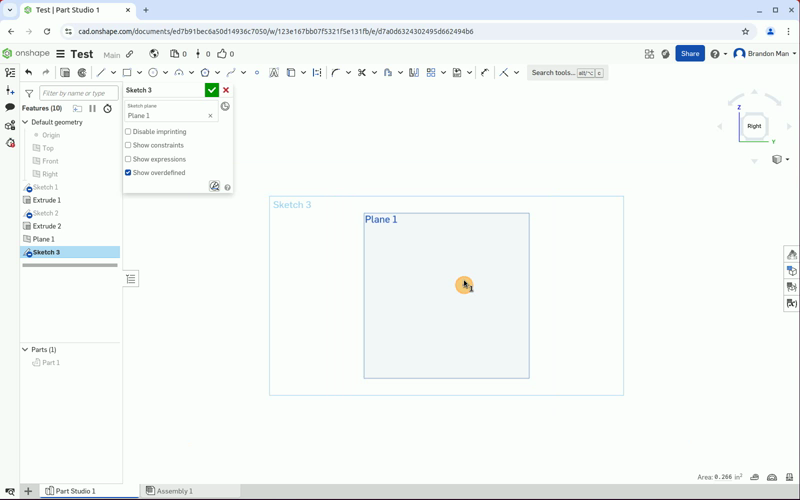
scroll(-6)
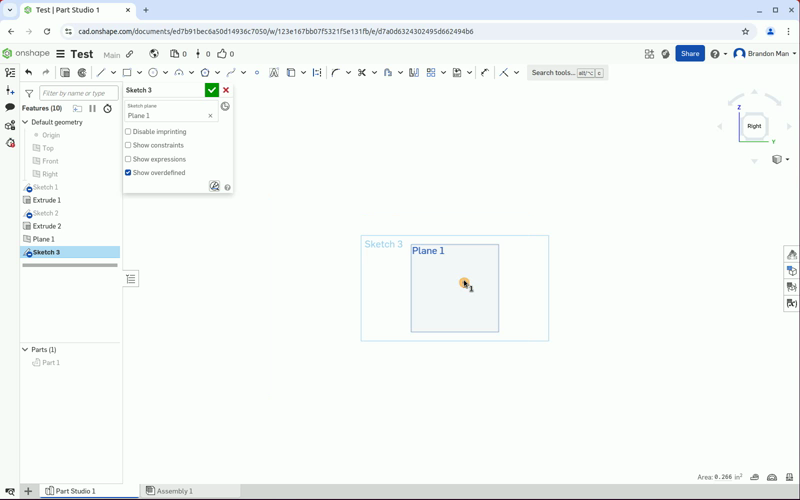
scroll(-6)
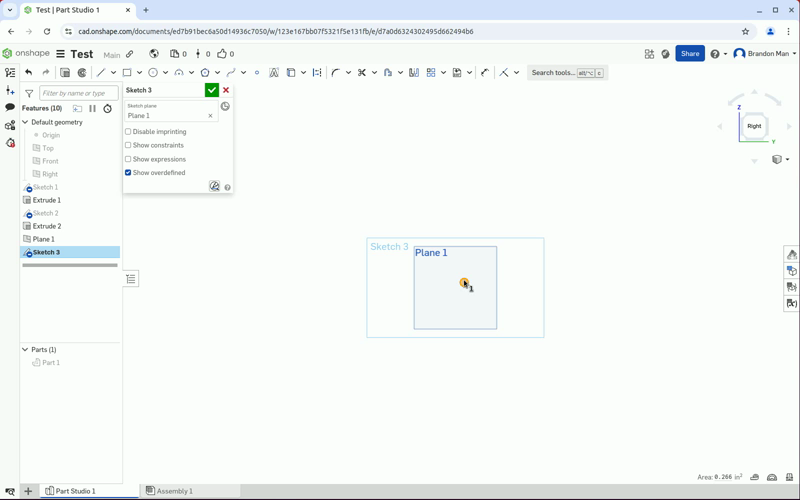
scroll(-6)
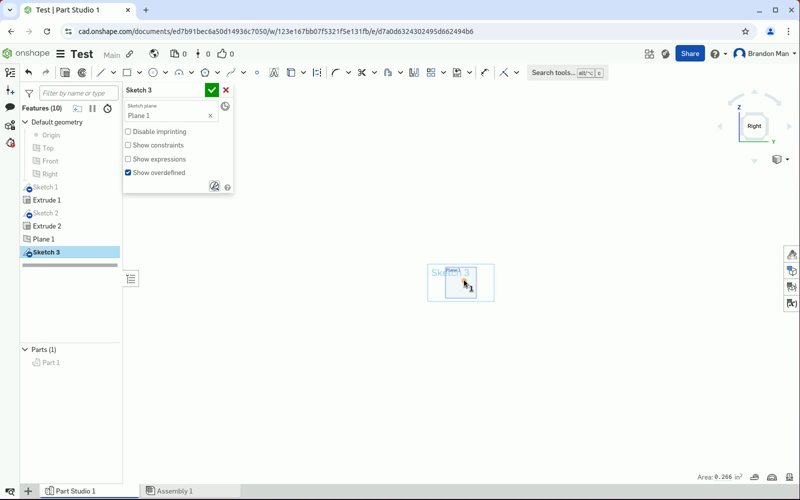
mouse_move(73, 352)
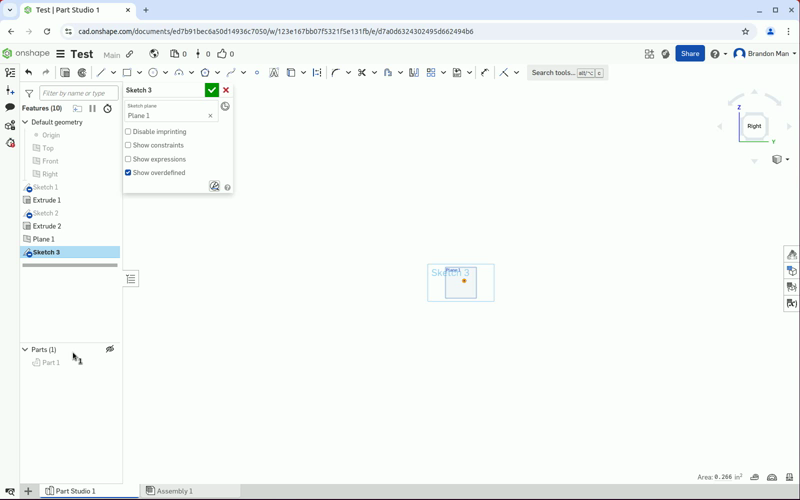
key(shift+y)
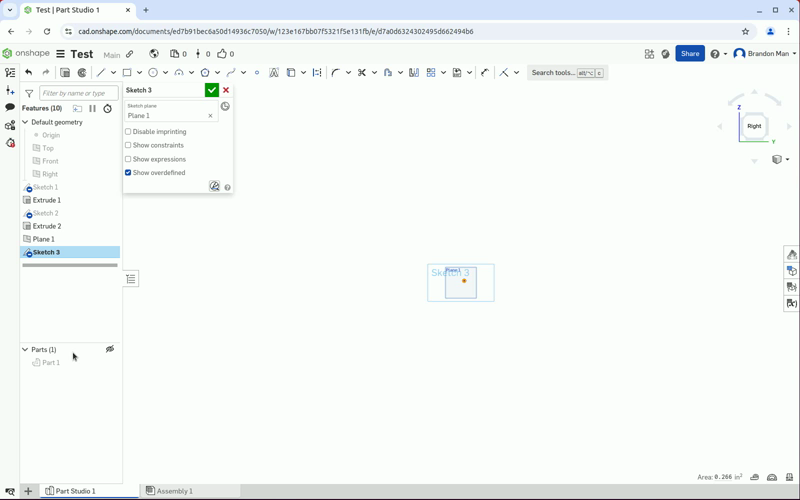
key(shift+e)
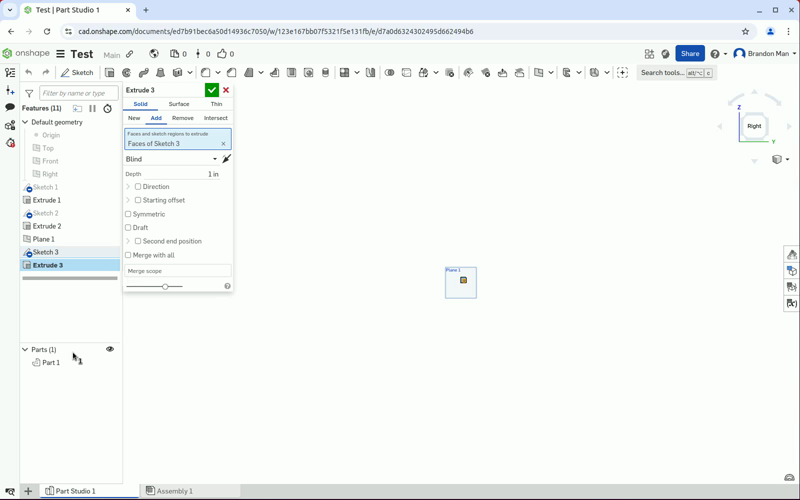
mouse_move(143, 106)
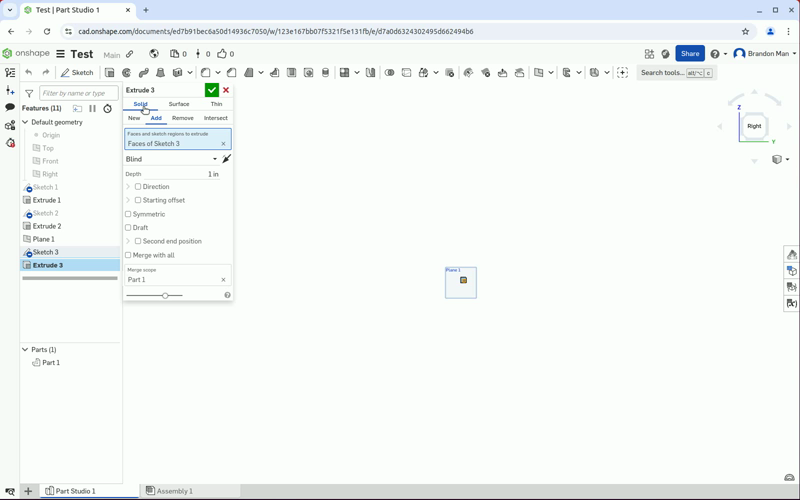
click(143, 106)
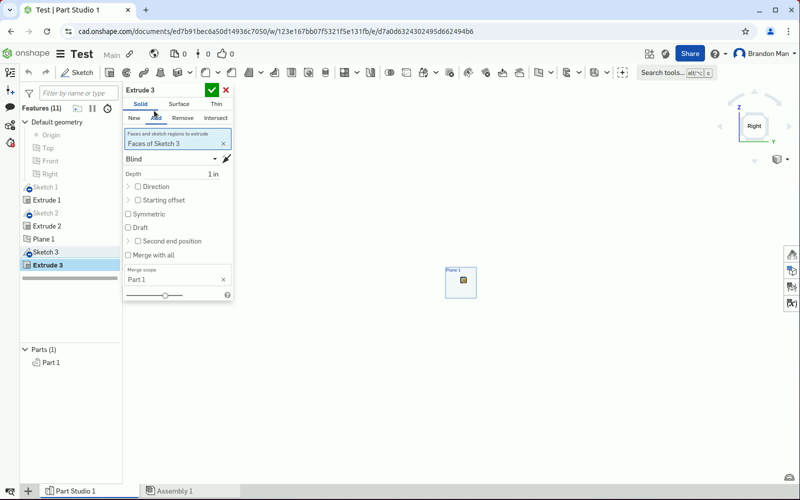
mouse_move(186, 120)
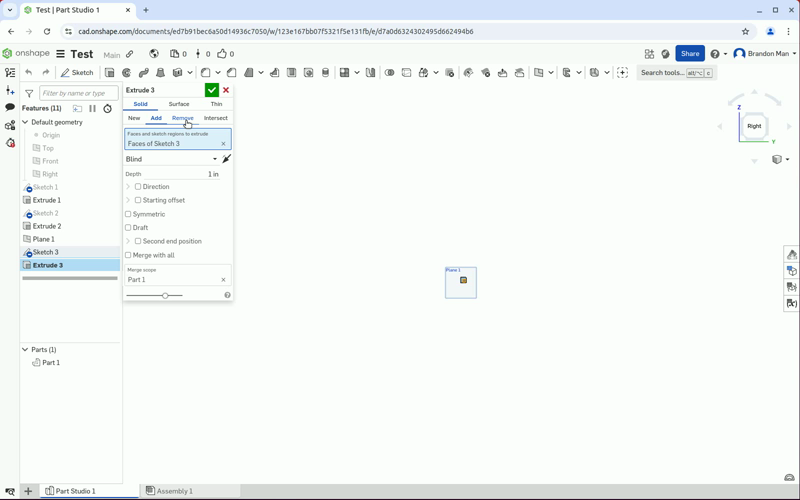
click(186, 120)
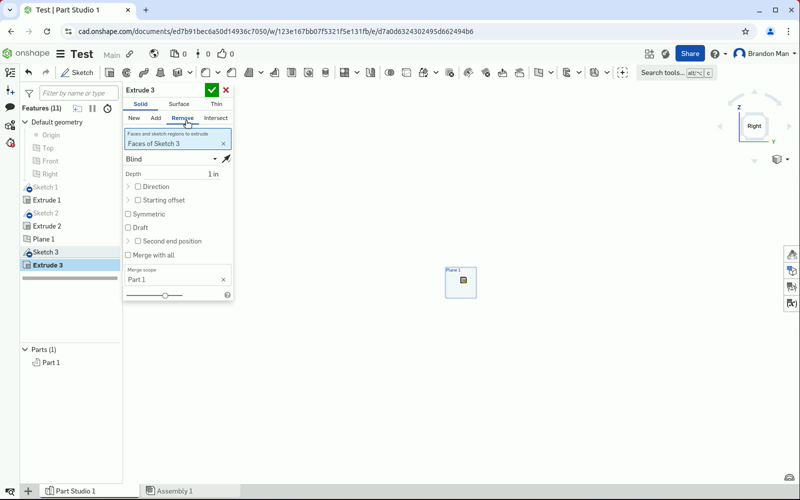
key(tab, 4)
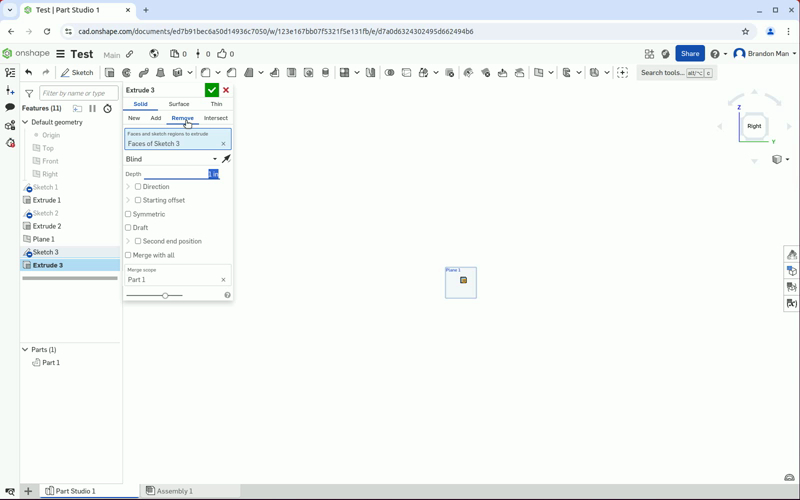
text(1.444)
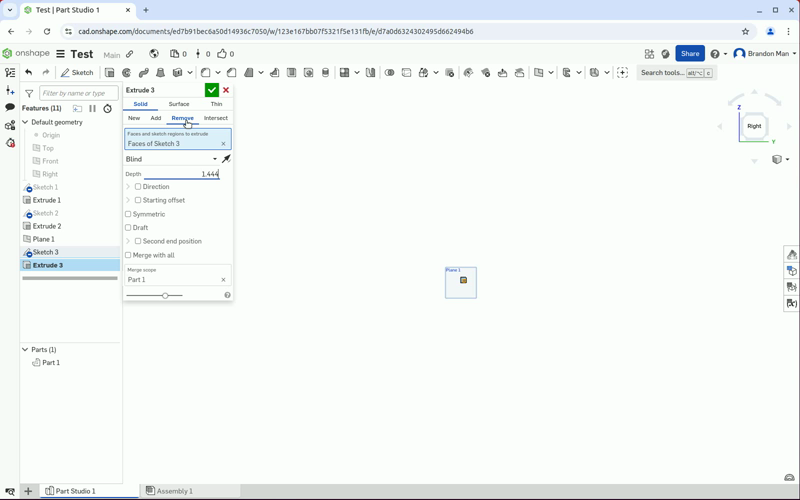
key(tab, 6)
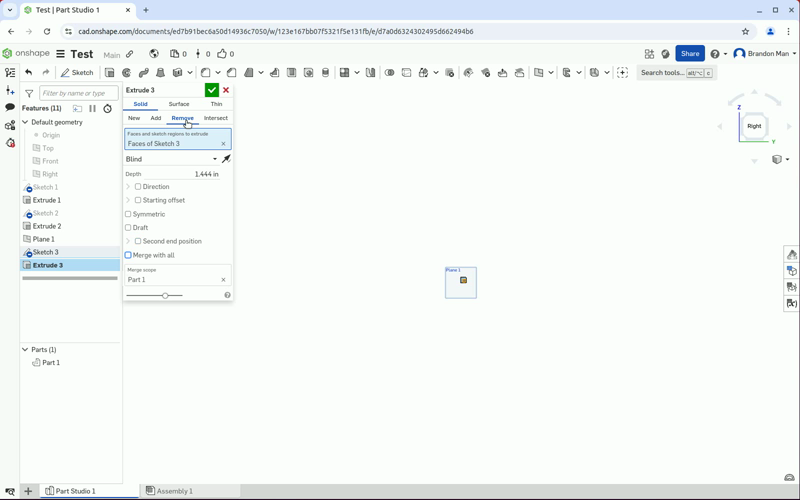
key(space)
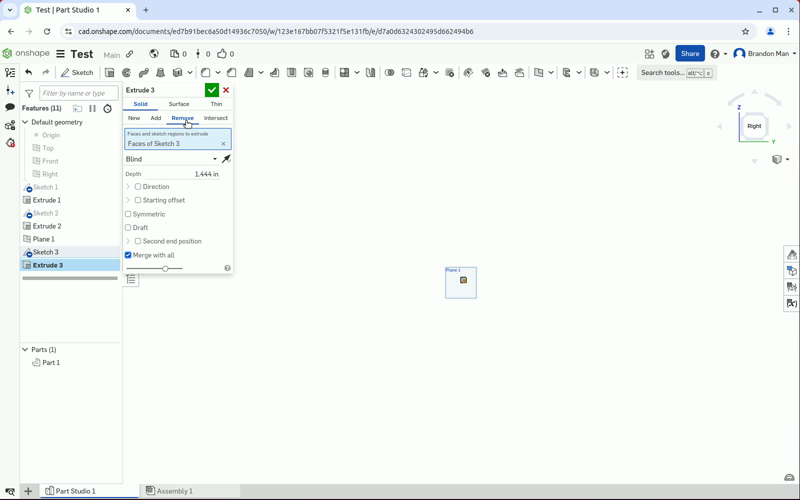
key(enter)
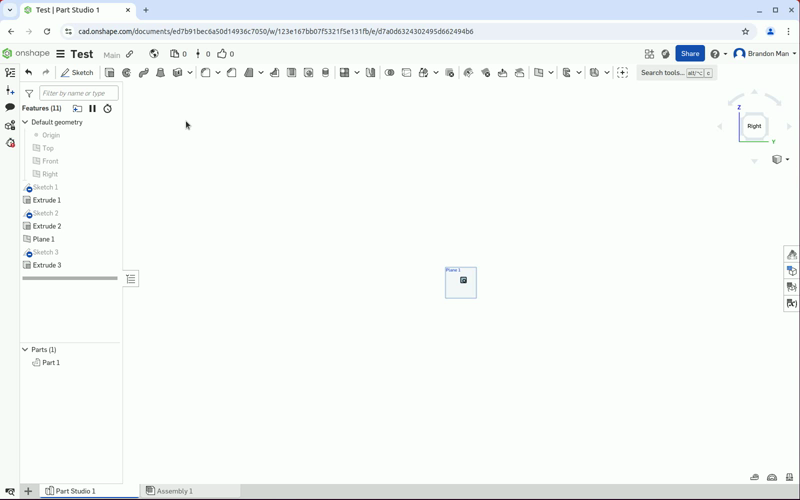
key(shift+h)
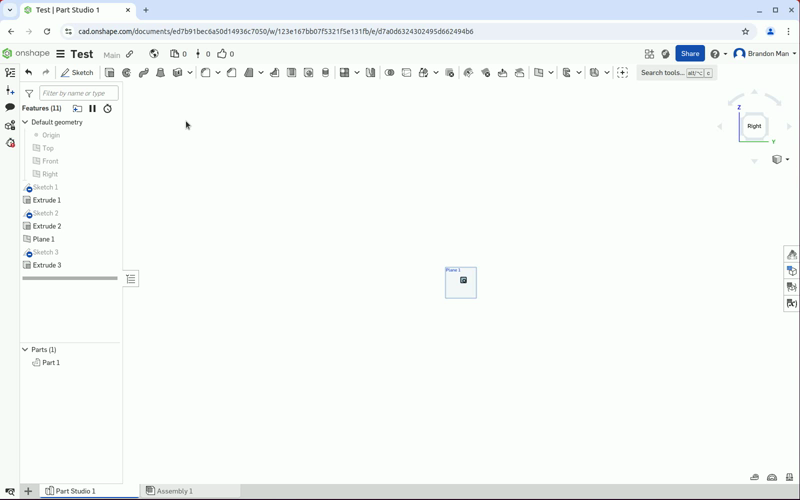
key(shift+h)
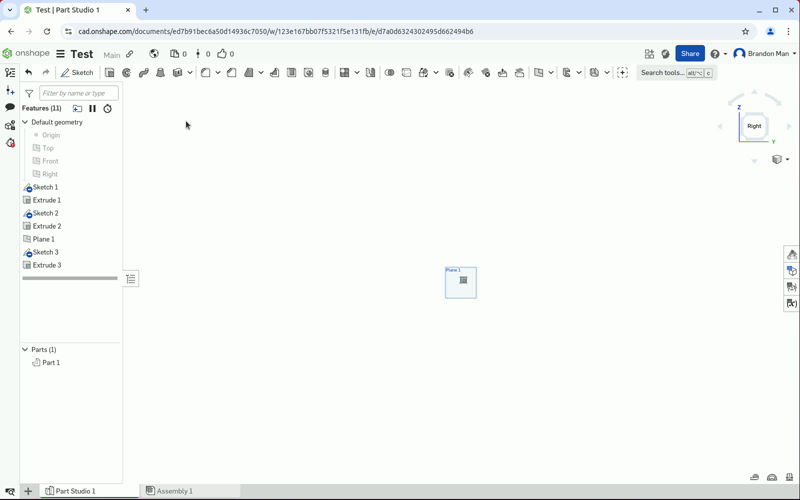
key(shift+7)
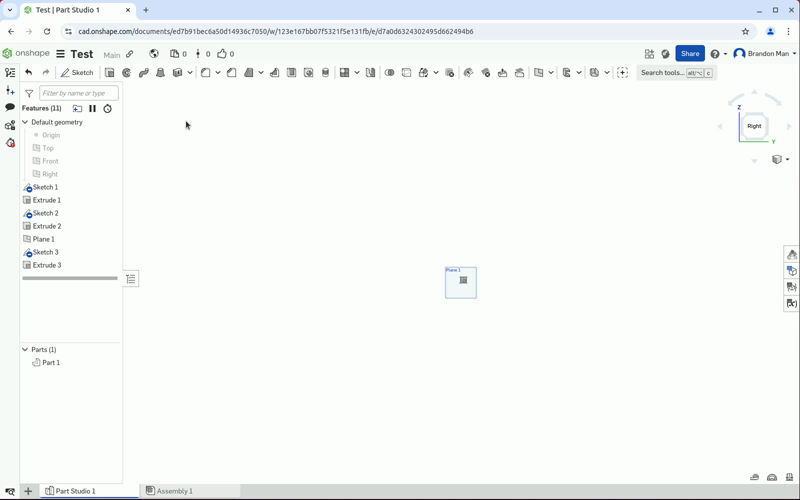
key(right, 2)
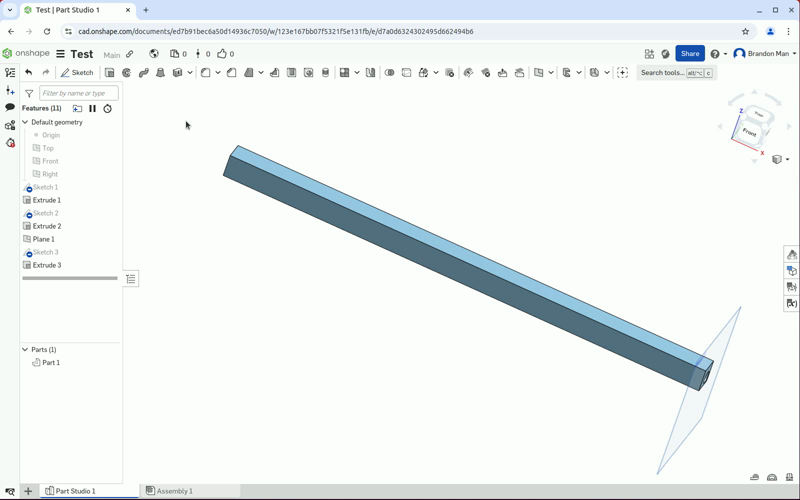
key(down, 2)
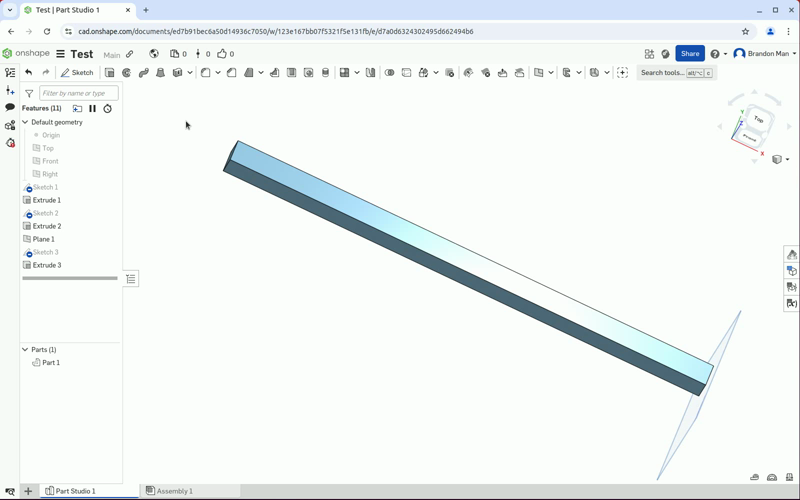
key(up, 2)
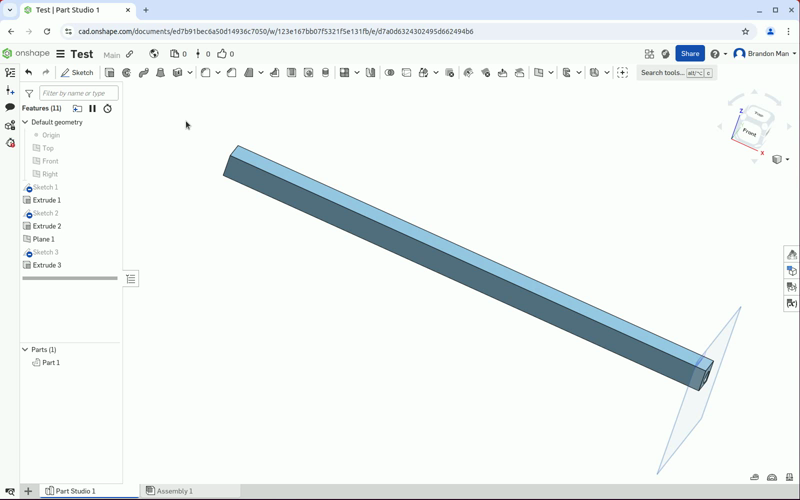
key(left, 2)
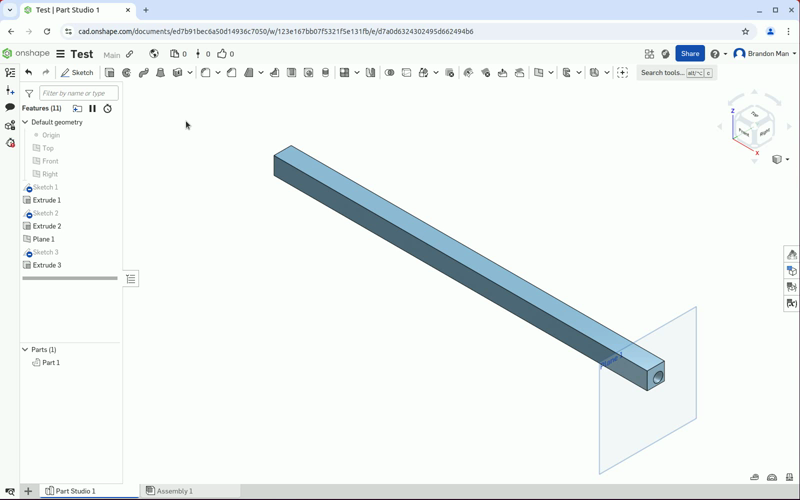
mouse_move(73, 189)
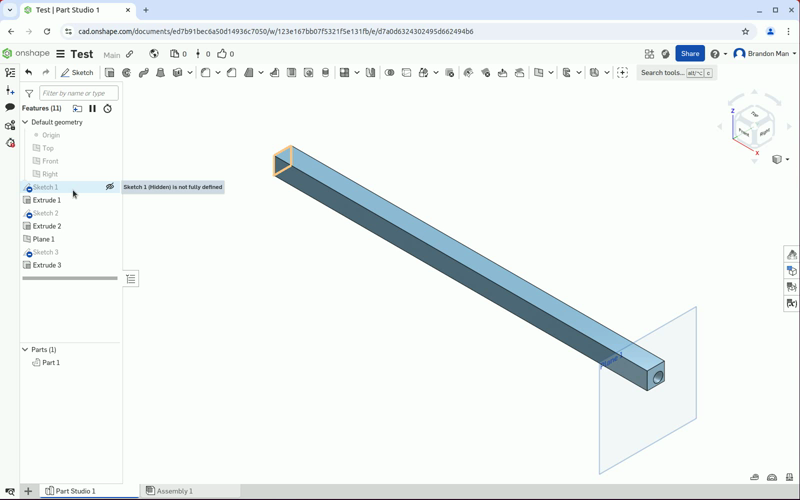
click(73, 189)